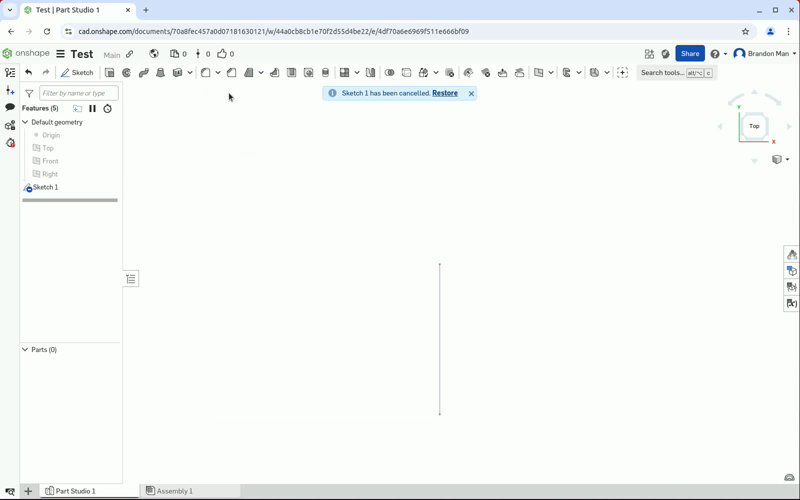
key(shift+h)
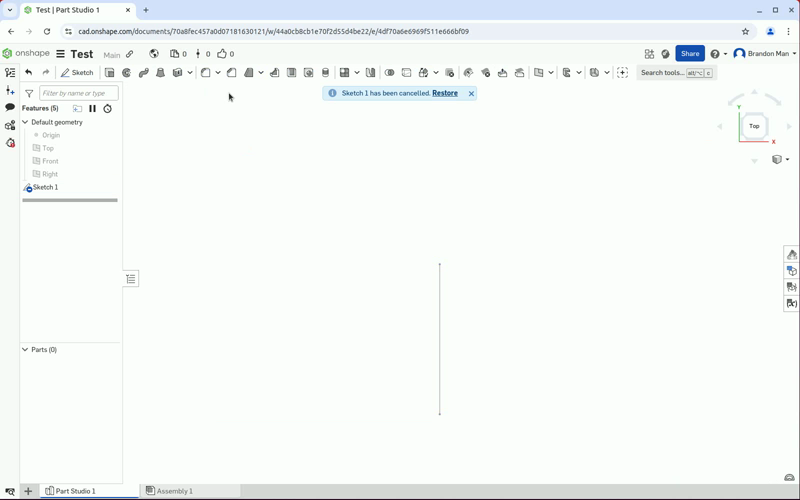
key(shift+s)
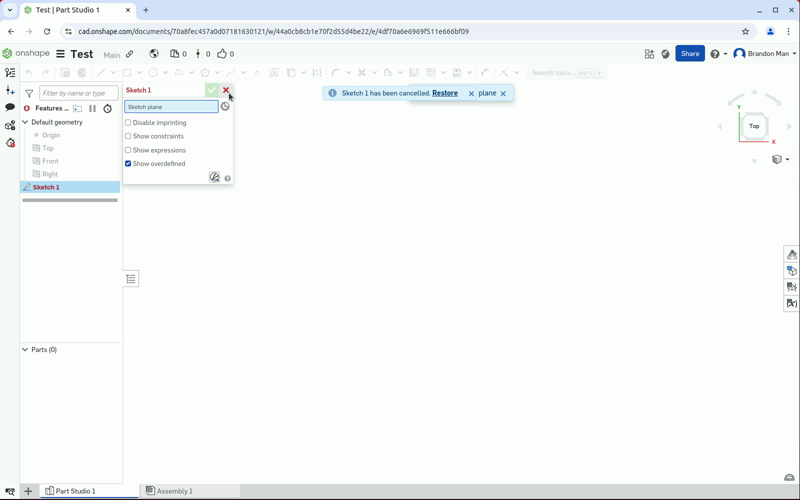
mouse_move(73, 150)
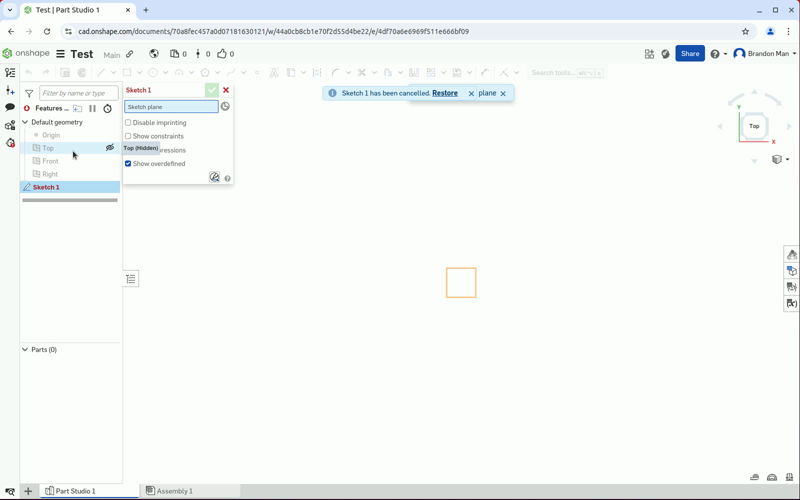
click(73, 150)
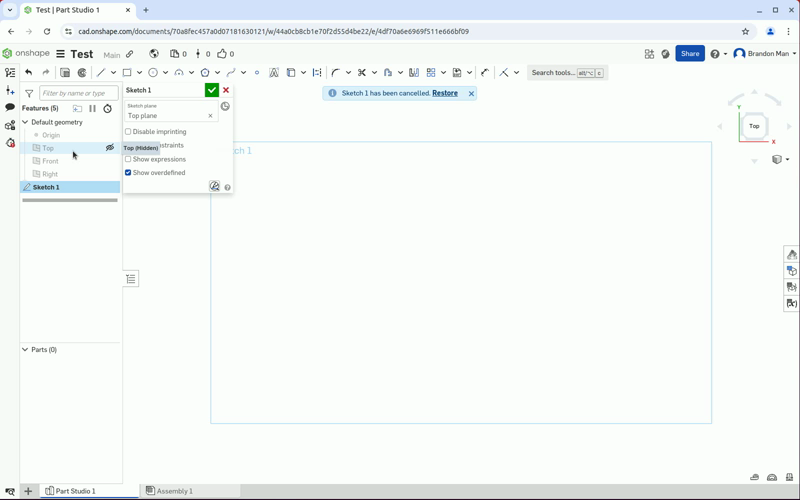
mouse_move(73, 352)
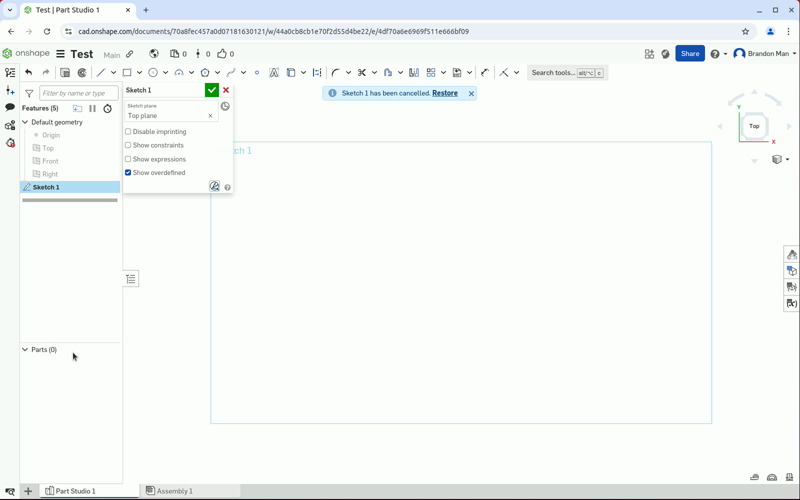
key(y)
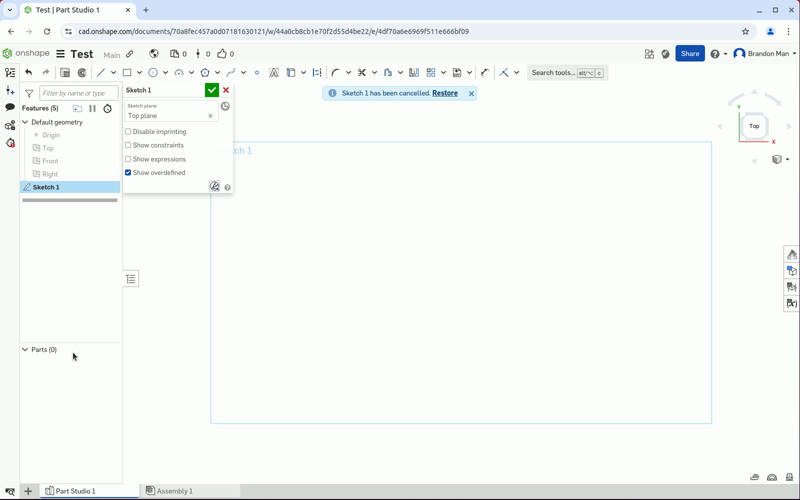
key(c)
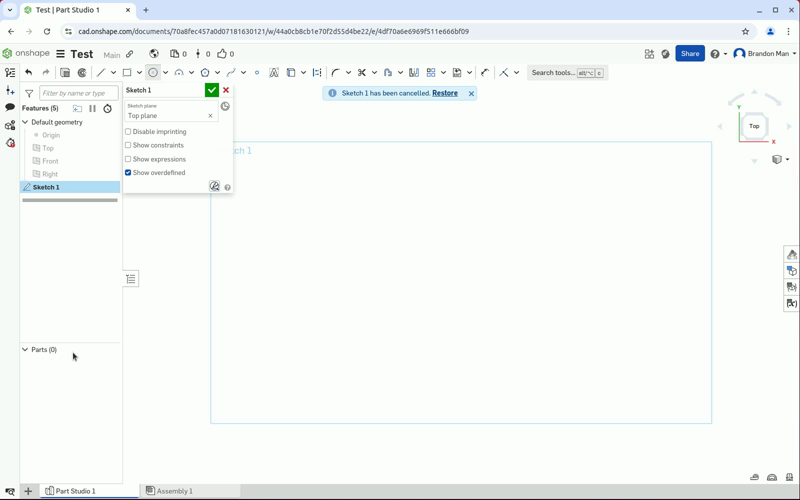
key_down(shift)
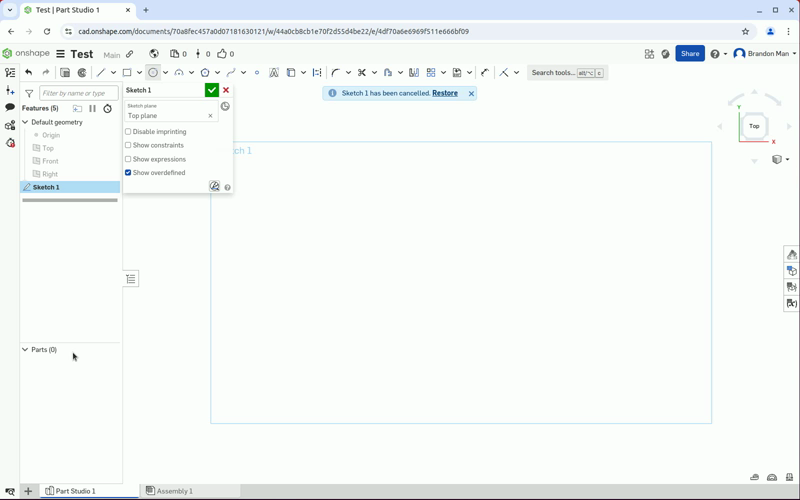
mouse_move(489, 282)
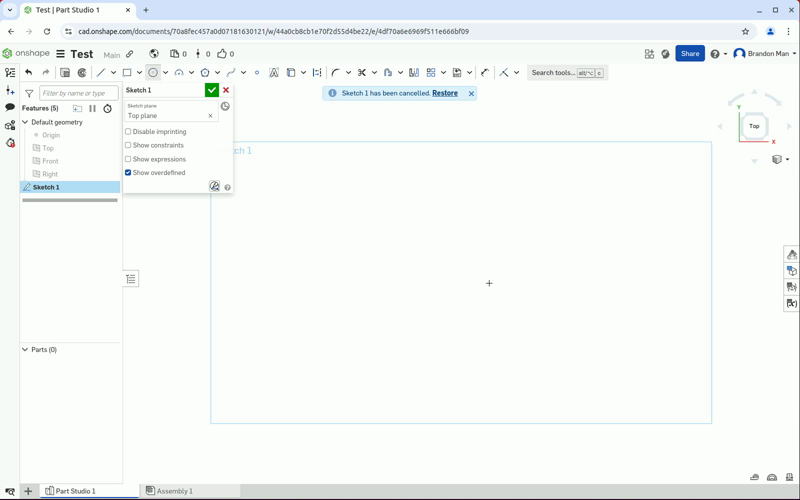
click(489, 282)
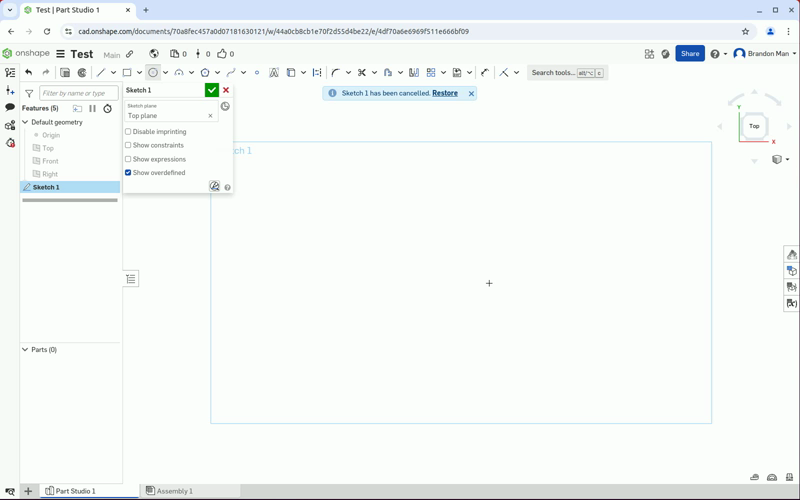
key_up(shift)
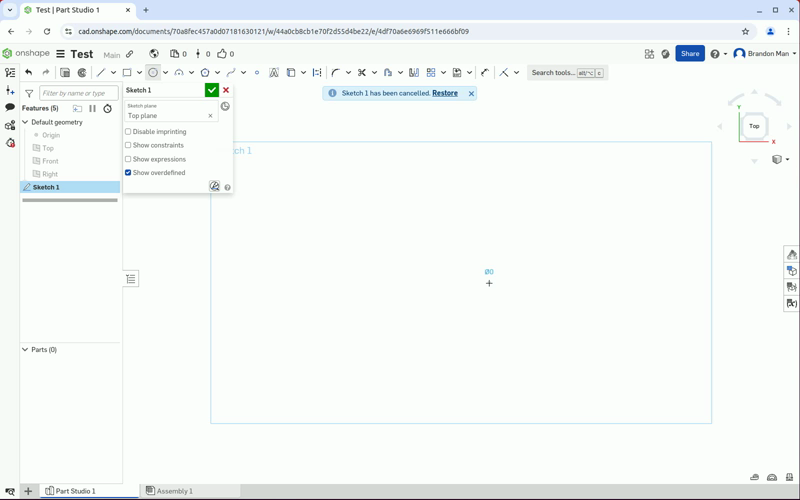
mouse_move(495, 282)
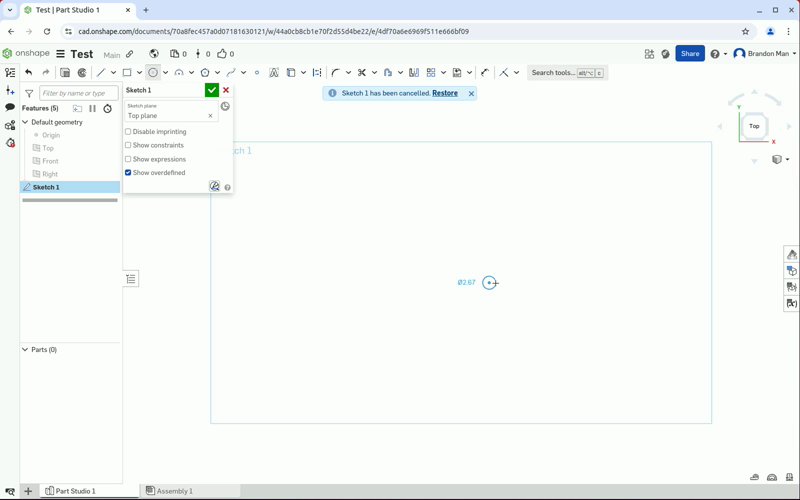
click(495, 282)
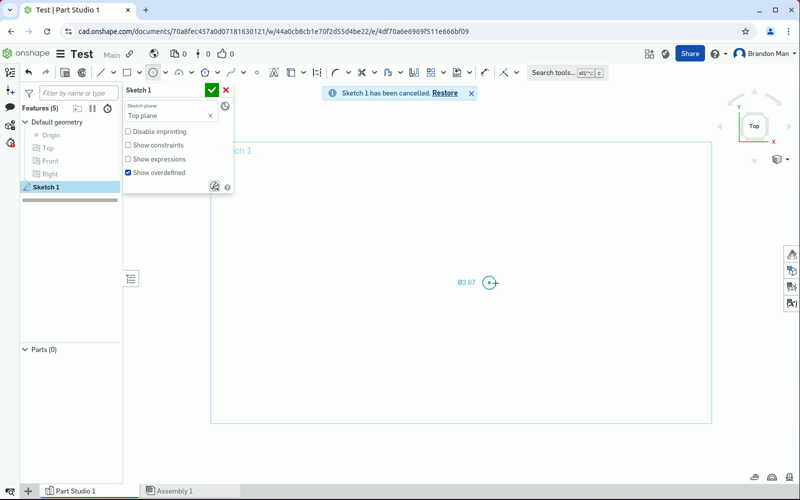
key(esc)
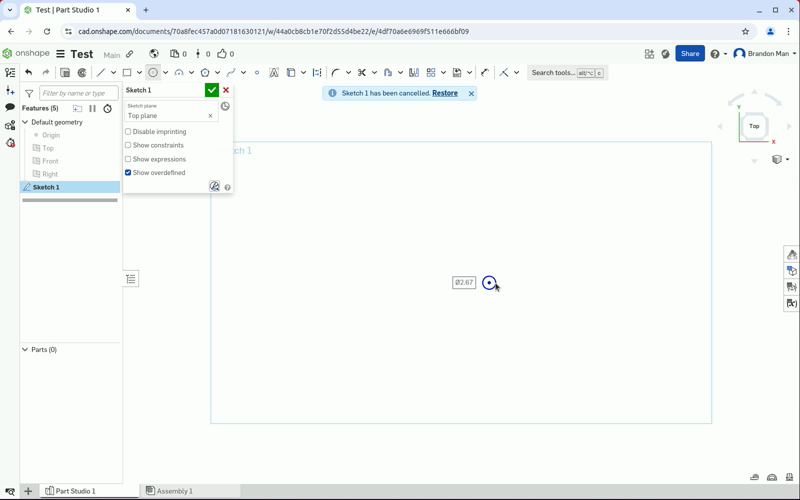
key(c)
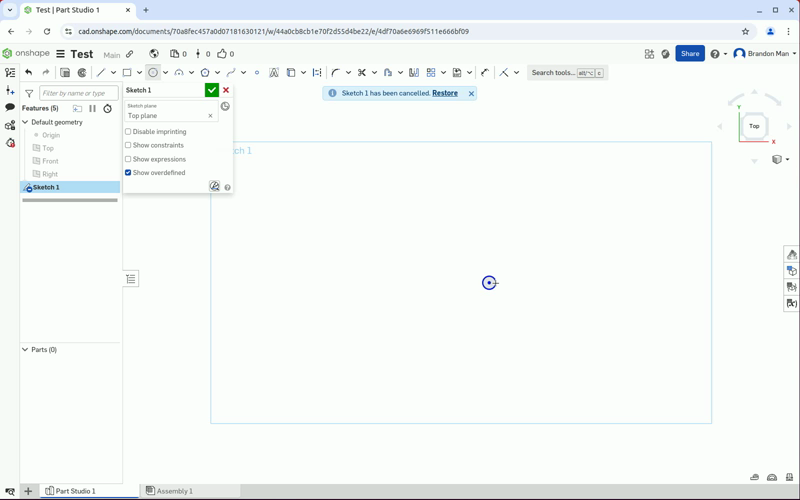
key_down(shift)
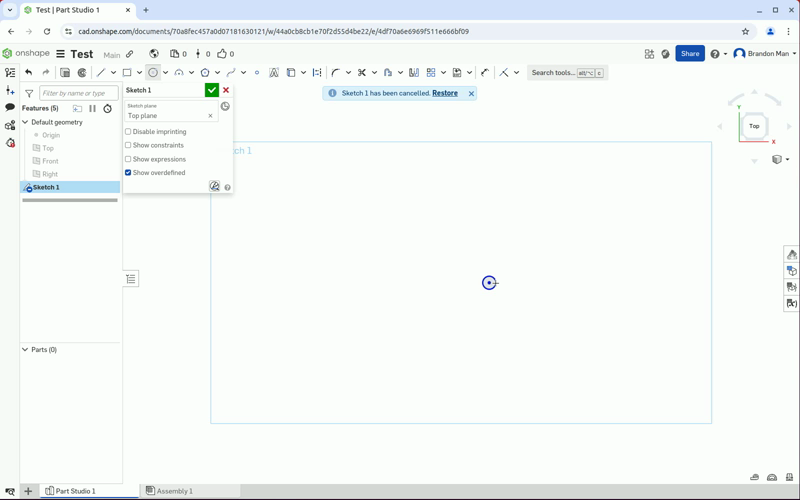
mouse_move(489, 282)
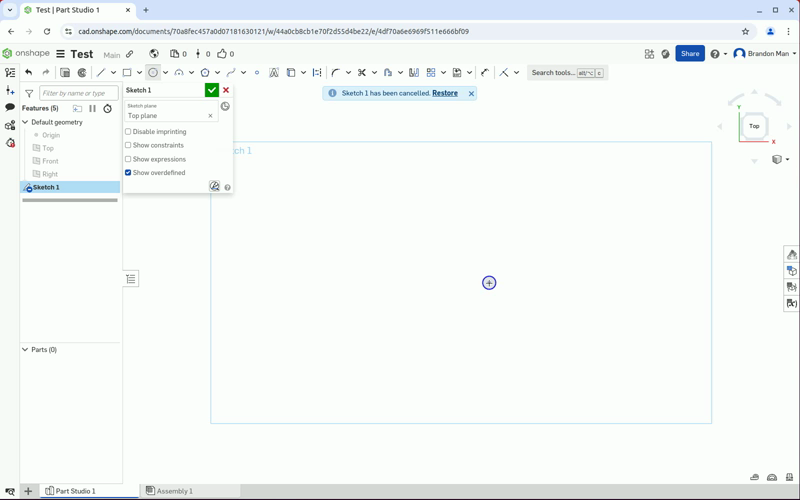
click(489, 282)
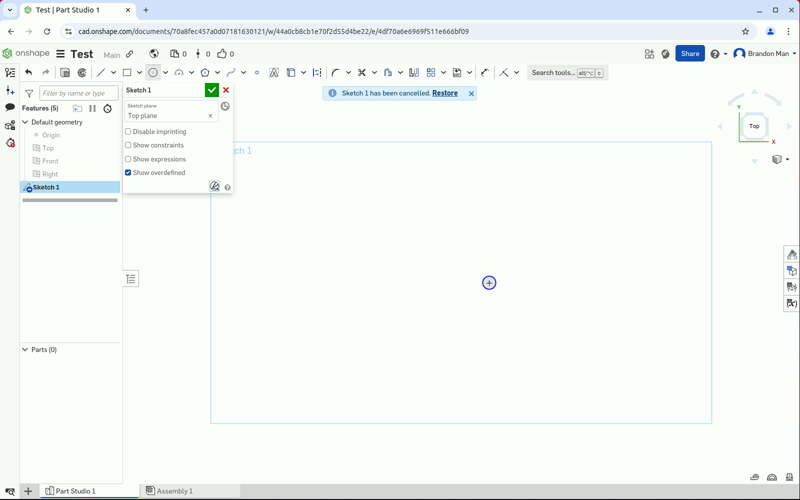
key_up(shift)
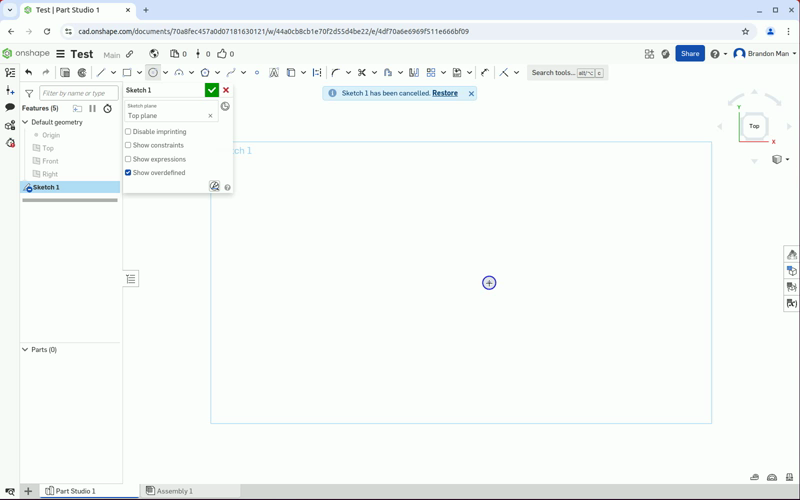
mouse_move(492, 282)
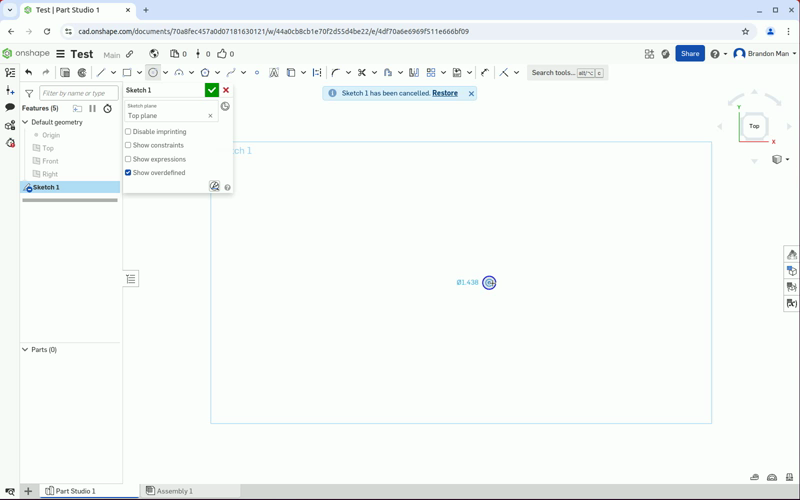
scroll(6)
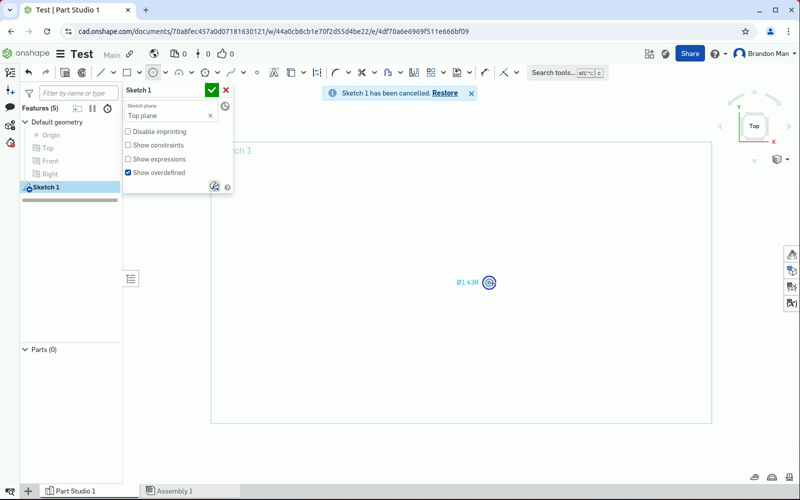
scroll(6)
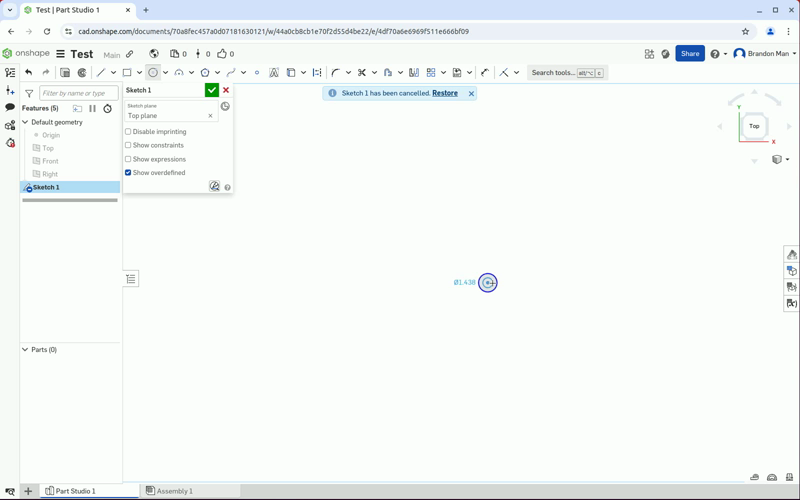
scroll(6)
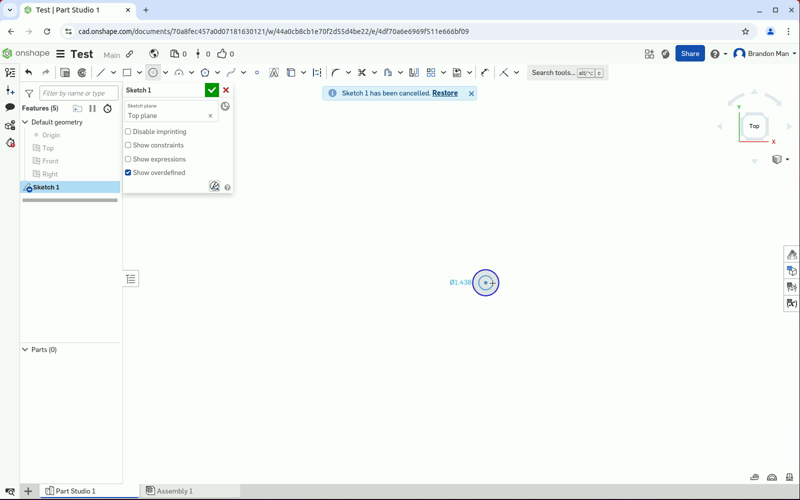
scroll(6)
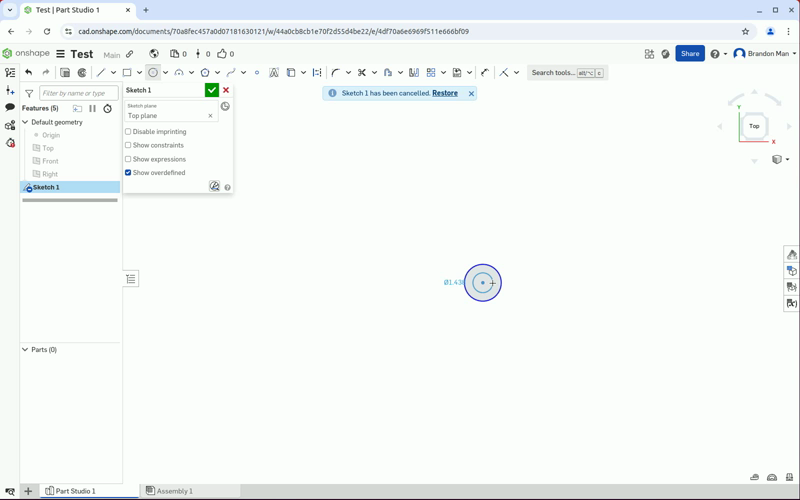
scroll(6)
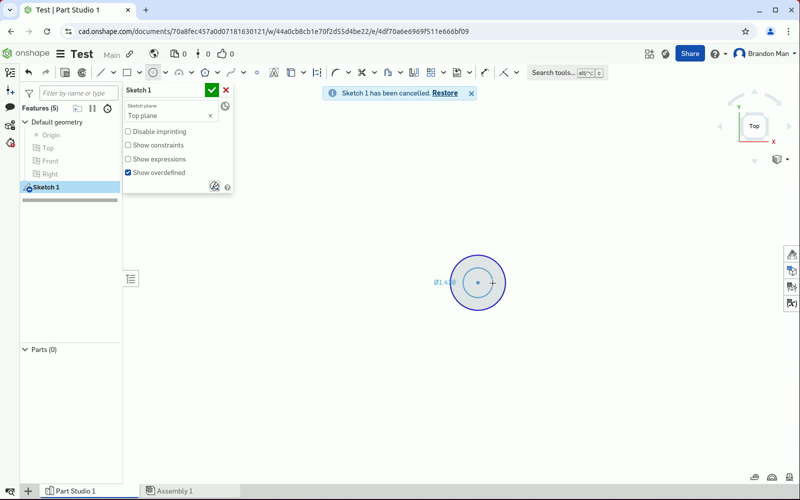
scroll(6)
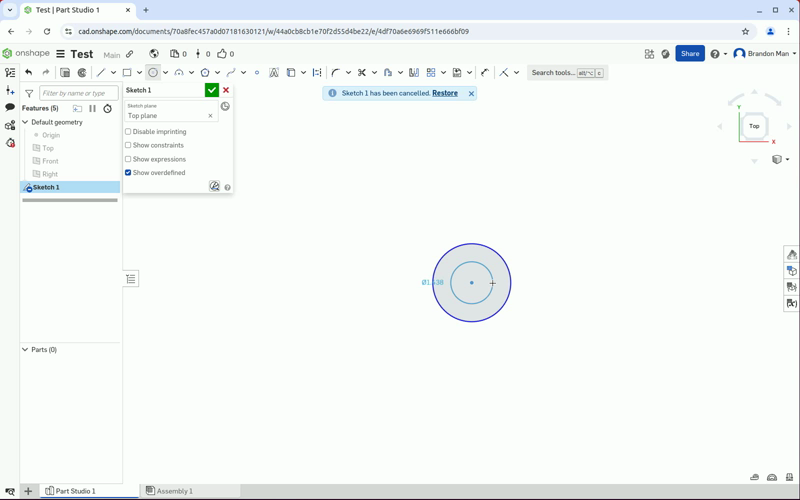
scroll(6)
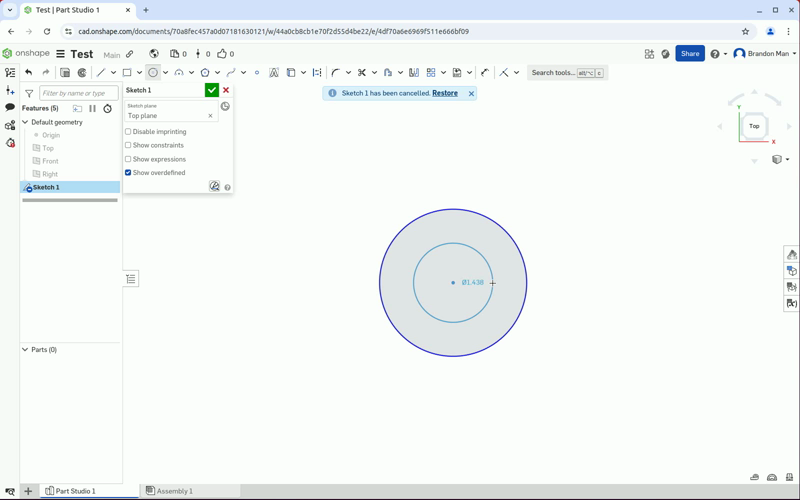
click(492, 282)
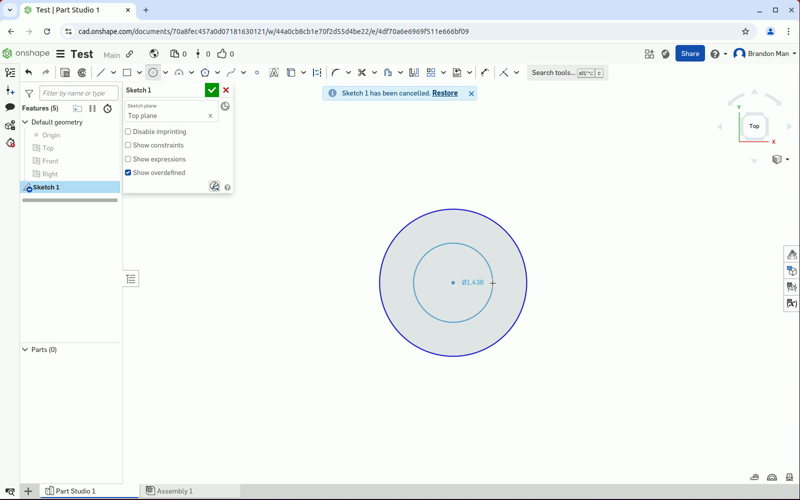
scroll(-6)
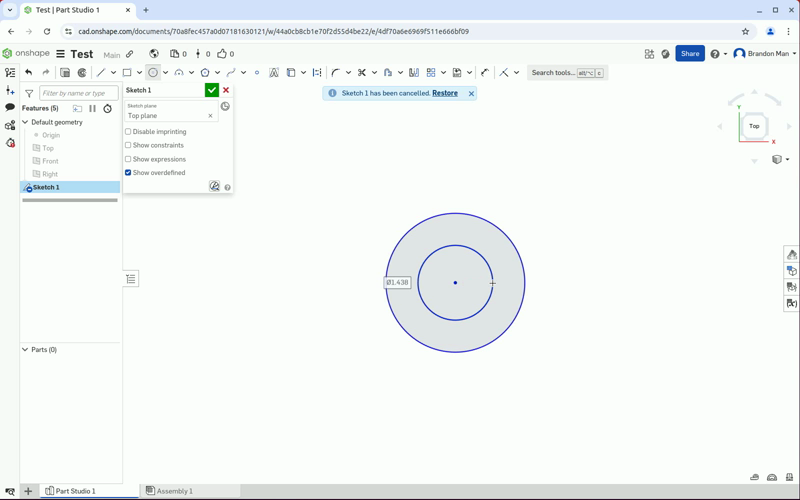
scroll(-6)
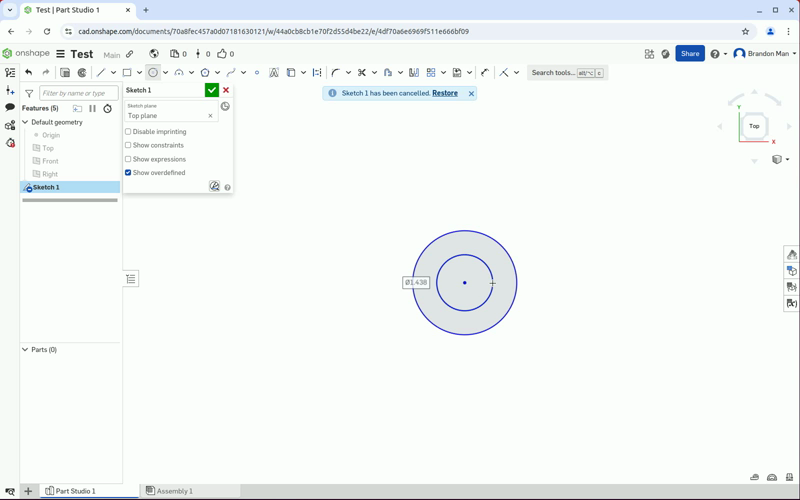
scroll(-6)
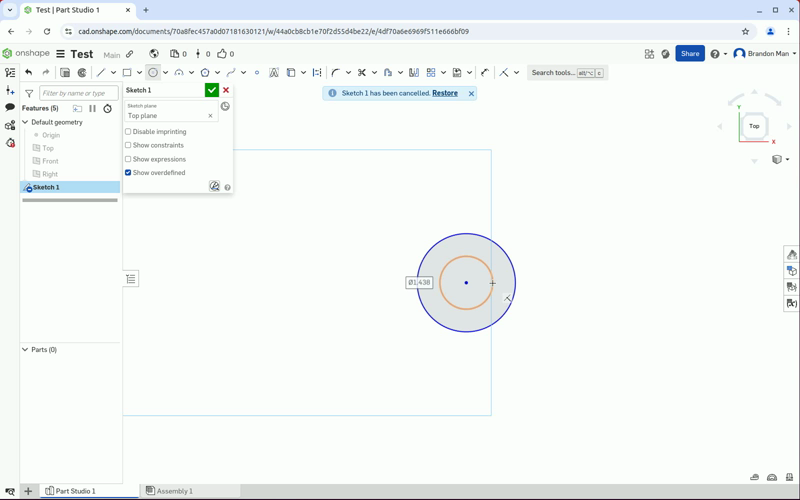
scroll(-6)
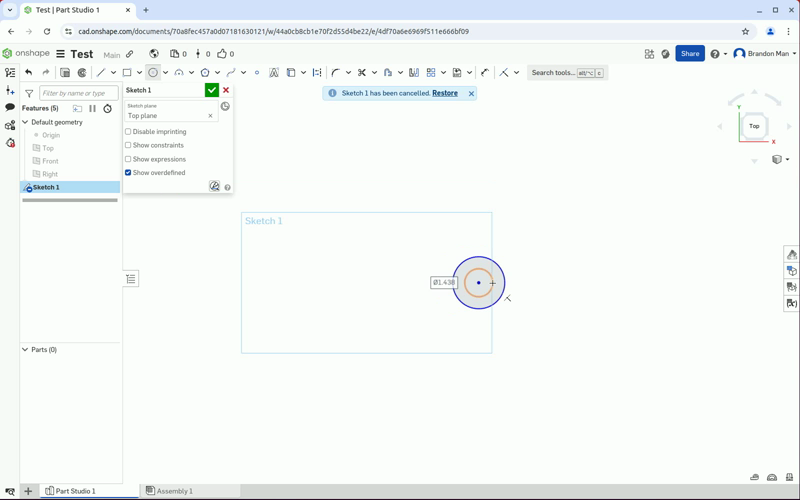
scroll(-6)
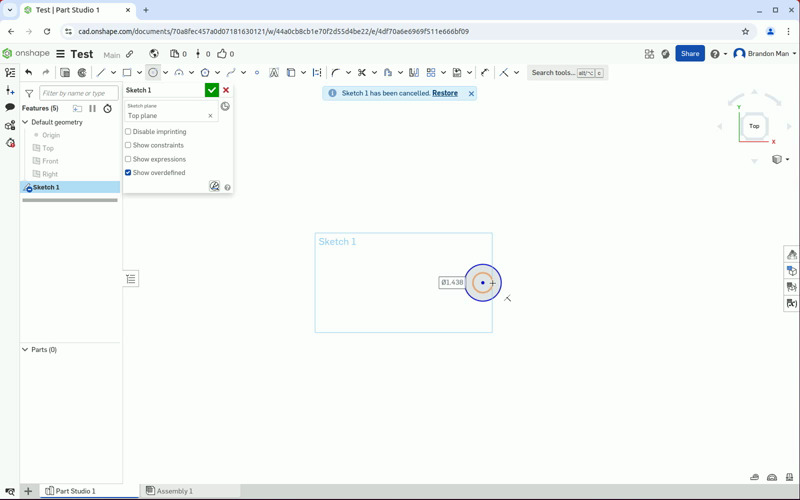
scroll(-6)
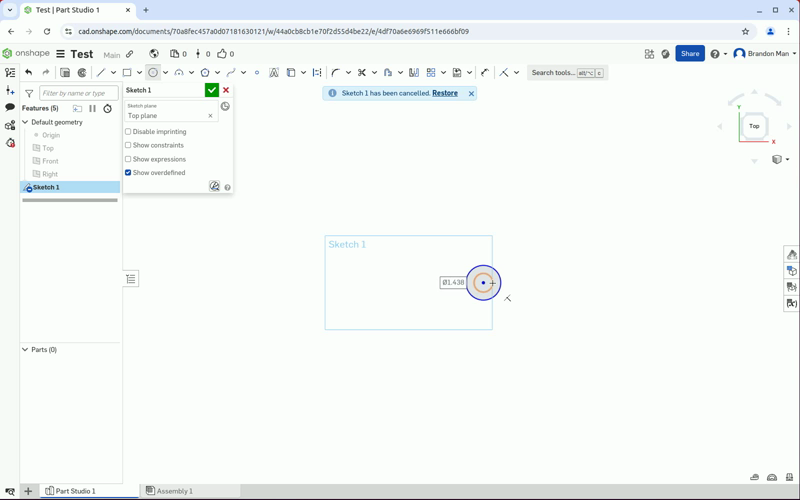
scroll(-6)
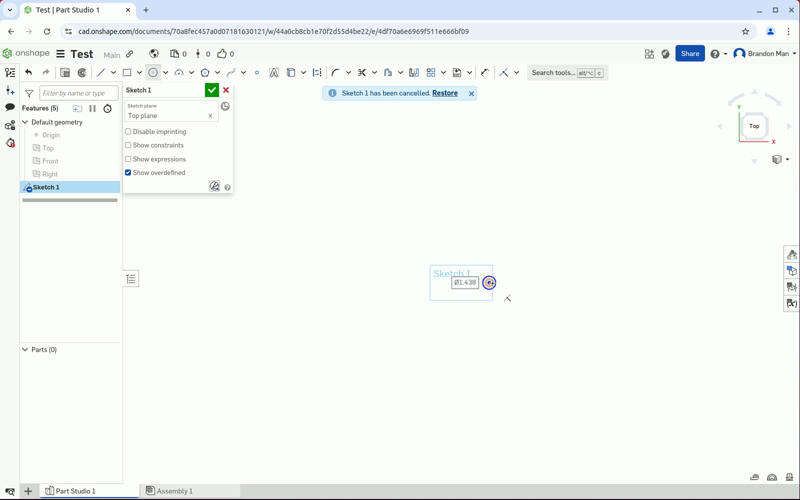
key(esc)
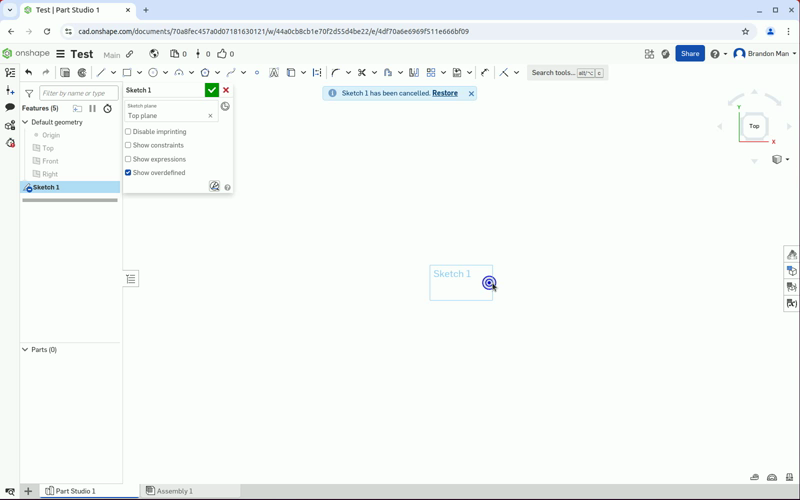
mouse_move(490, 277)
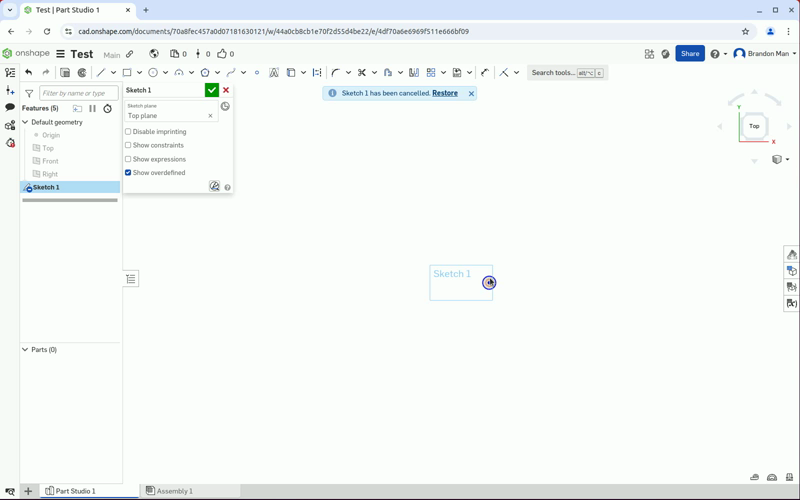
scroll(6)
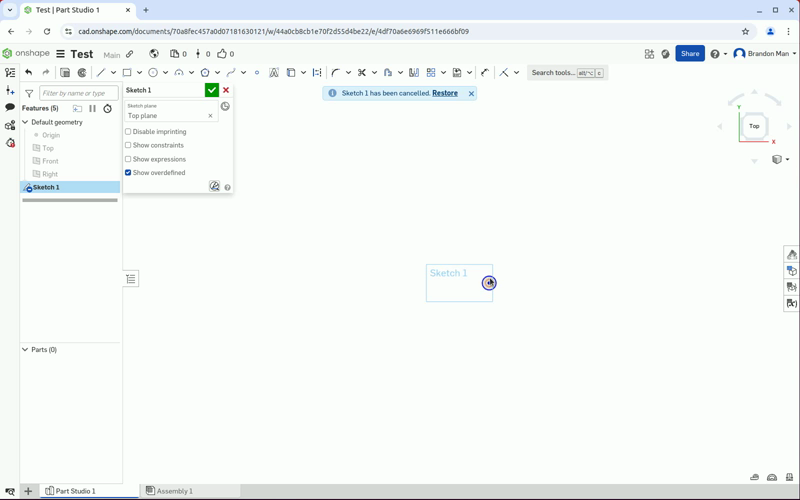
scroll(6)
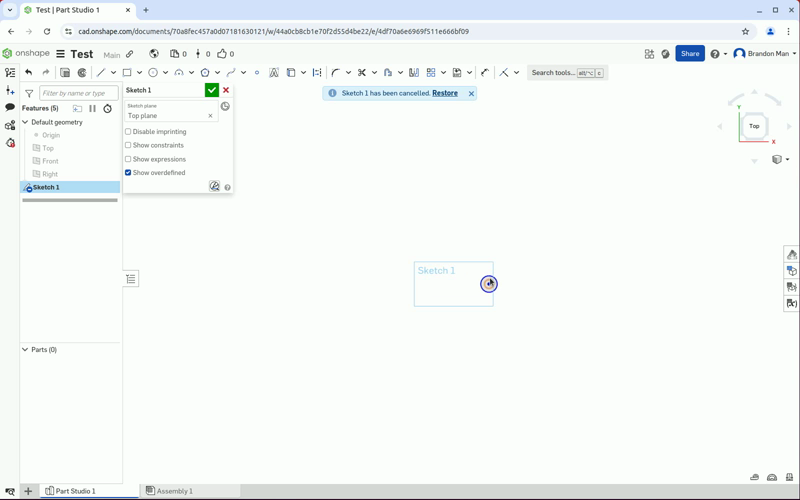
scroll(6)
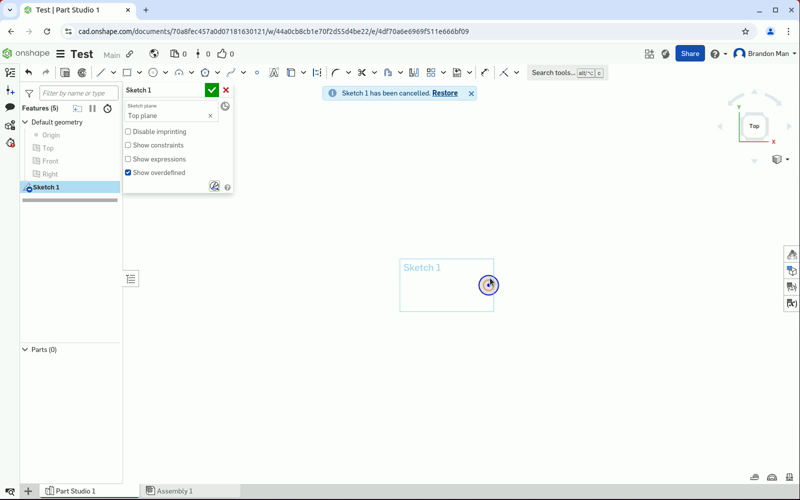
scroll(6)
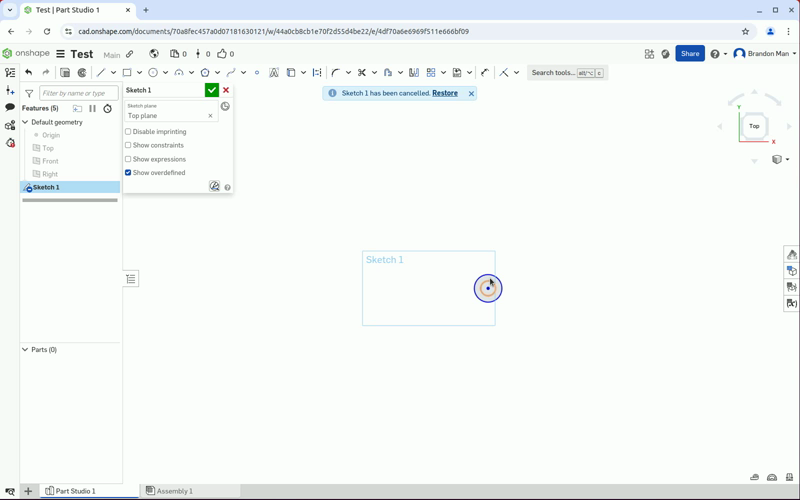
scroll(6)
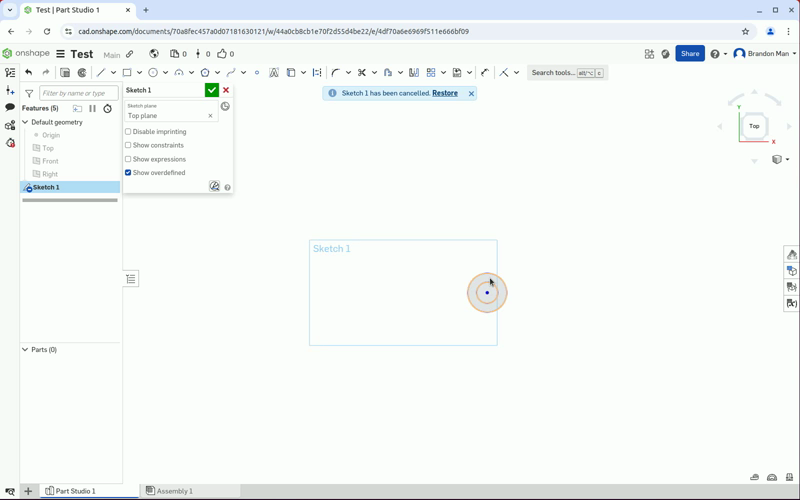
scroll(6)
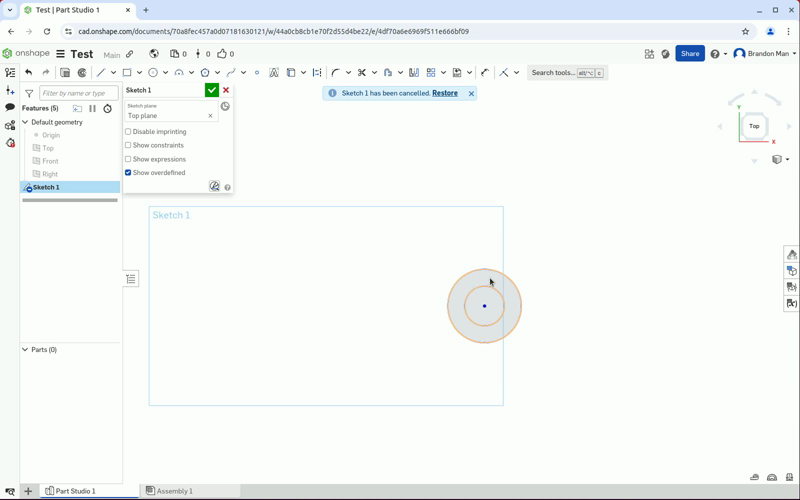
scroll(6)
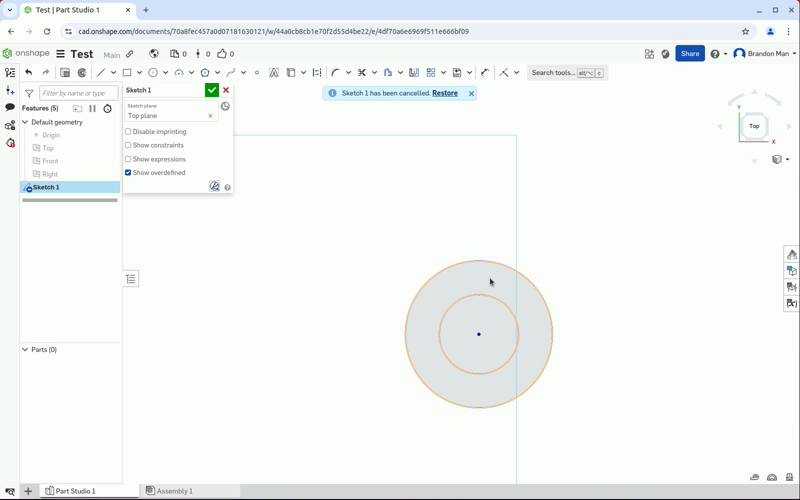
click(490, 277)
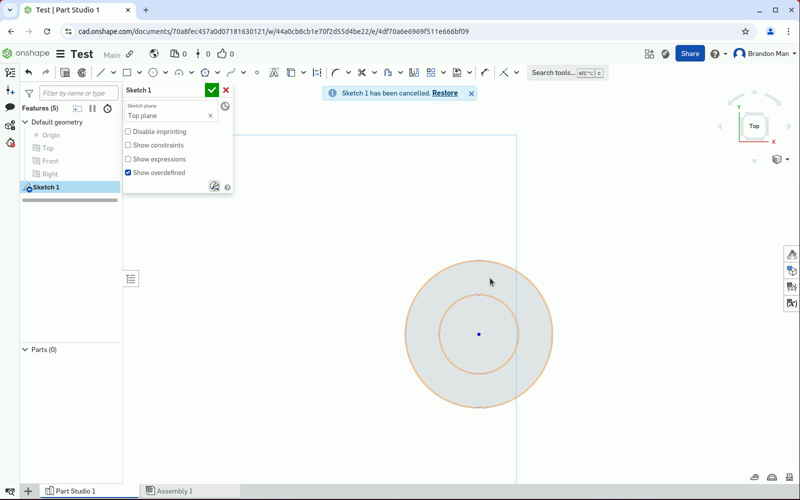
scroll(-6)
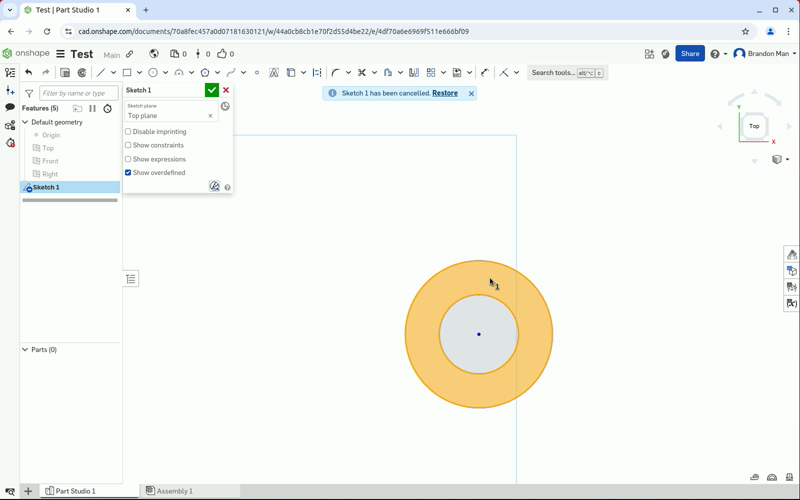
scroll(-6)
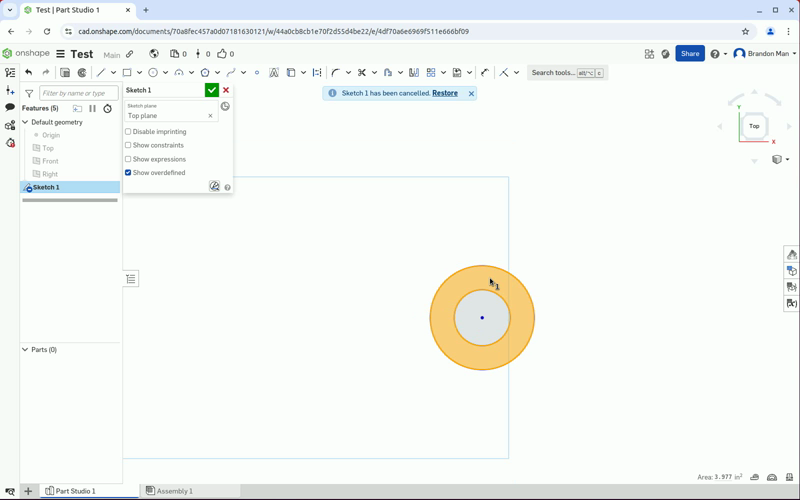
scroll(-6)
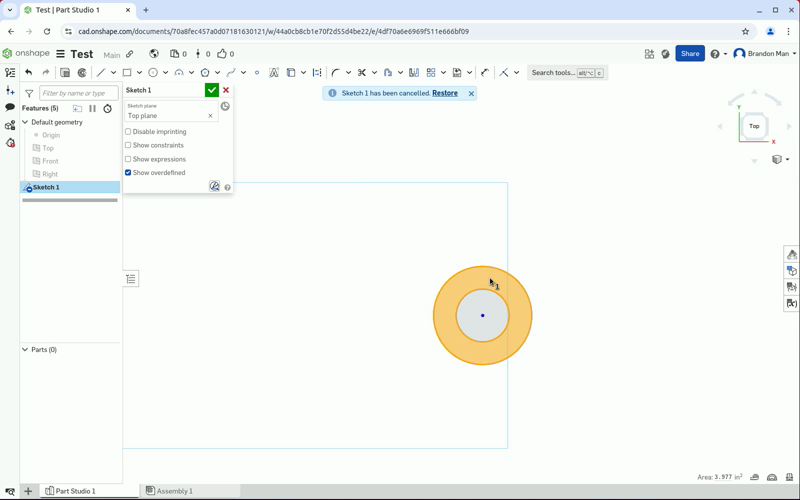
scroll(-6)
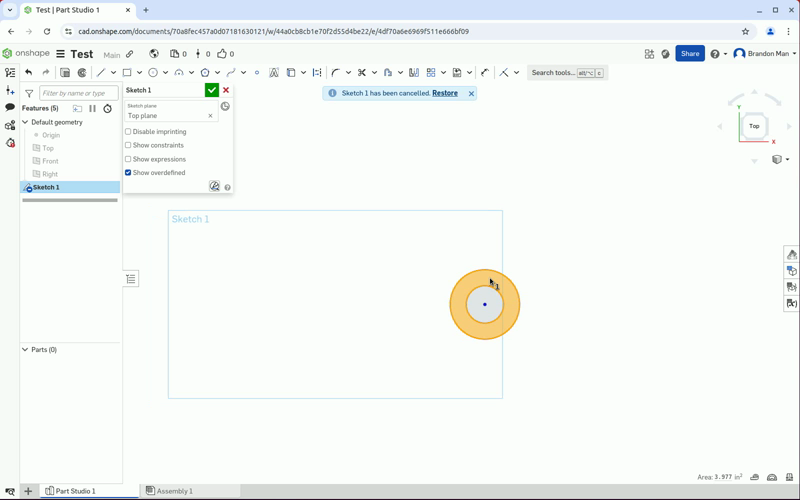
scroll(-6)
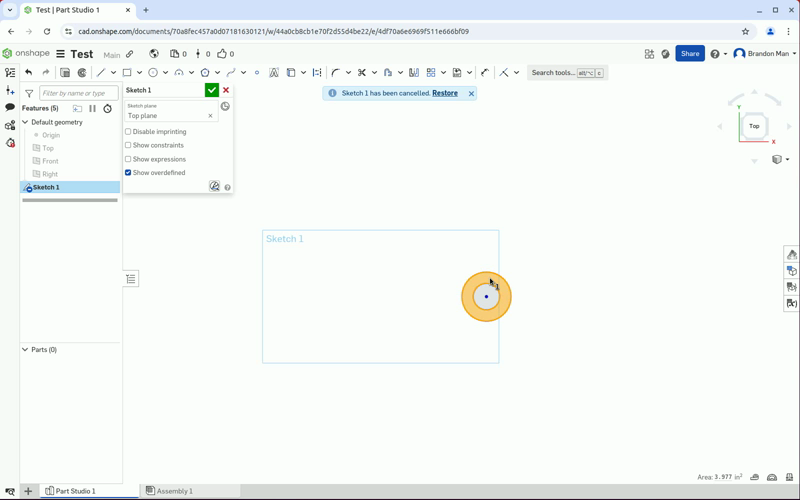
scroll(-6)
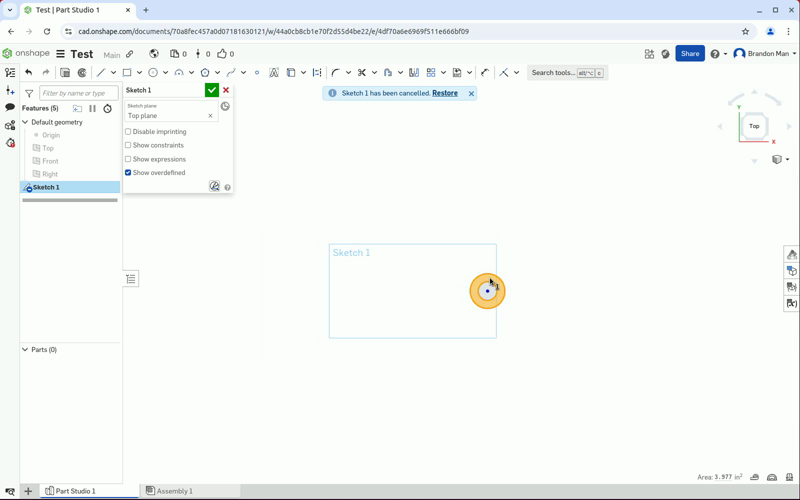
scroll(-6)
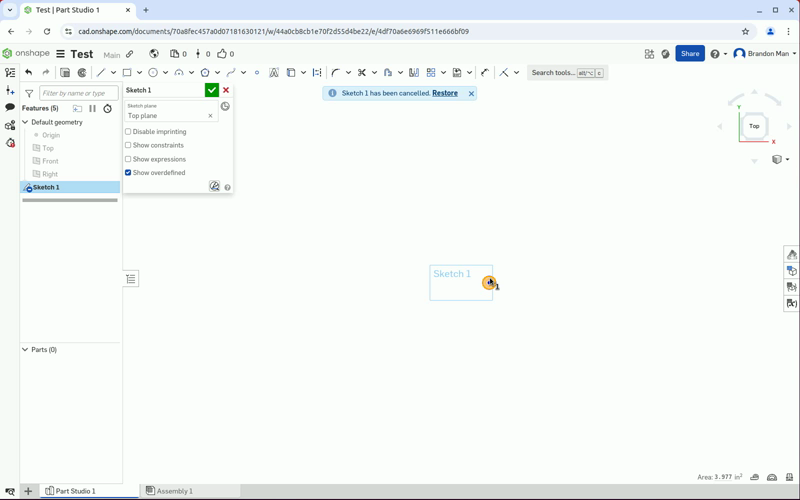
mouse_move(73, 352)
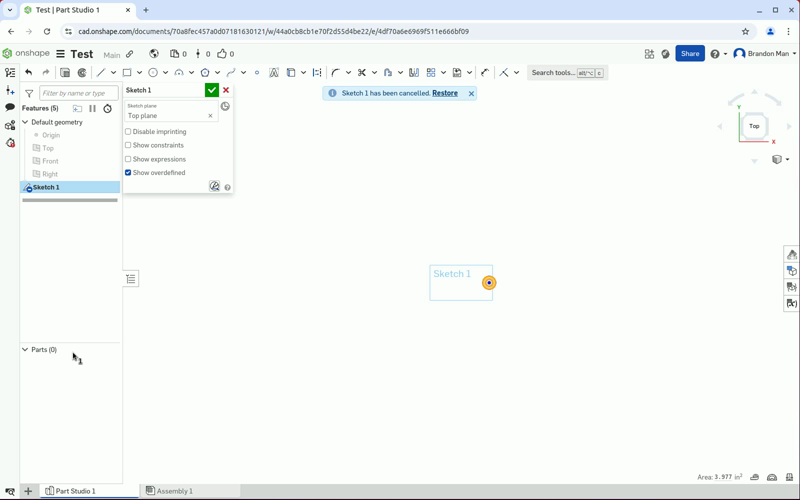
key(shift+y)
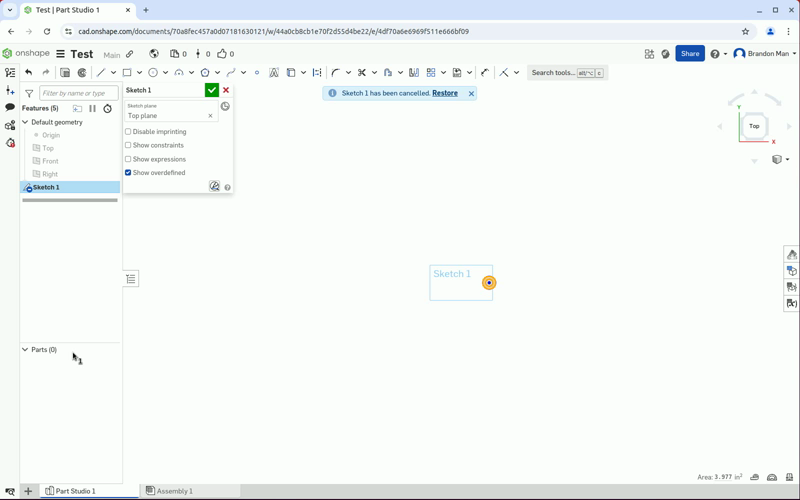
key(shift+e)
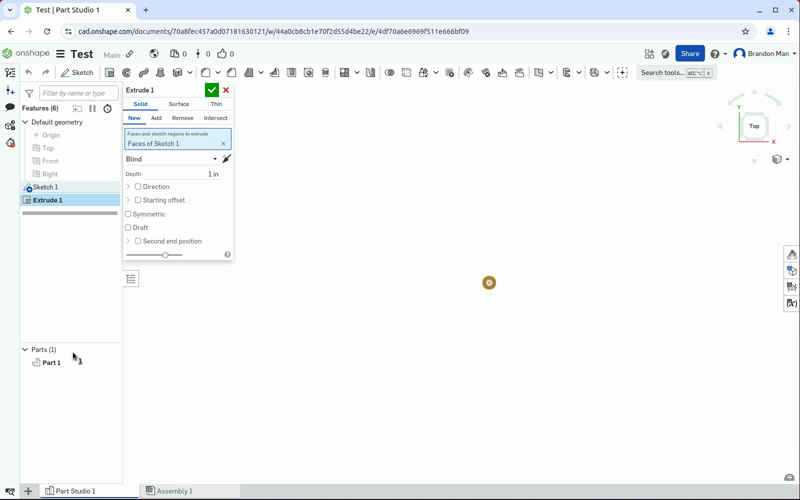
mouse_move(143, 106)
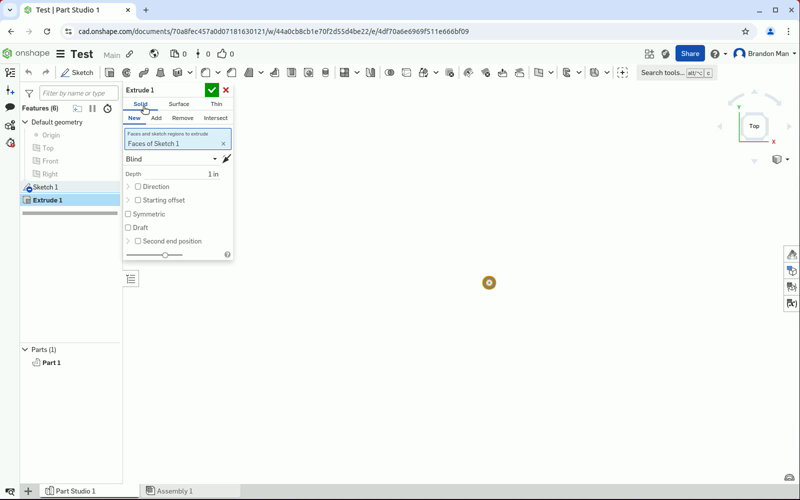
click(143, 106)
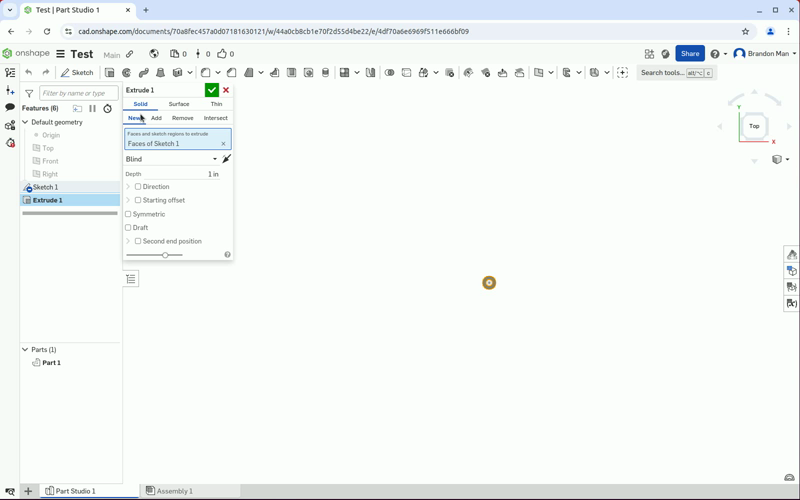
mouse_move(137, 120)
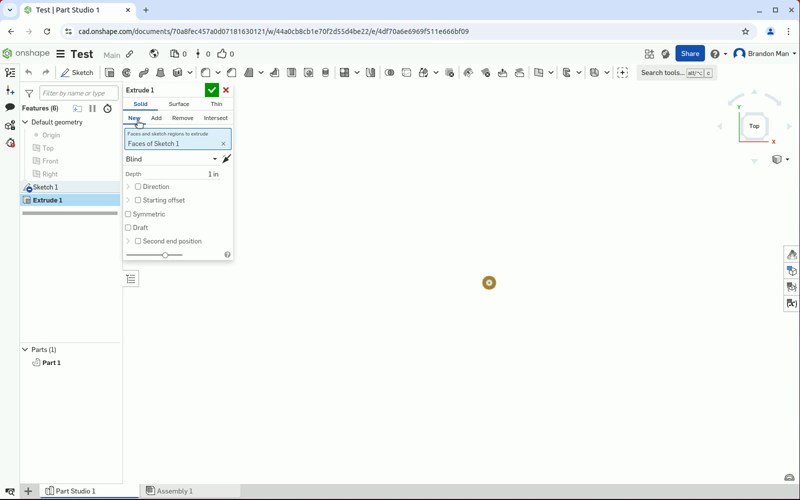
click(137, 120)
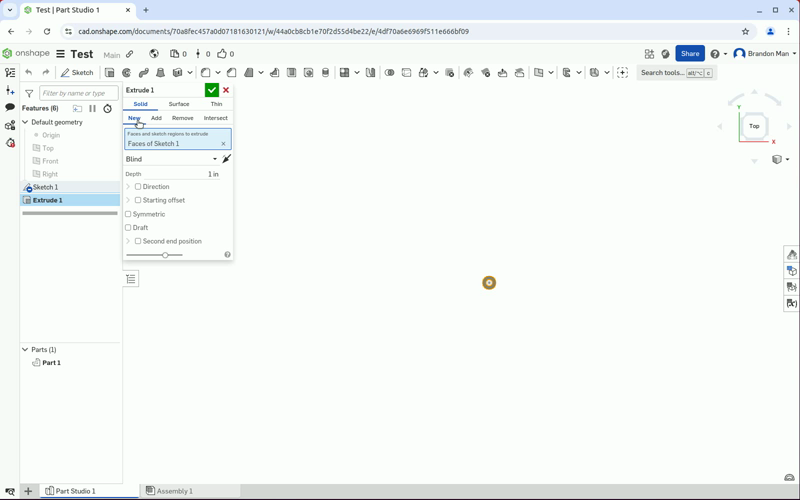
key(tab, 4)
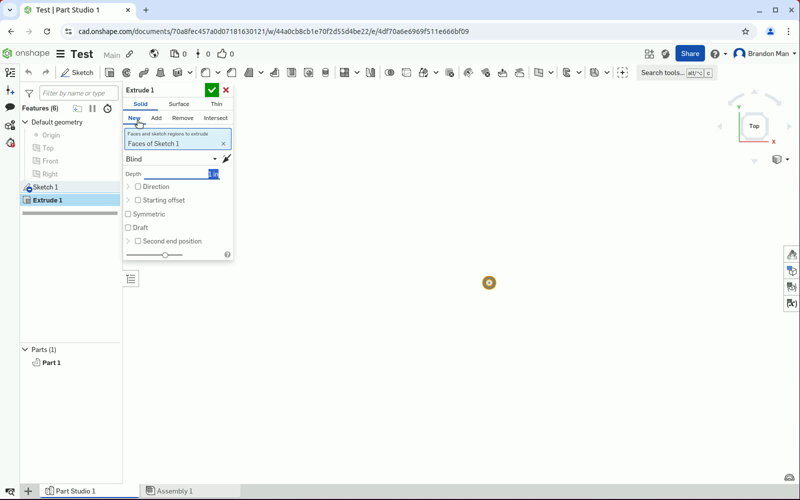
text(0.241)
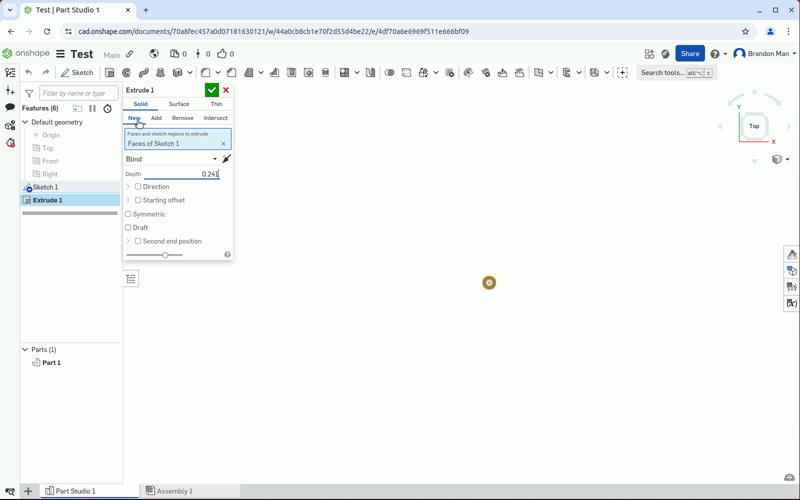
key(enter)
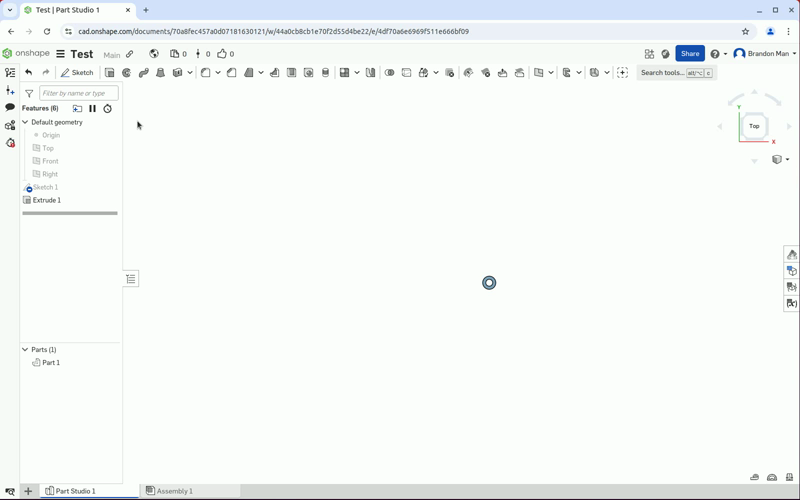
key(shift+h)
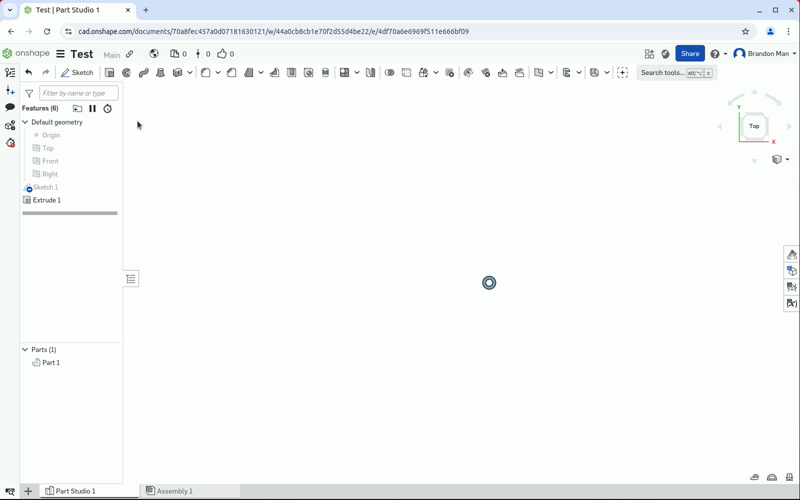
key(shift+h)
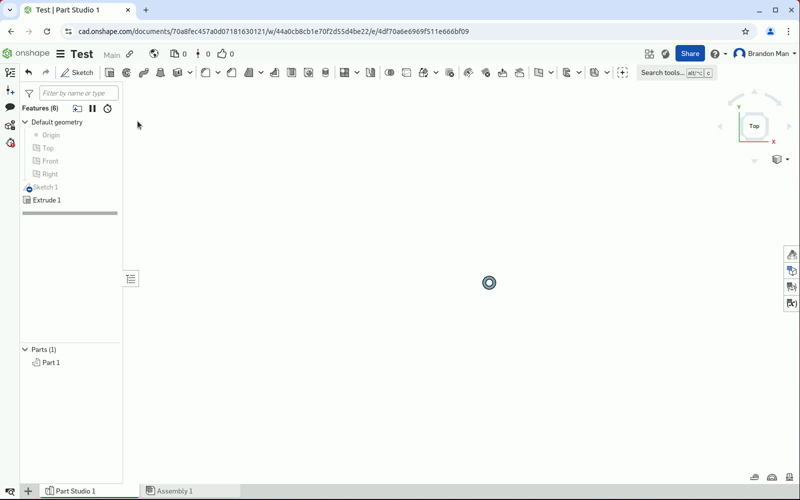
mouse_move(73, 189)
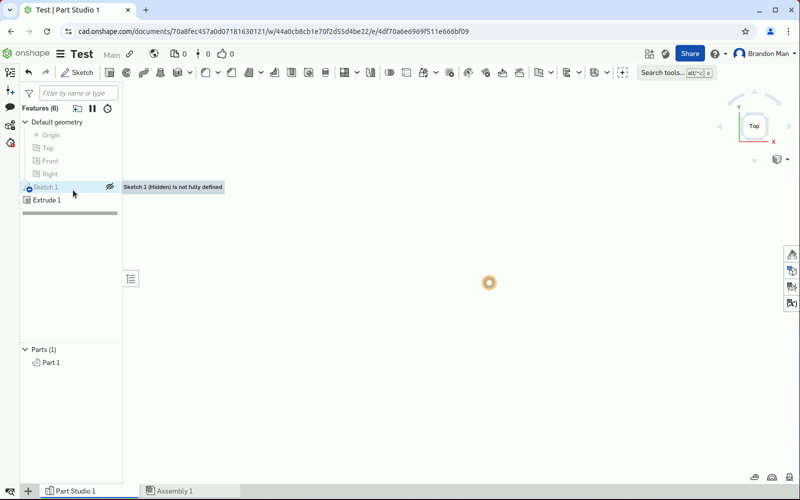
click(73, 189)
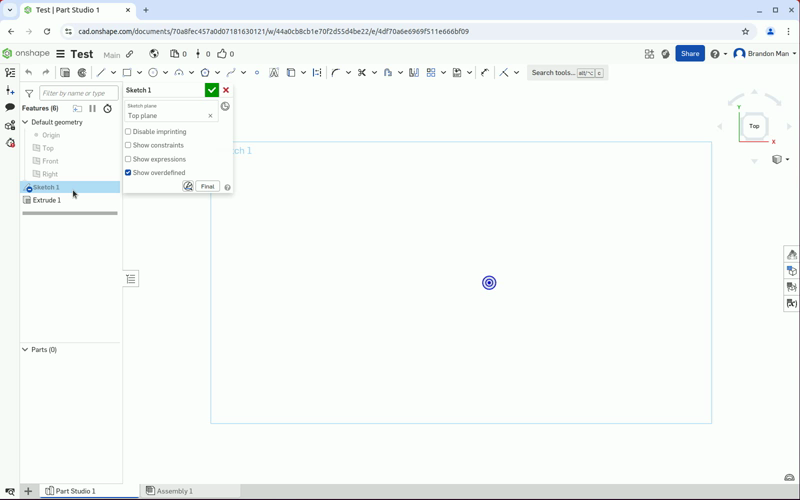
mouse_move(229, 92)
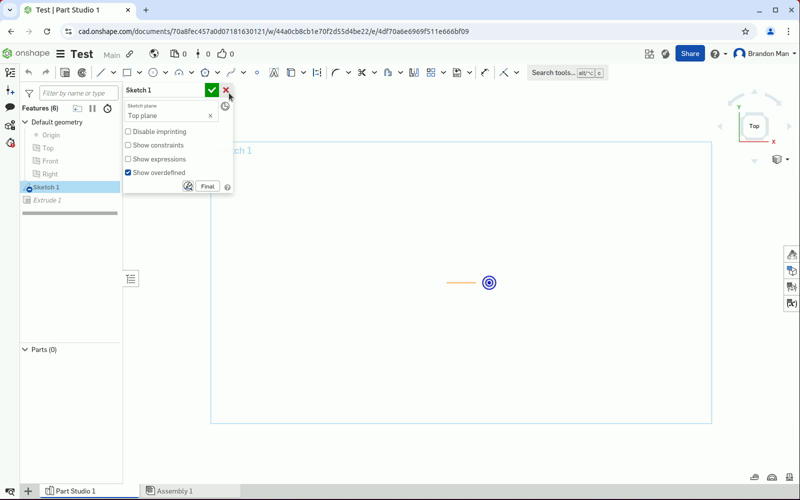
click(229, 92)
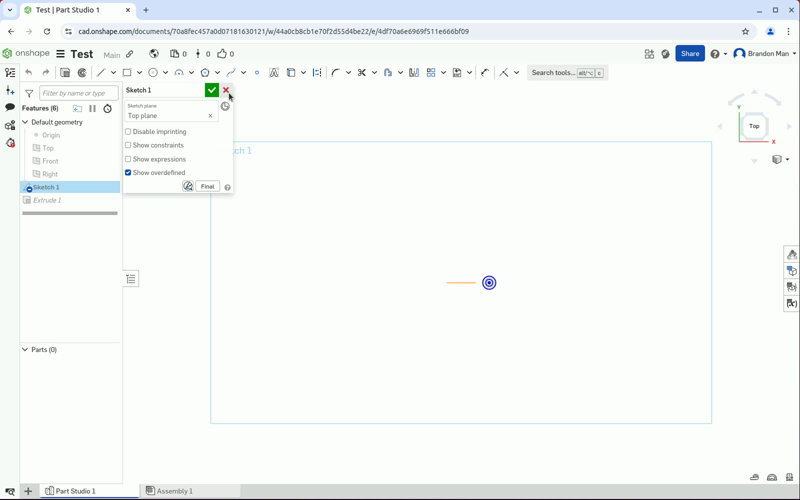
key(shift+s)
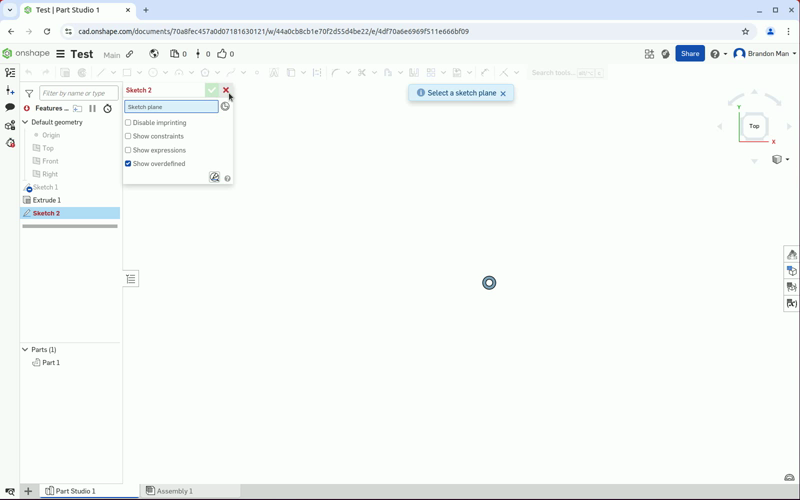
mouse_move(73, 150)
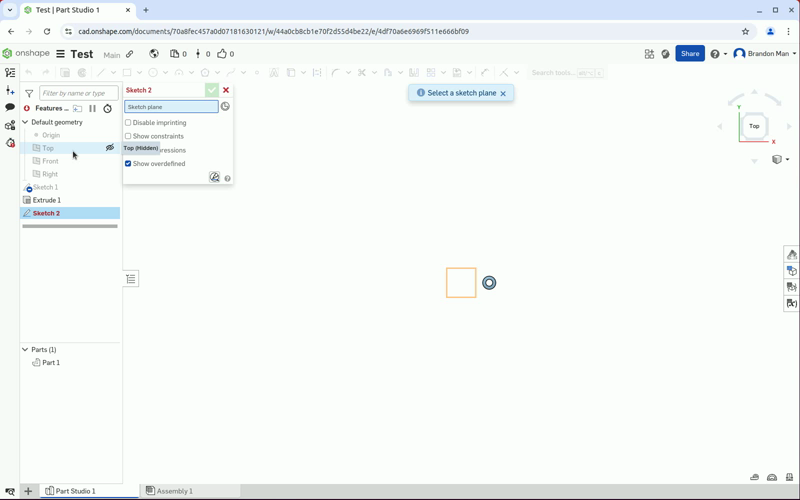
click(73, 150)
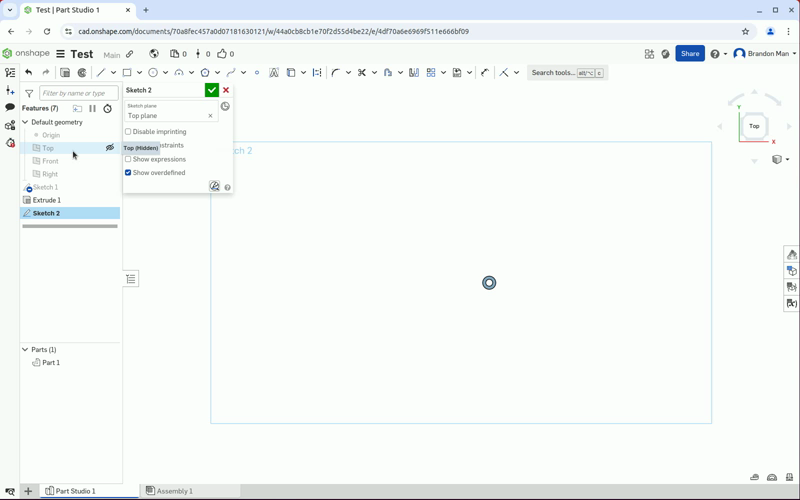
mouse_move(73, 352)
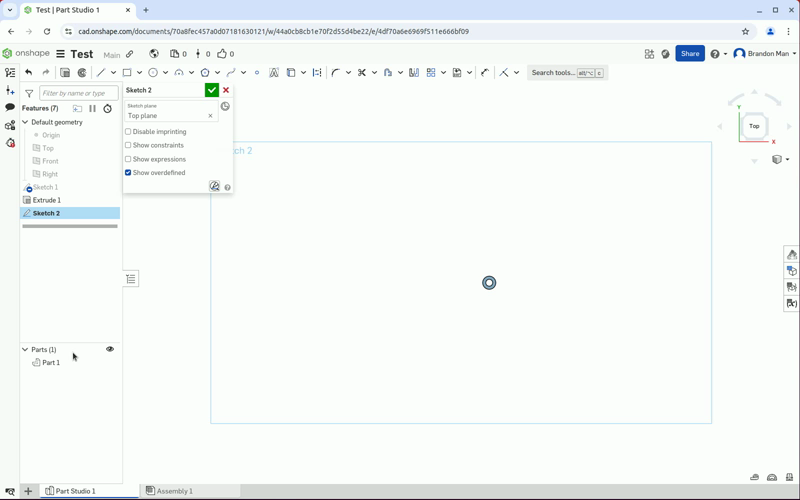
key(y)
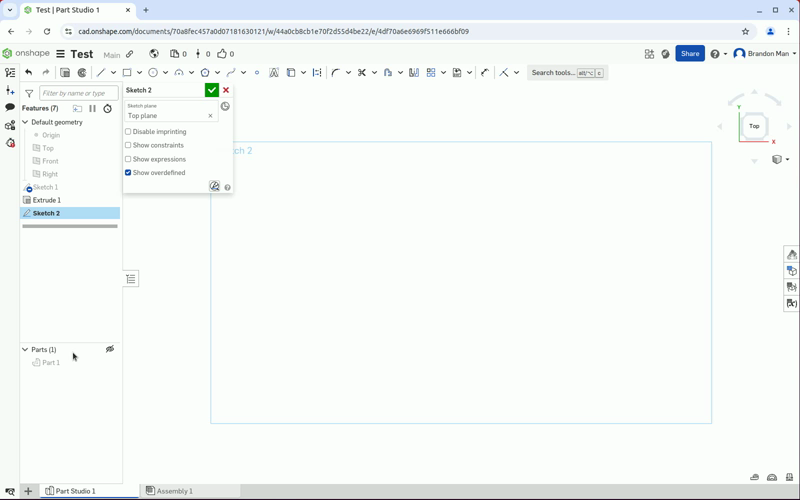
key(c)
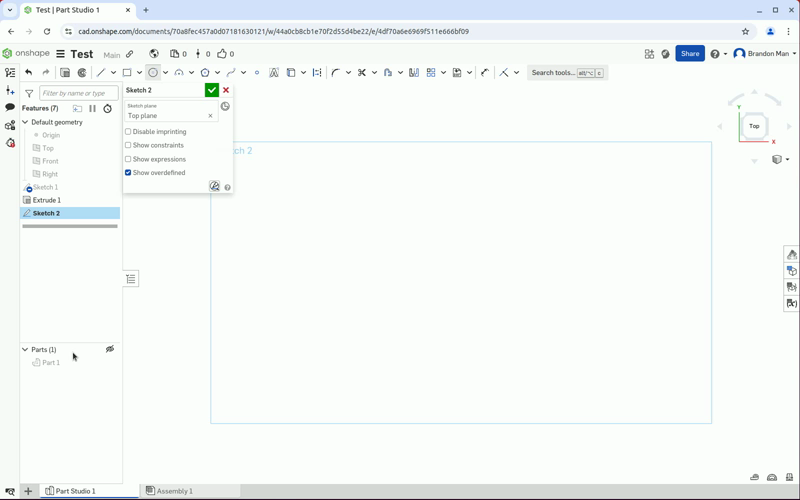
key_down(shift)
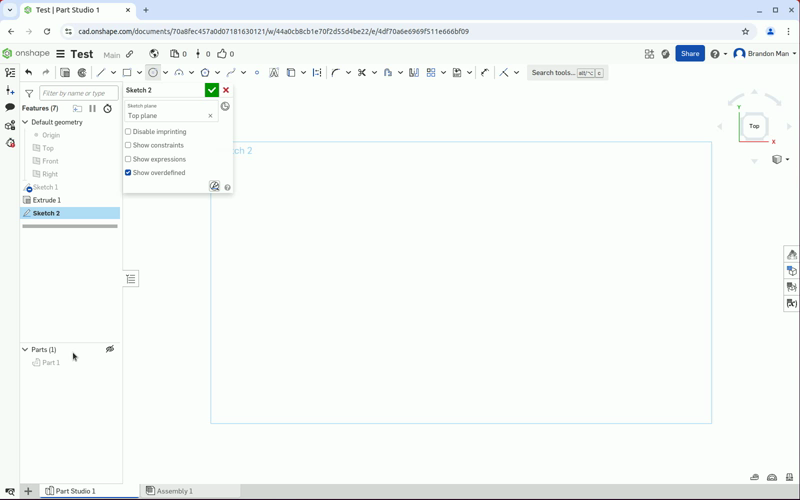
mouse_move(510, 282)
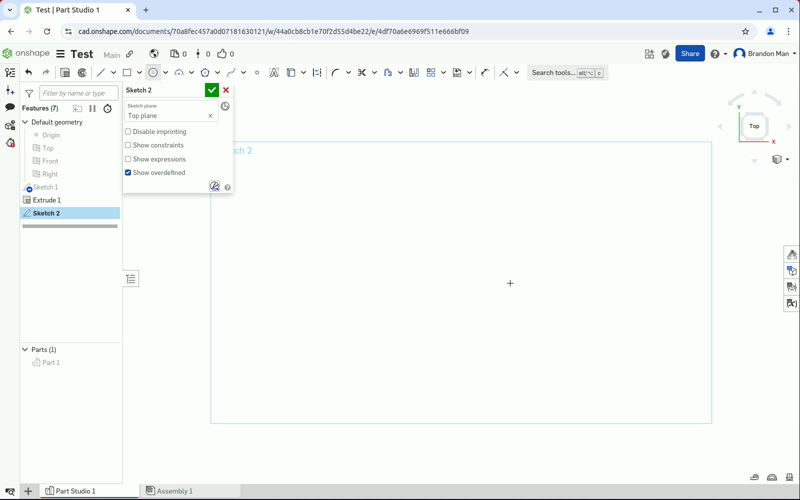
click(510, 282)
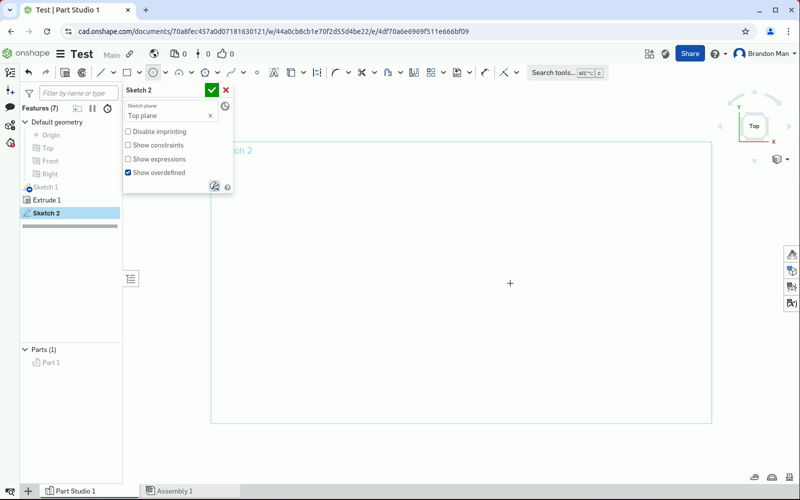
key_up(shift)
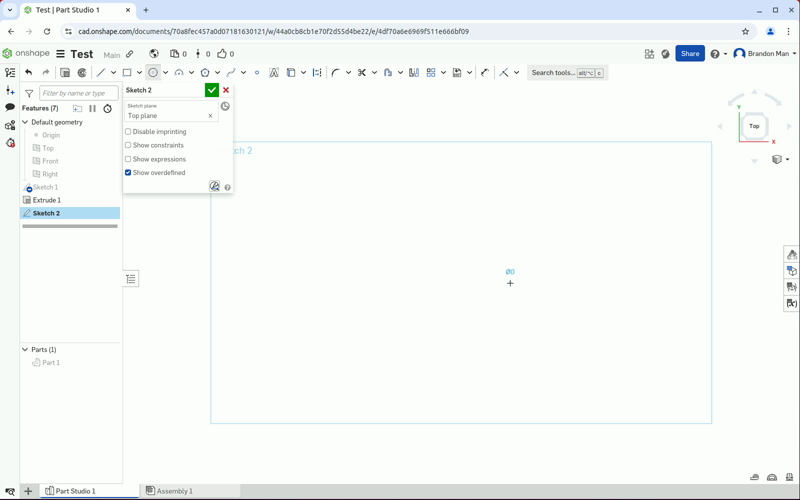
mouse_move(519, 282)
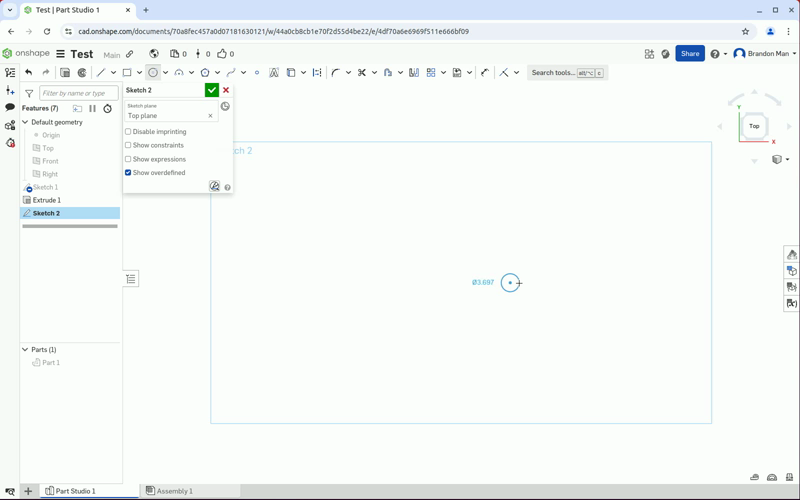
click(519, 282)
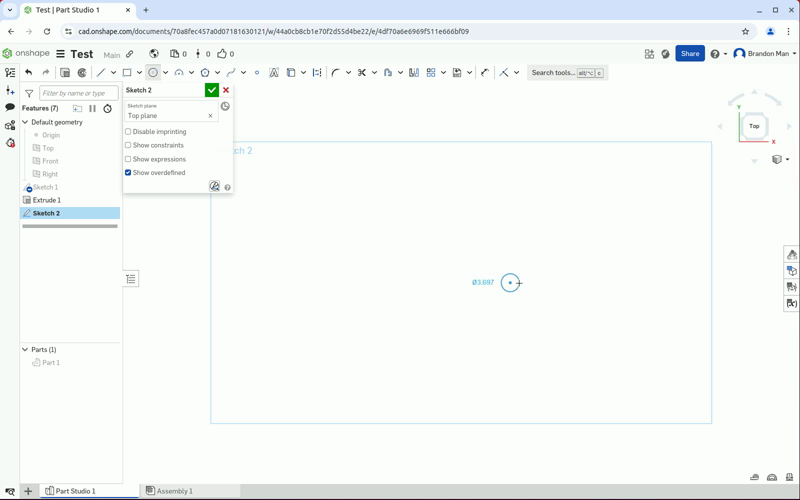
key(esc)
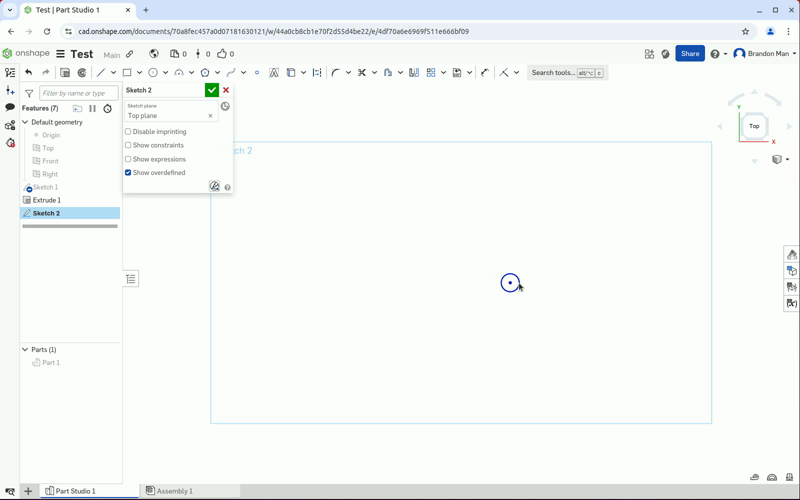
key(c)
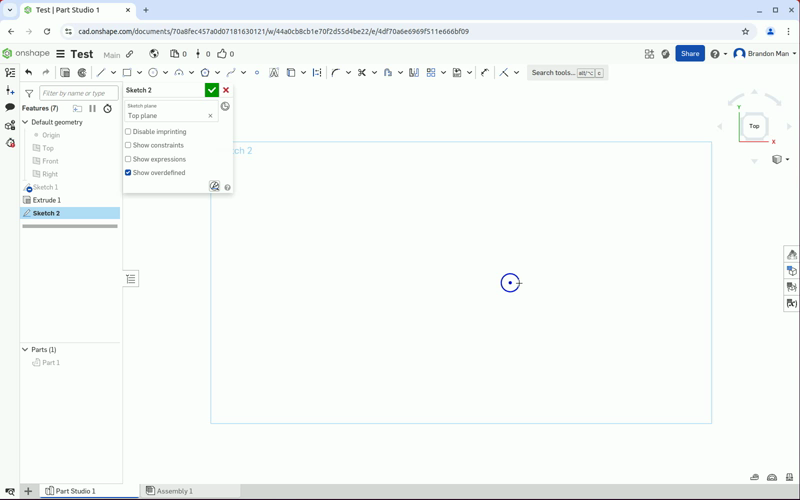
key_down(shift)
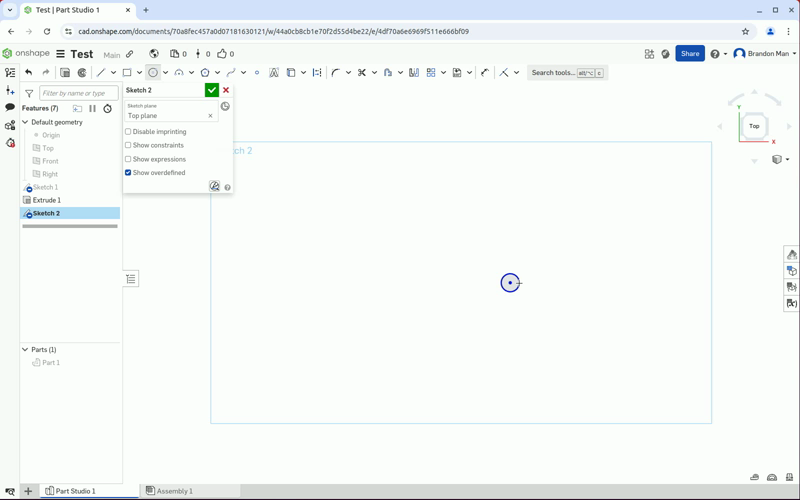
mouse_move(510, 282)
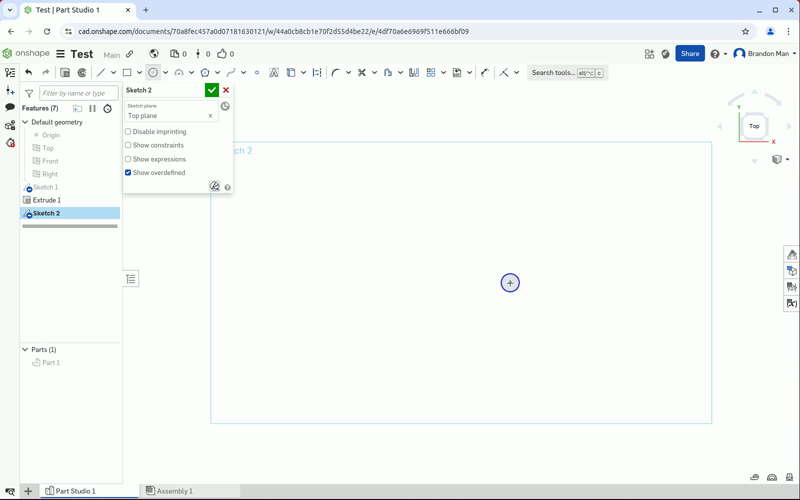
click(510, 282)
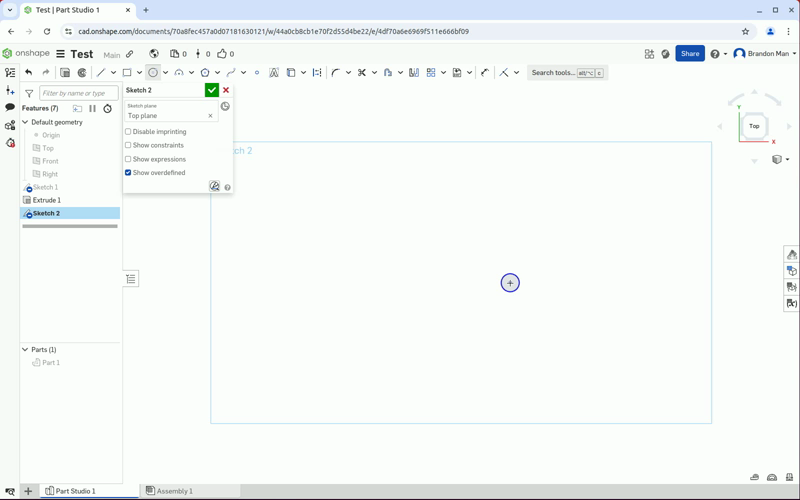
key_up(shift)
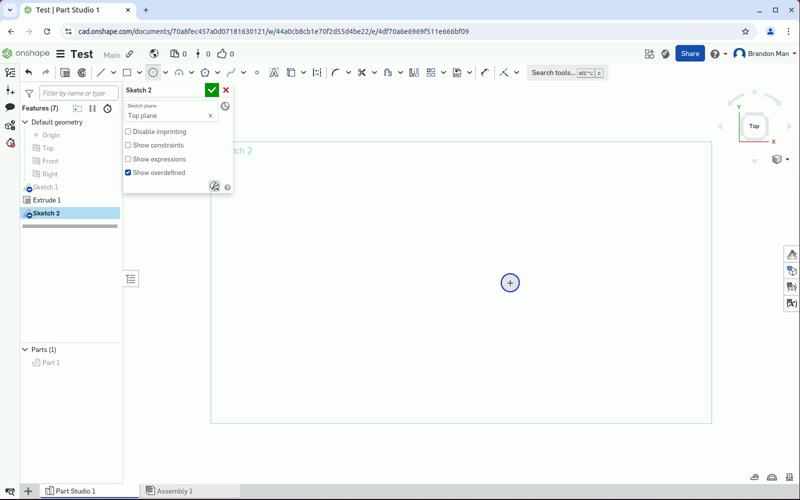
mouse_move(514, 282)
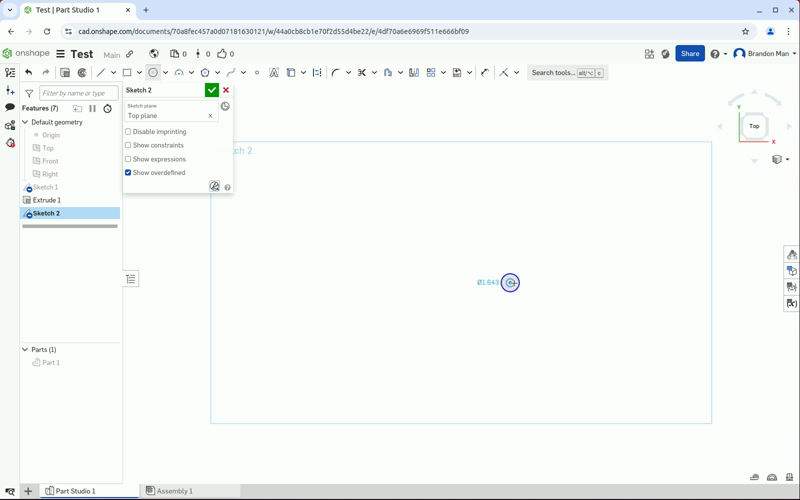
scroll(6)
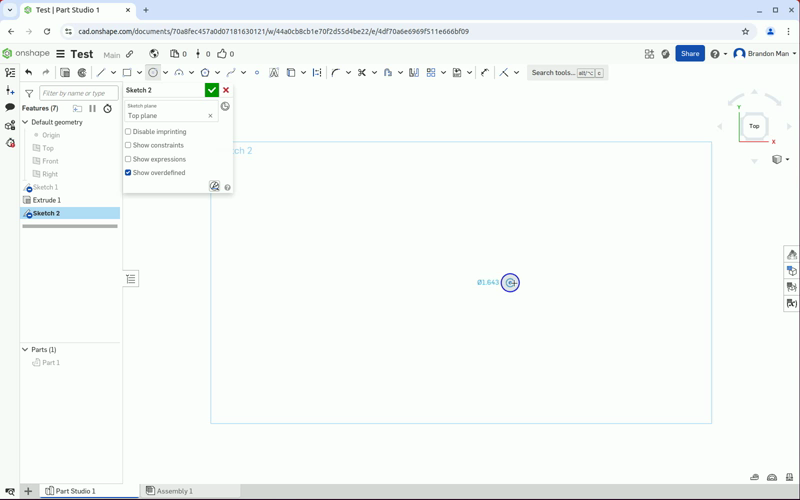
scroll(6)
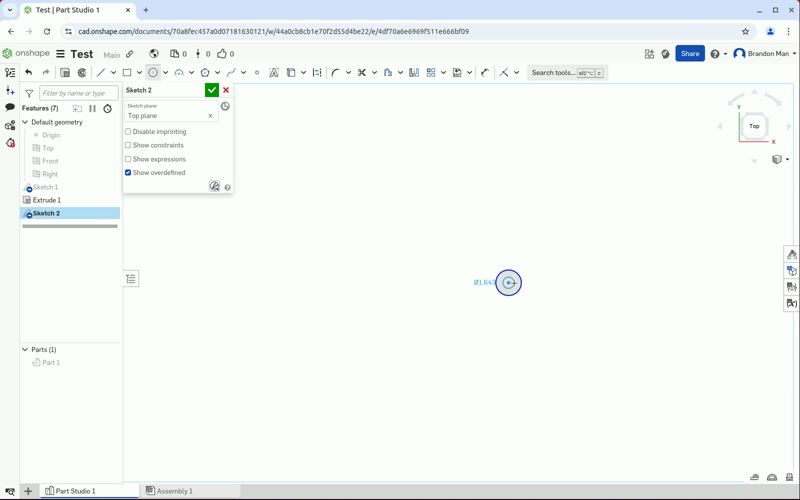
scroll(6)
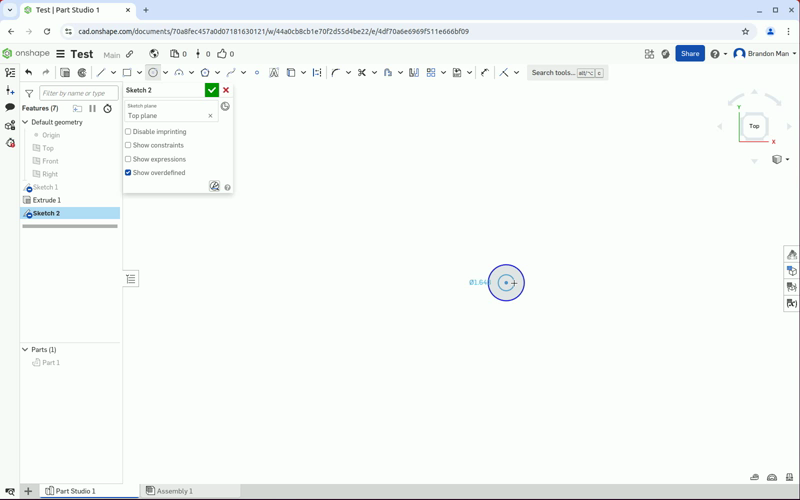
scroll(6)
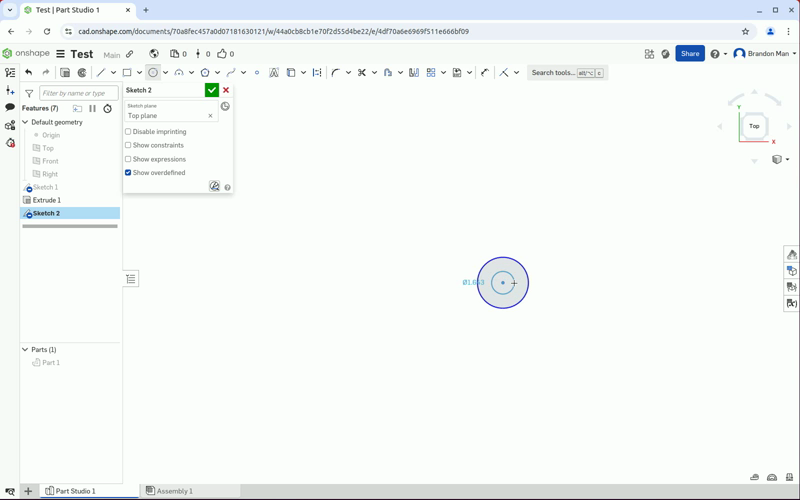
scroll(6)
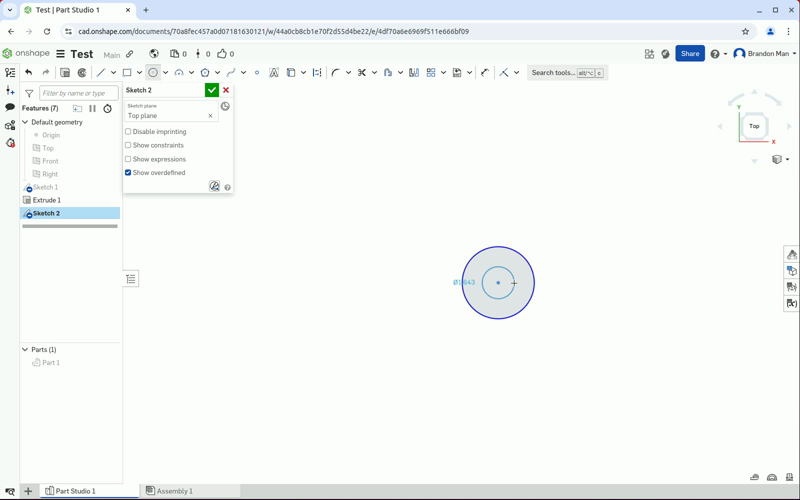
scroll(6)
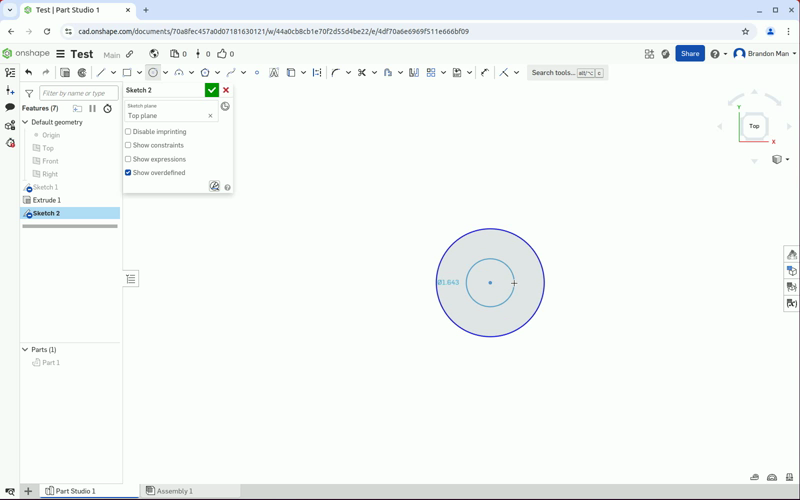
scroll(6)
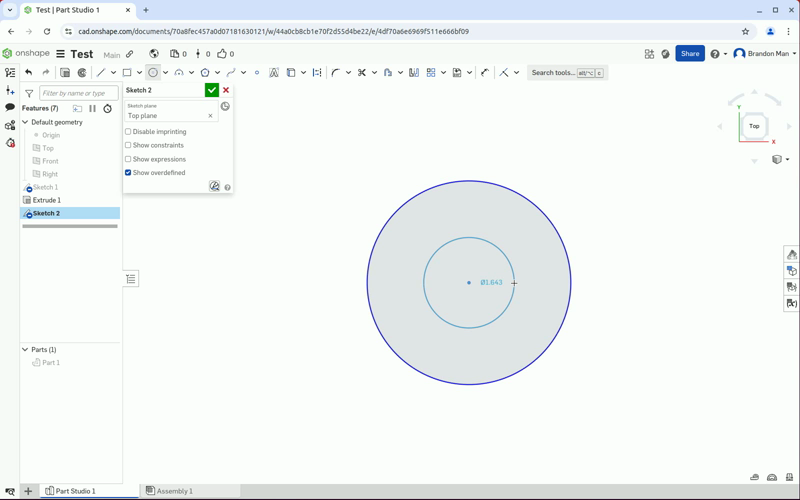
click(514, 282)
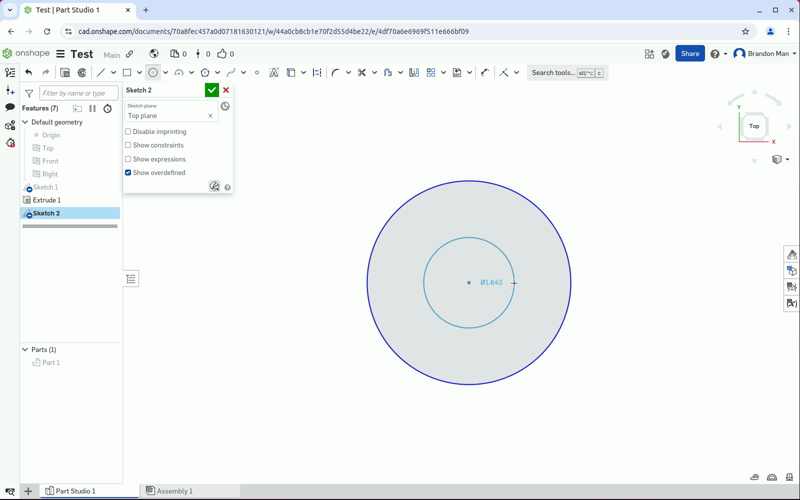
scroll(-6)
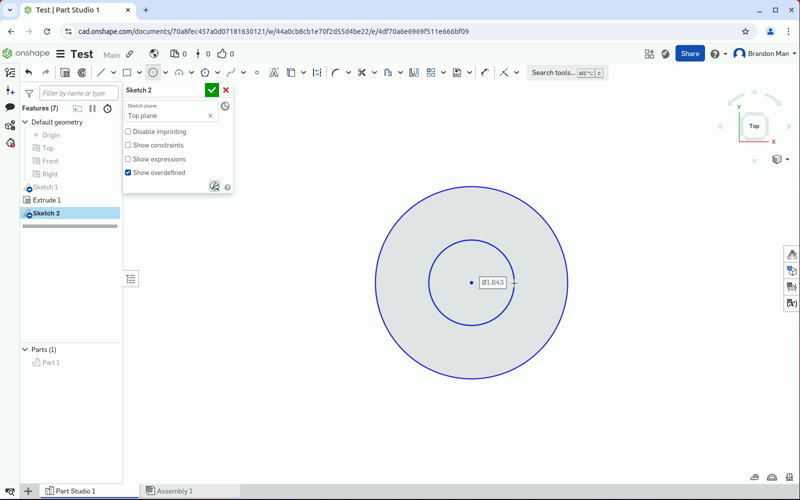
scroll(-6)
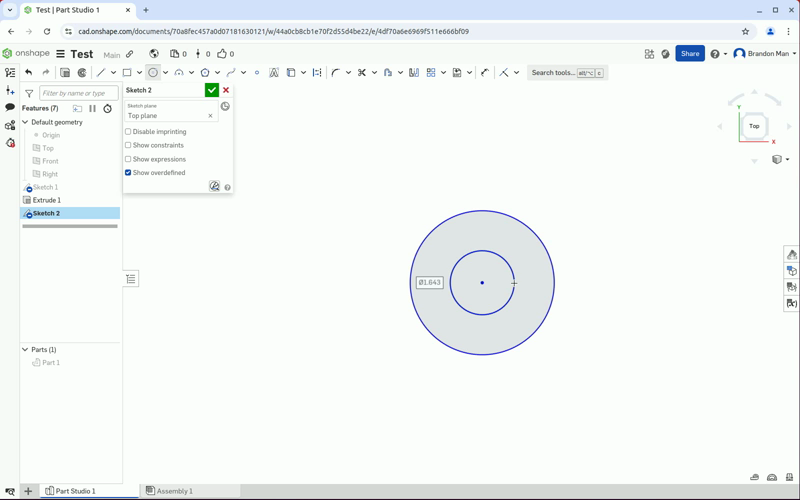
scroll(-6)
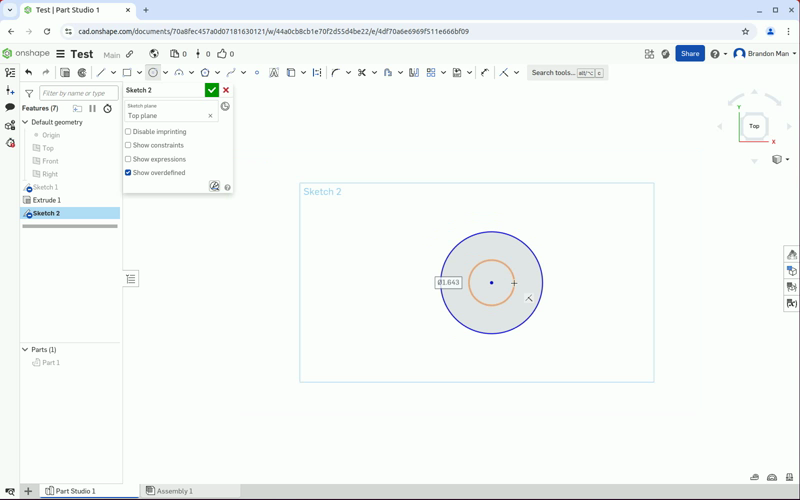
scroll(-6)
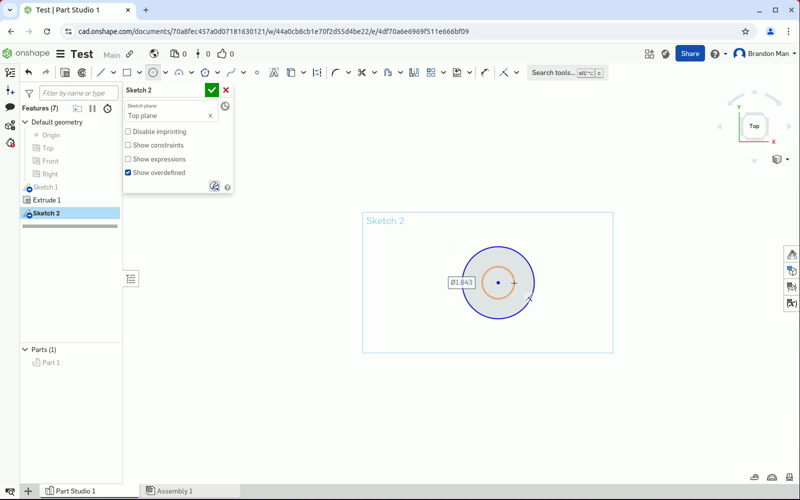
scroll(-6)
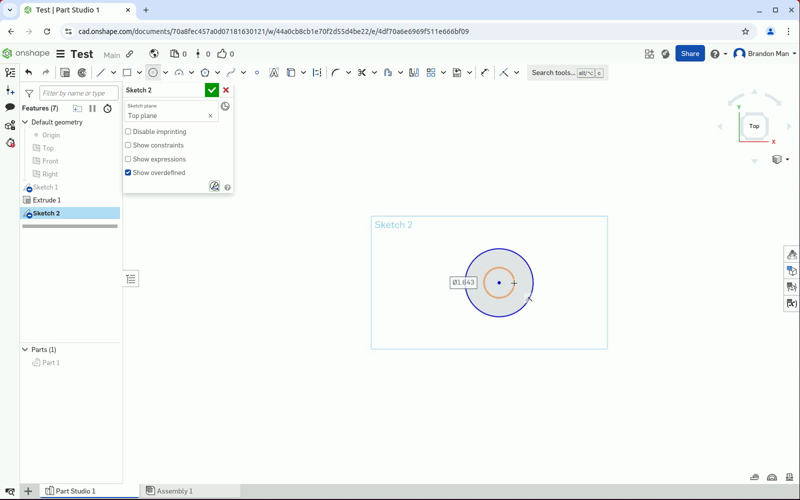
scroll(-6)
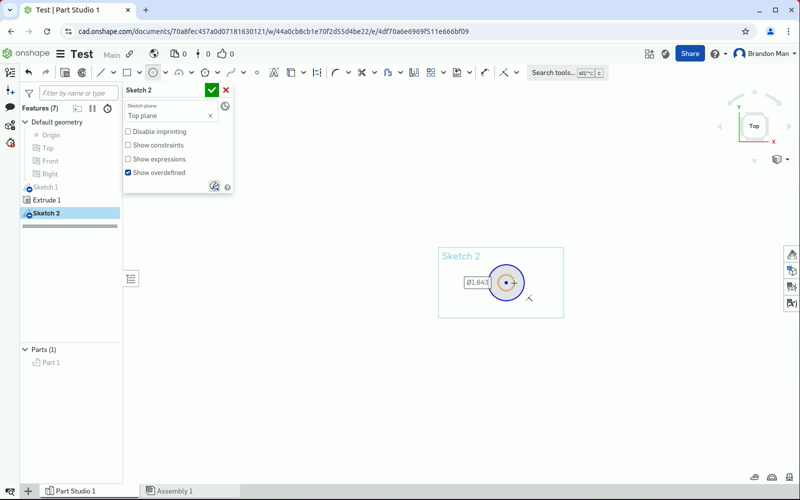
scroll(-6)
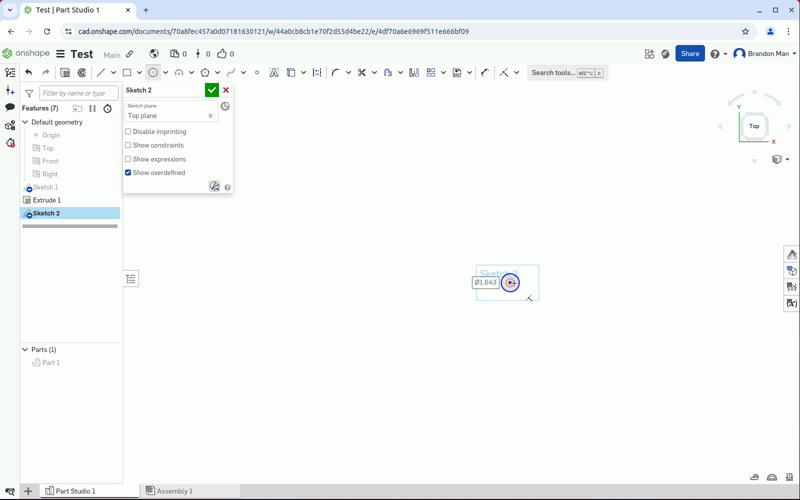
key(esc)
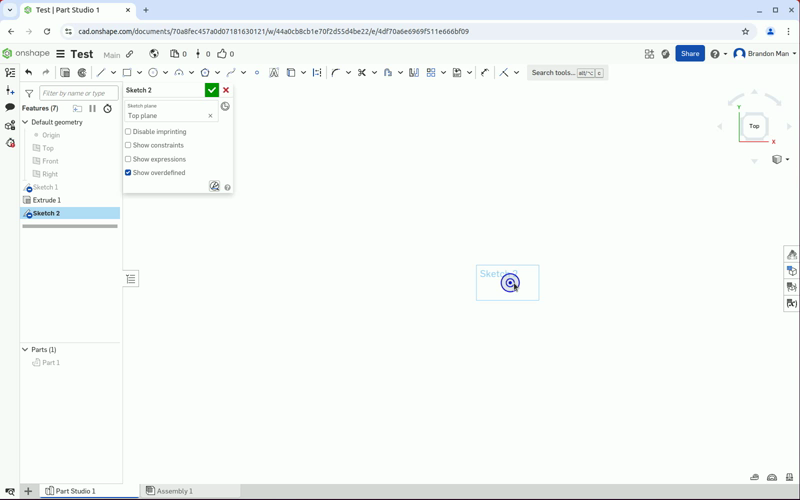
mouse_move(504, 277)
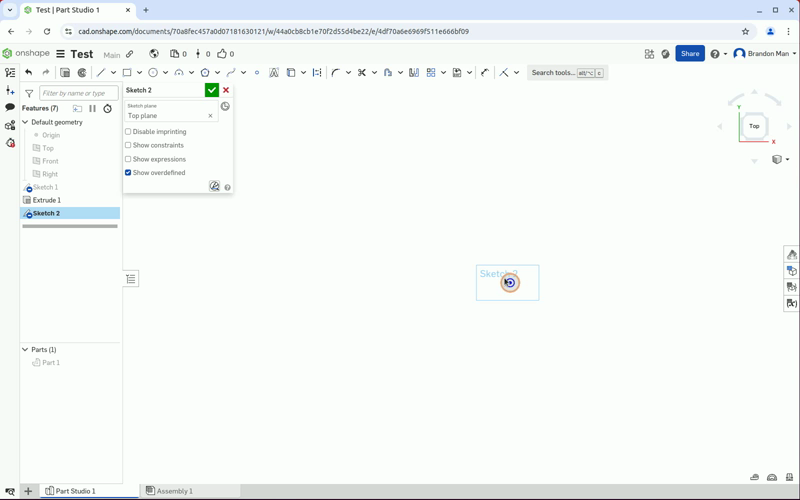
scroll(6)
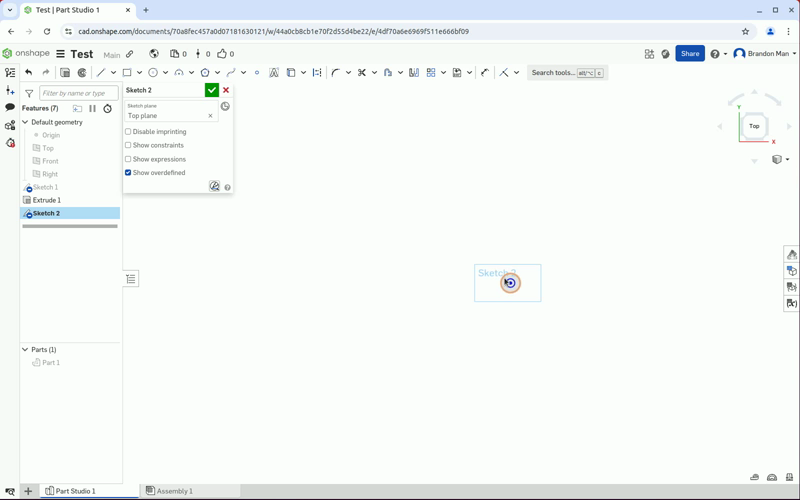
scroll(6)
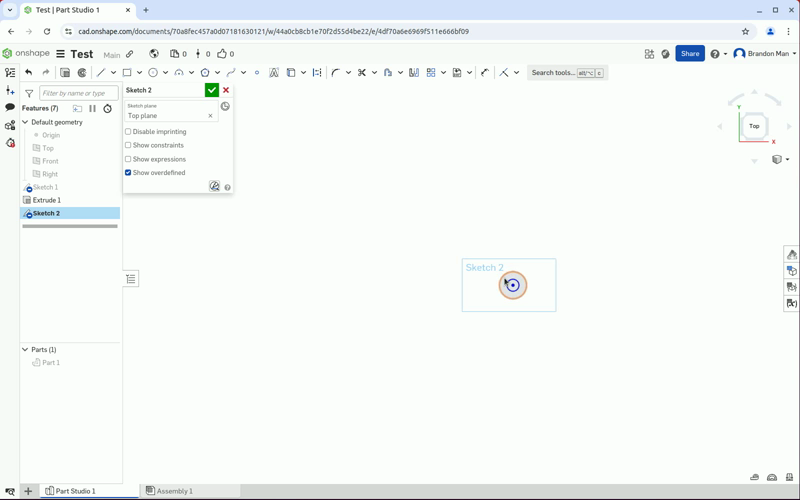
scroll(6)
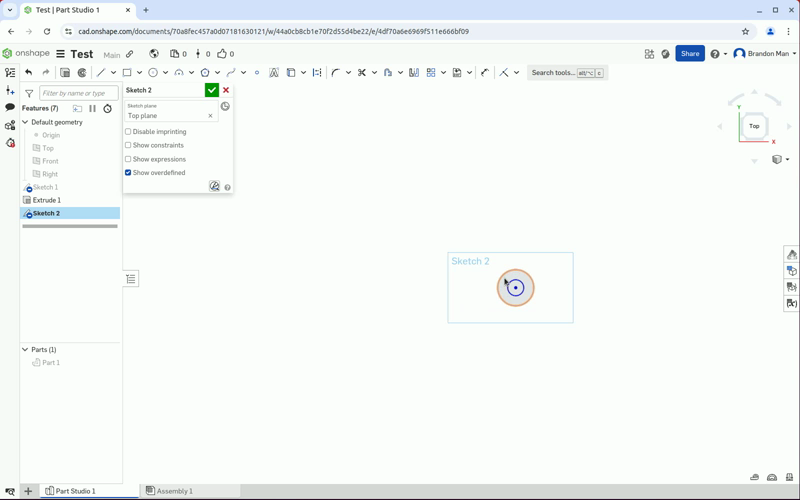
scroll(6)
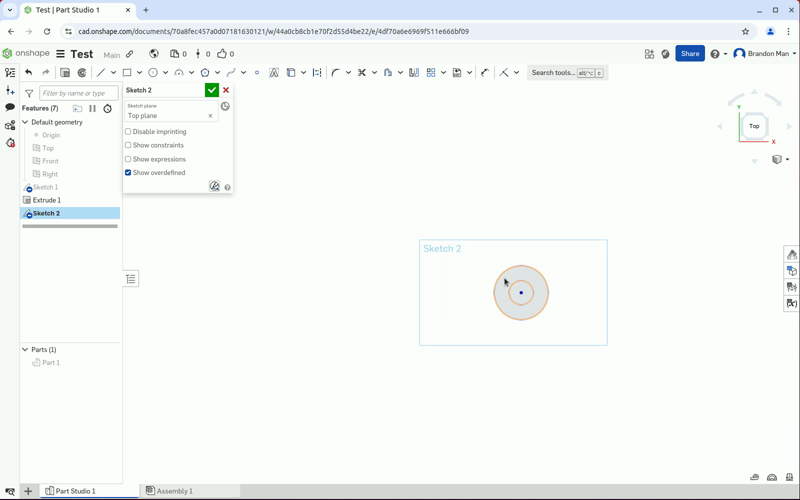
scroll(6)
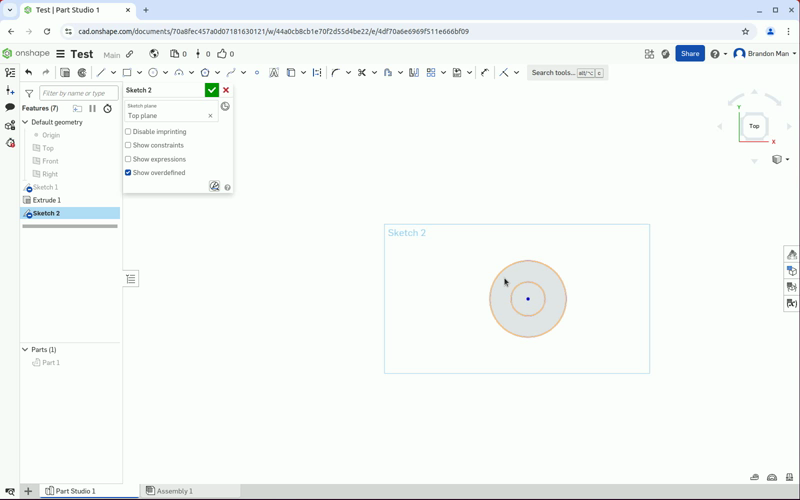
scroll(6)
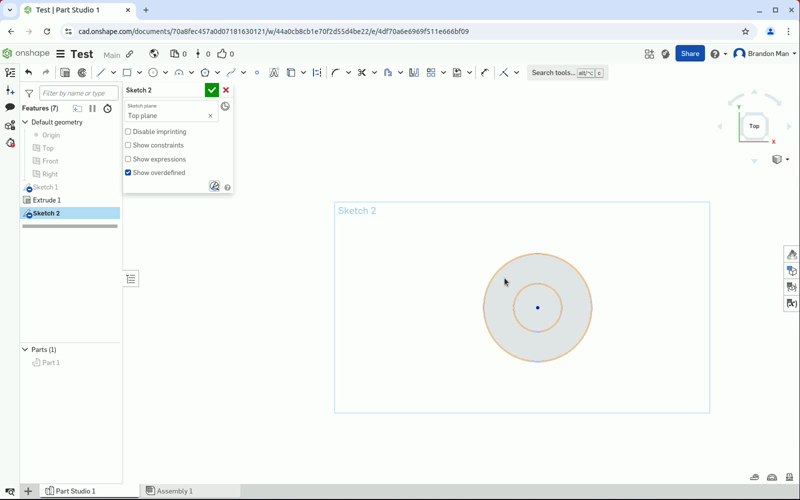
scroll(6)
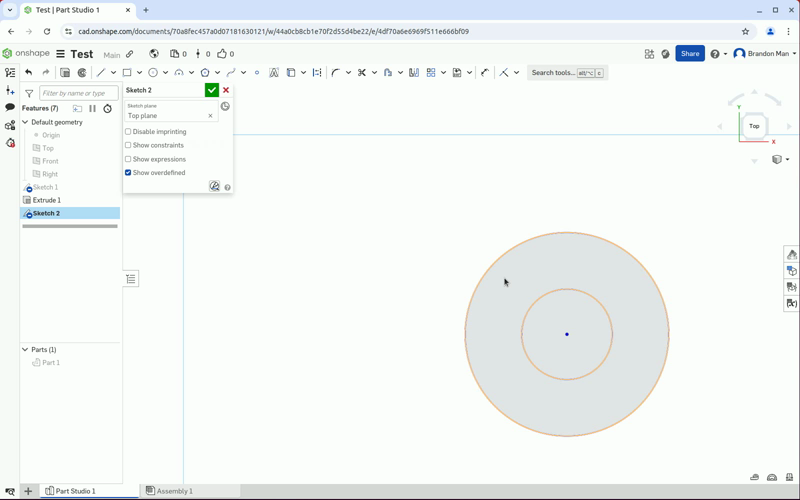
click(504, 277)
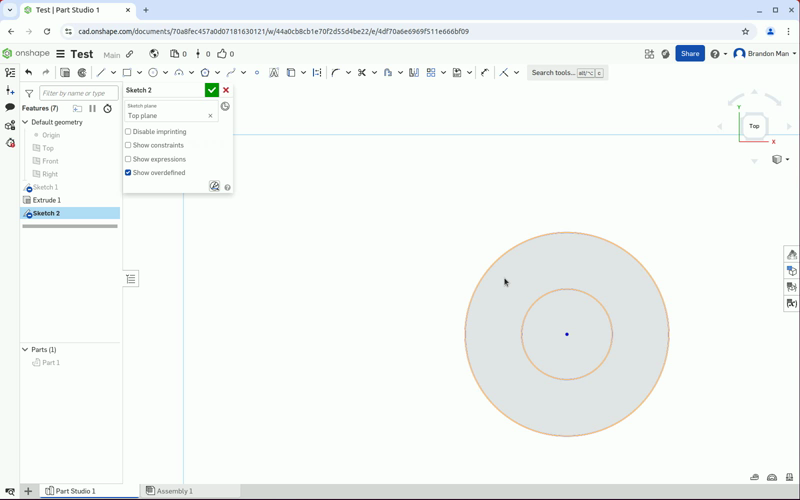
scroll(-6)
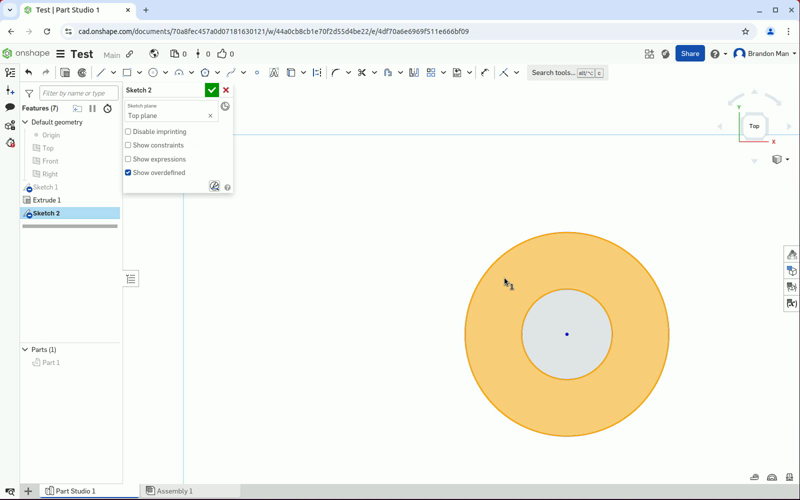
scroll(-6)
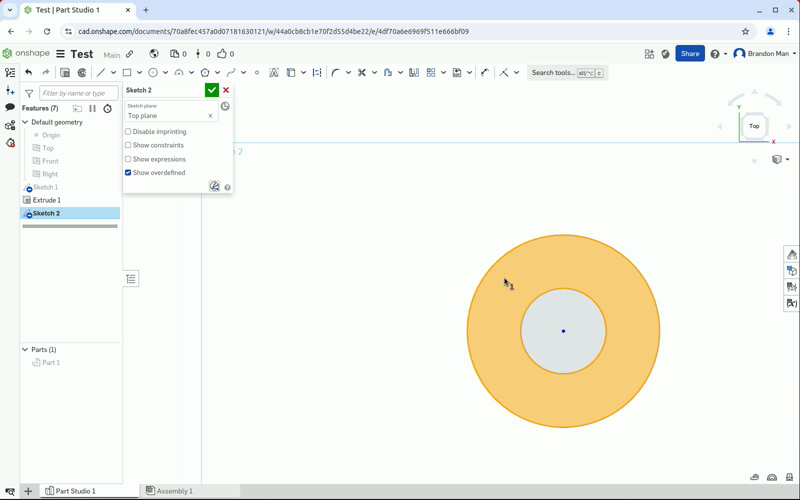
scroll(-6)
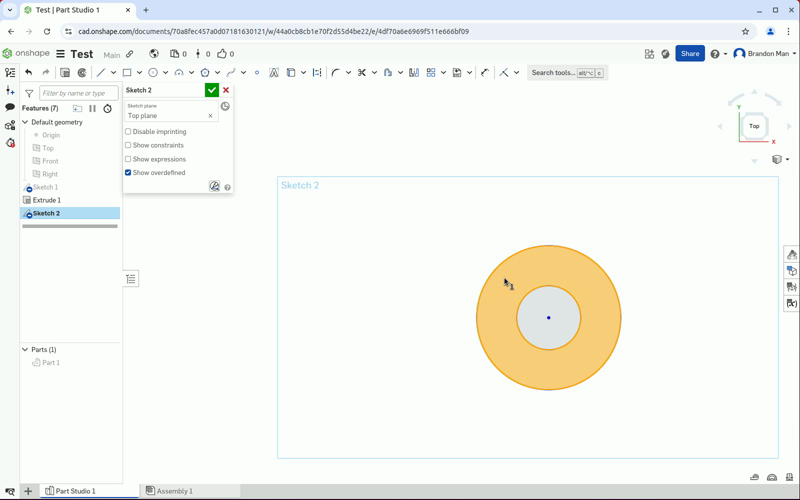
scroll(-6)
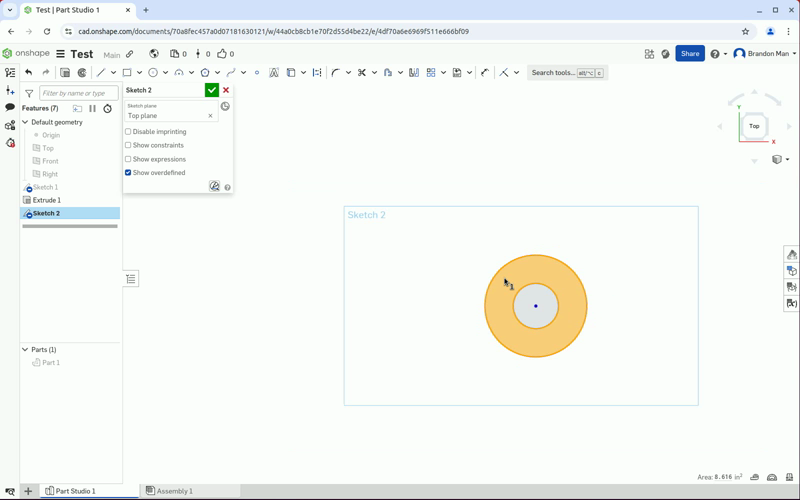
scroll(-6)
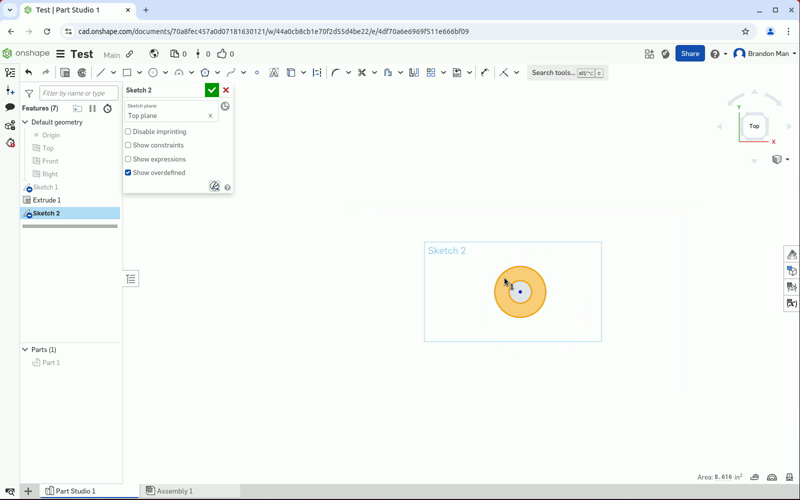
scroll(-6)
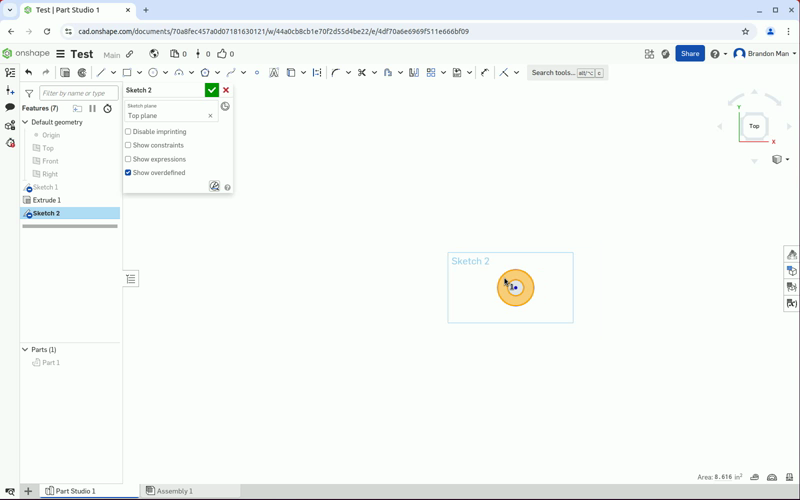
scroll(-6)
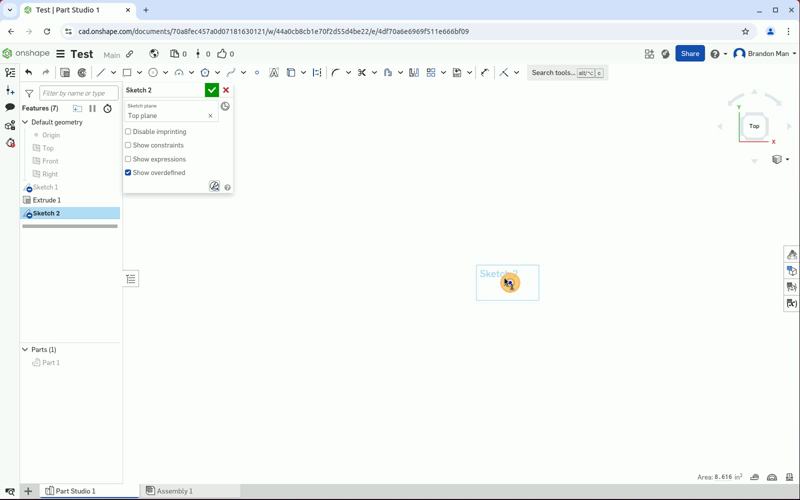
mouse_move(73, 352)
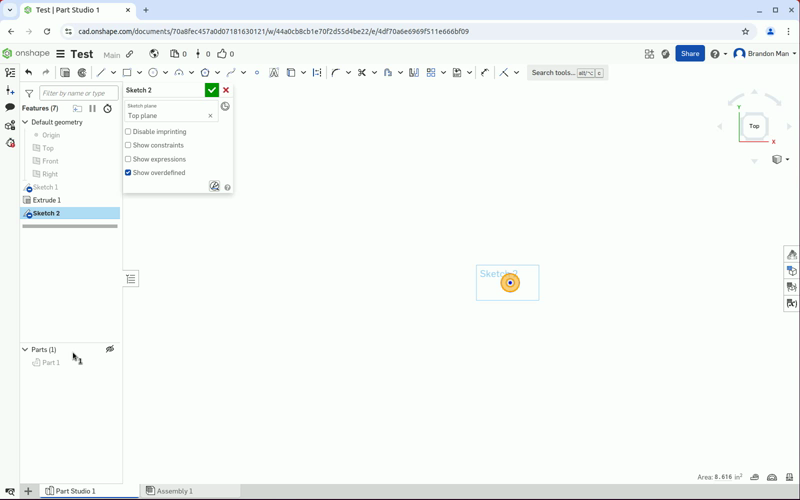
key(shift+y)
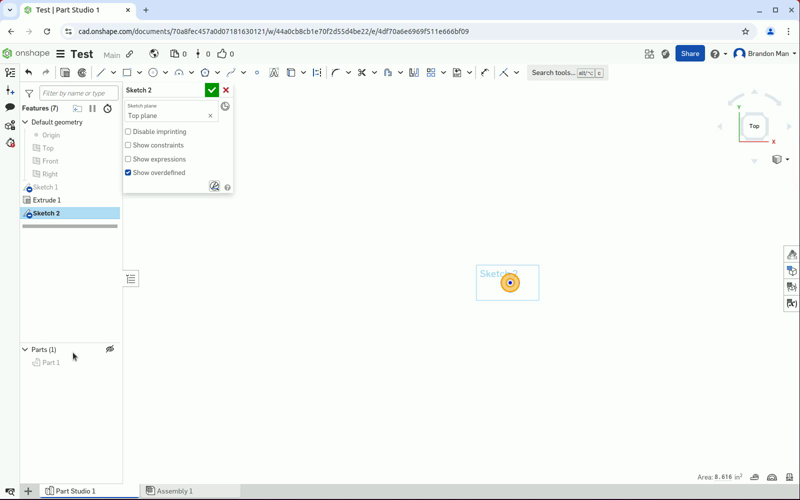
key(shift+e)
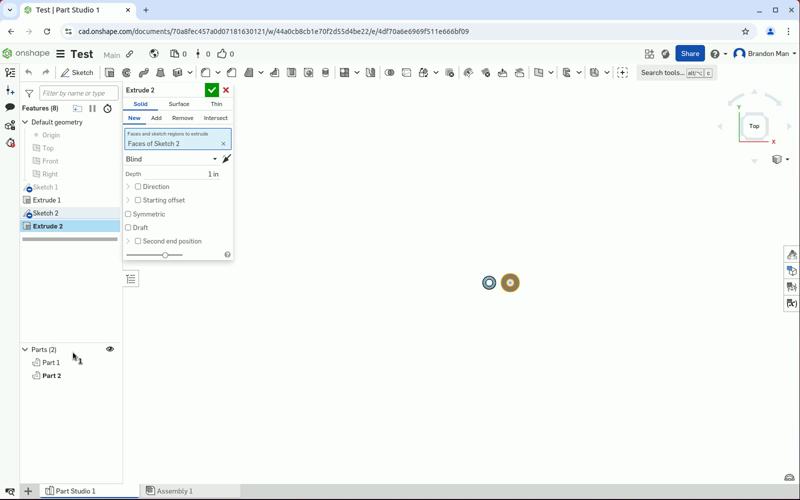
mouse_move(143, 106)
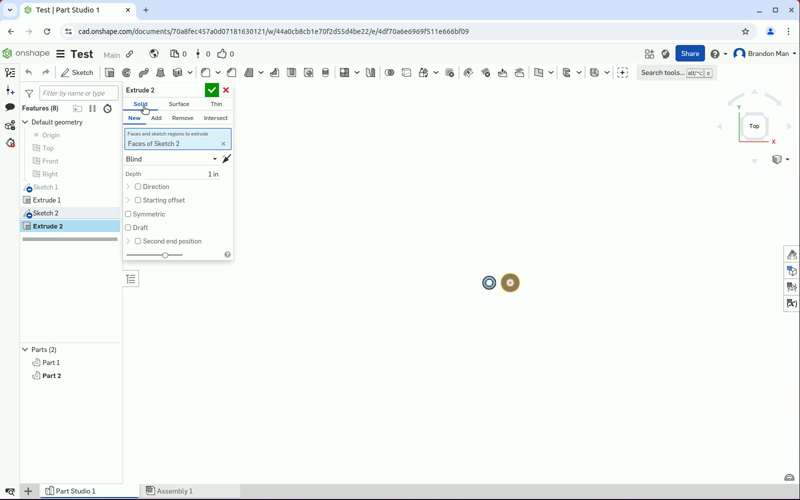
click(143, 106)
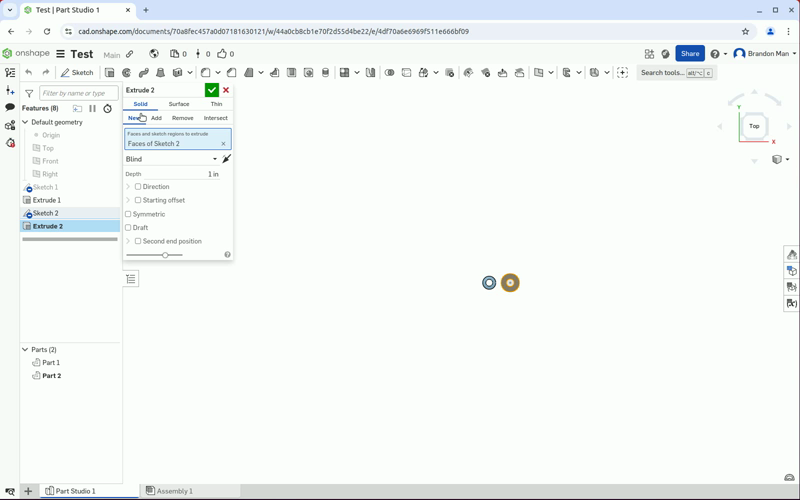
mouse_move(137, 120)
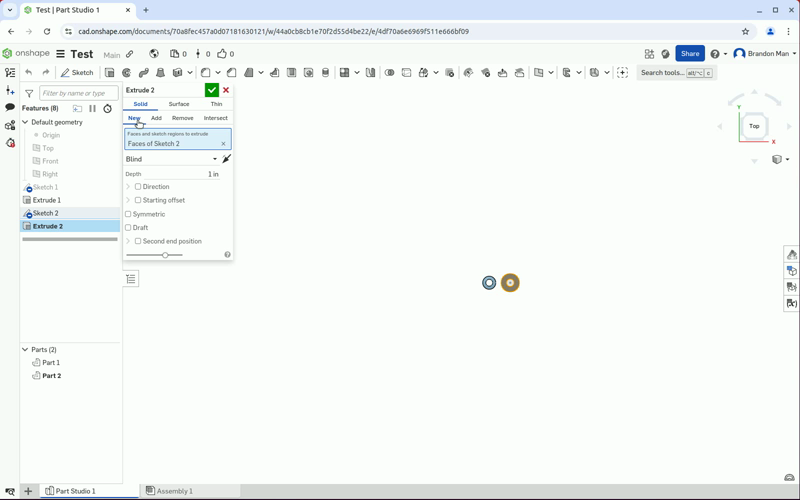
click(137, 120)
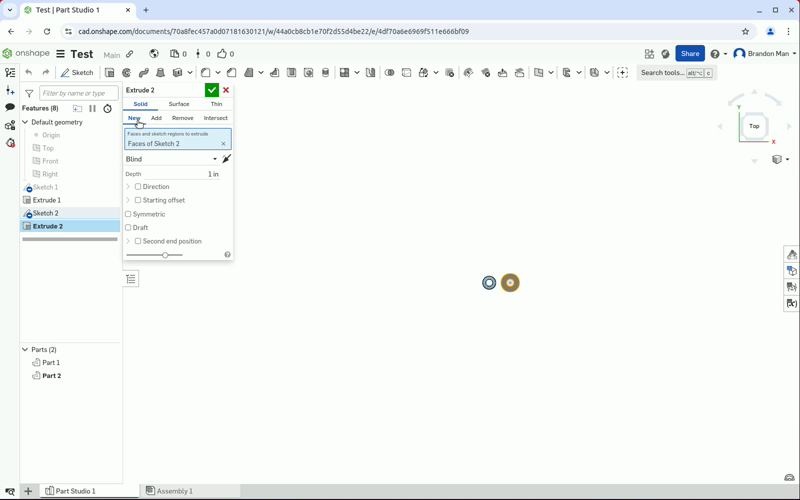
key(tab, 4)
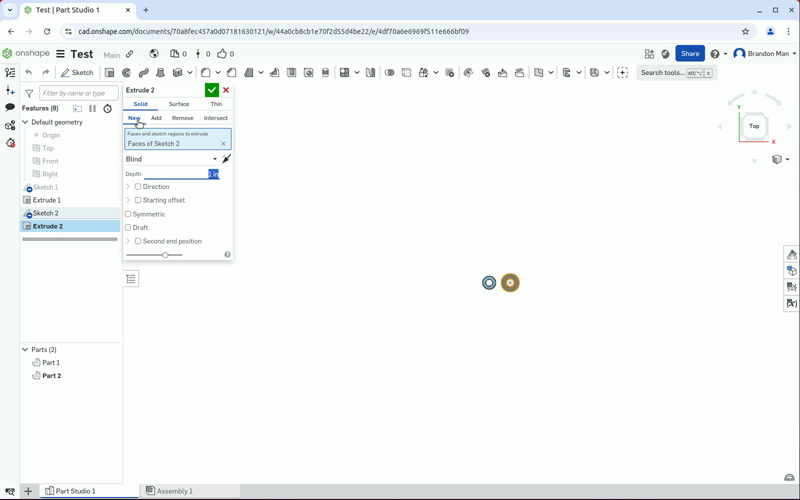
text(0.481)
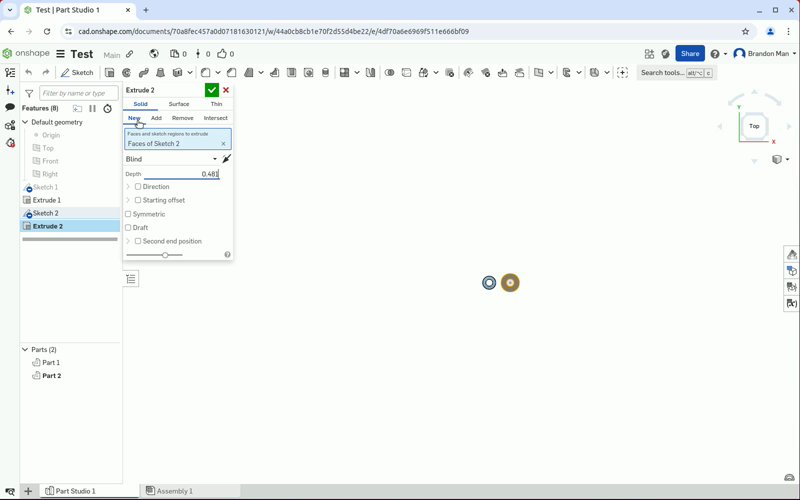
key(enter)
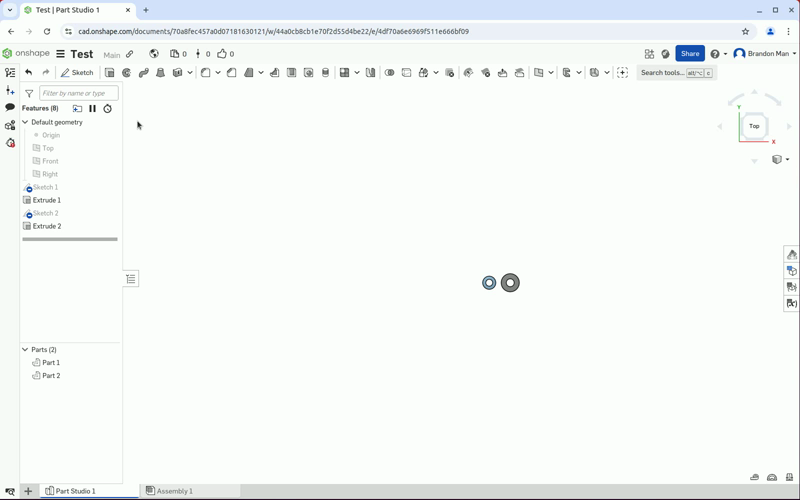
key(shift+h)
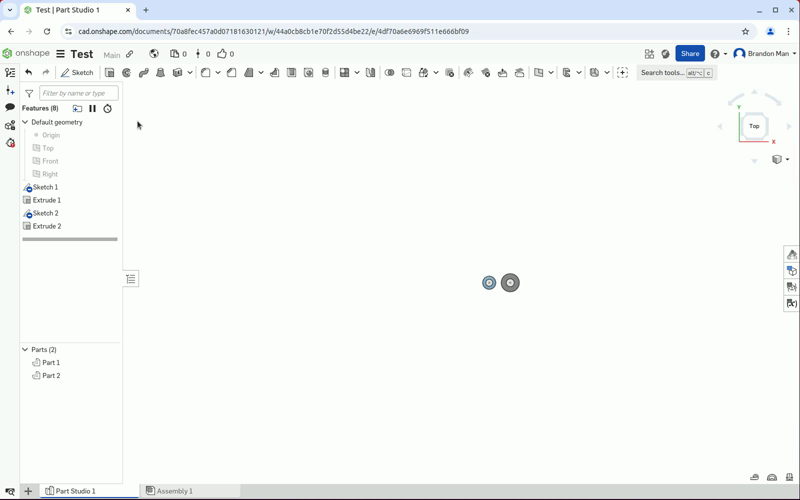
key(shift+h)
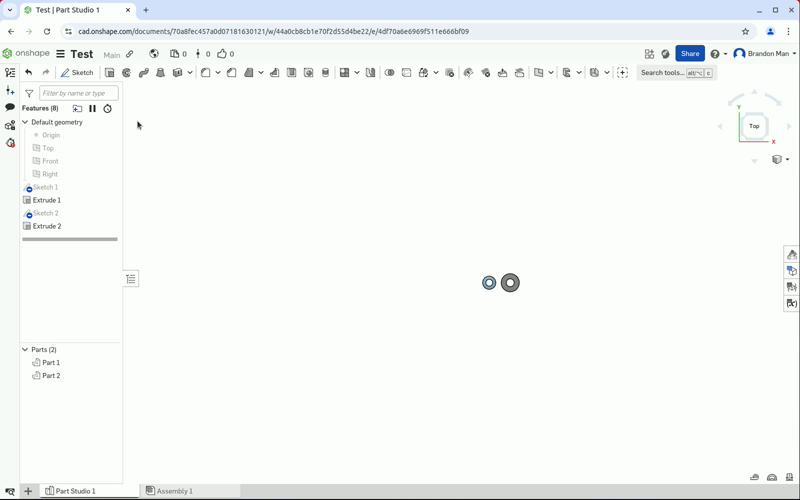
mouse_move(73, 189)
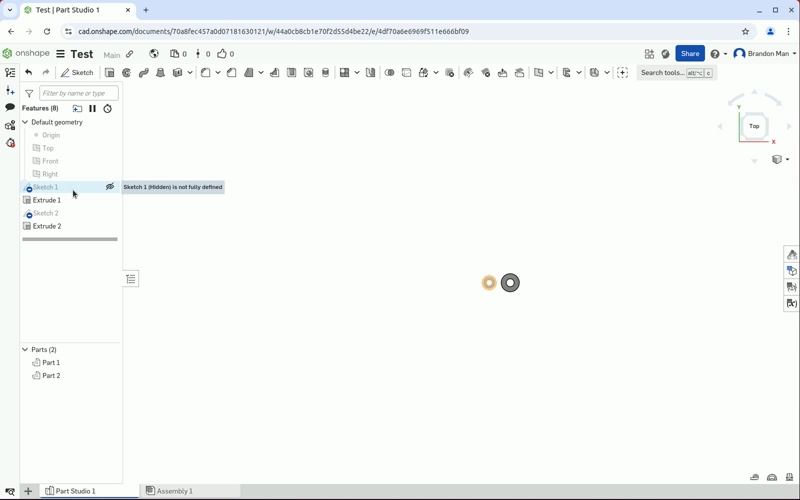
click(73, 189)
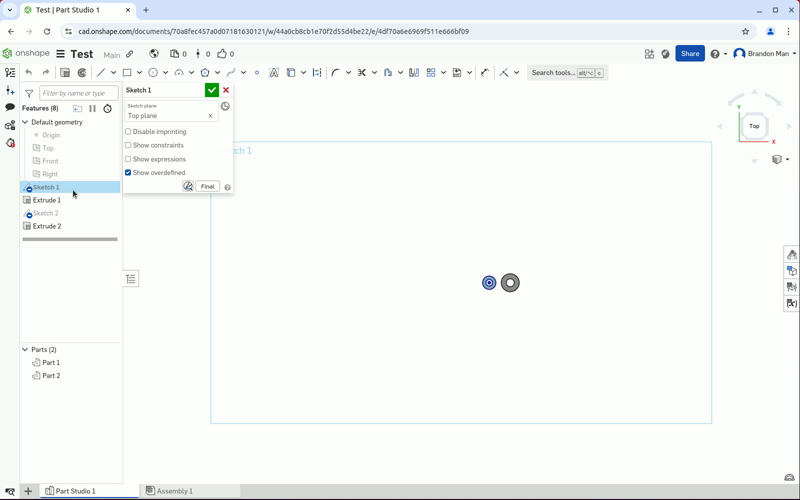
mouse_move(229, 92)
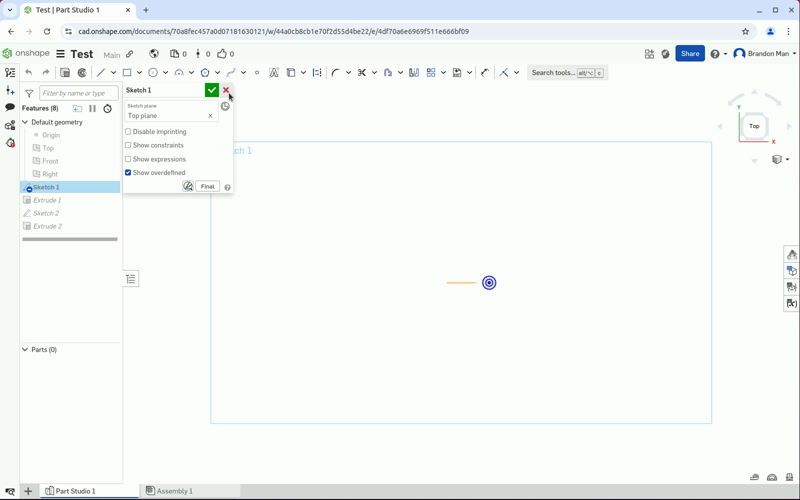
click(229, 92)
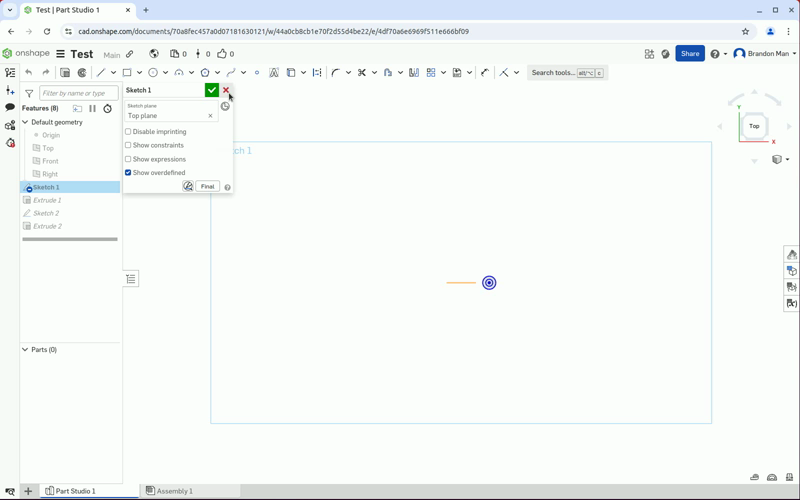
key(shift+s)
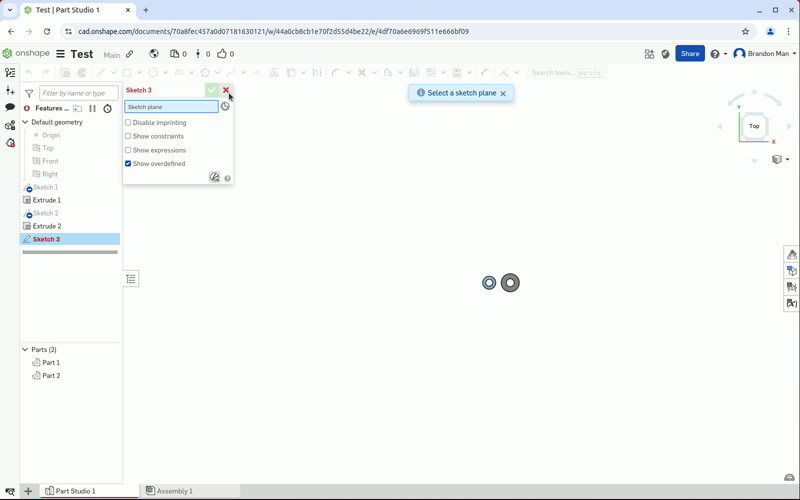
mouse_move(73, 150)
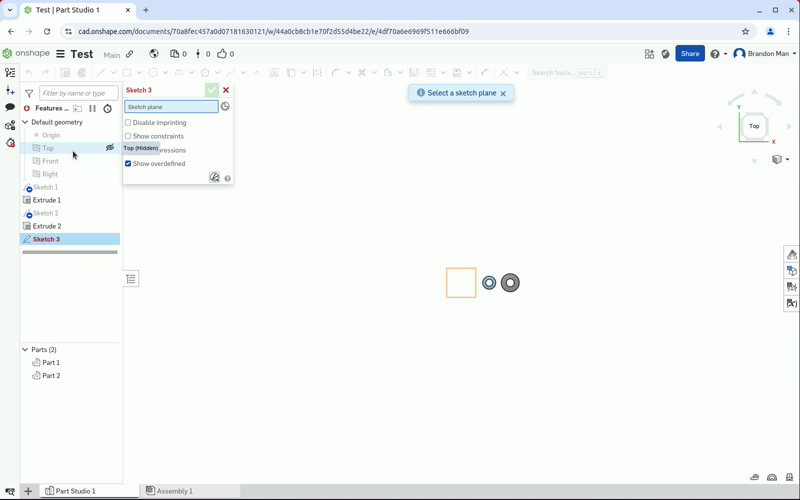
click(73, 150)
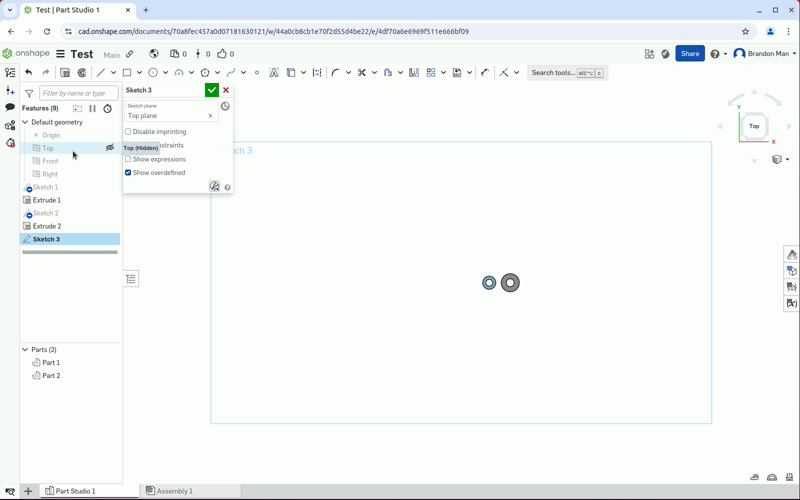
mouse_move(73, 352)
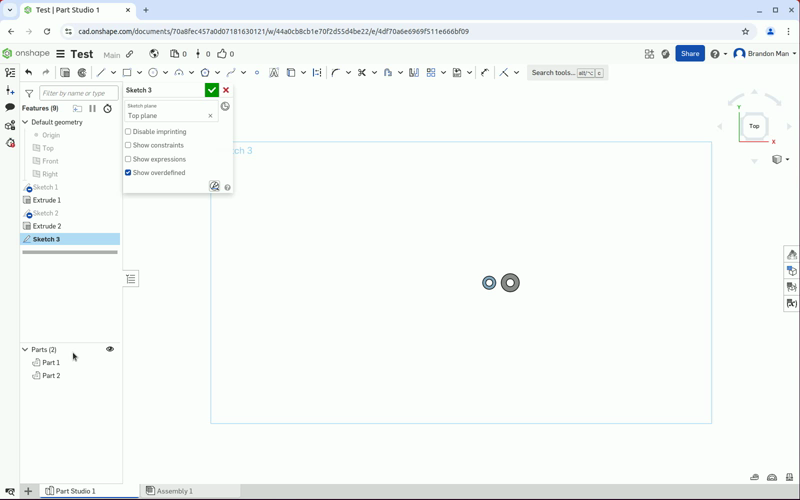
key(y)
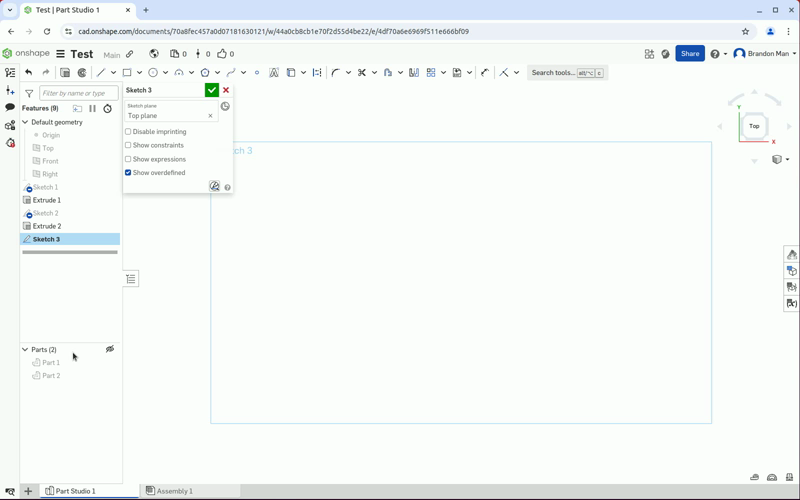
key(c)
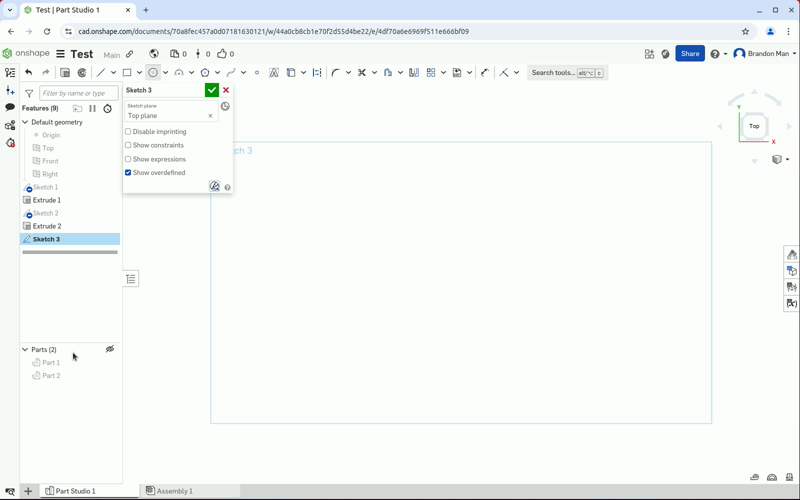
key_down(shift)
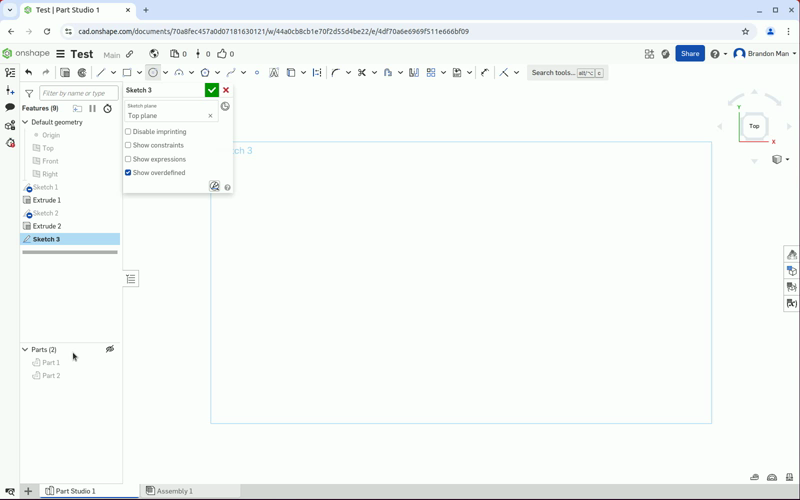
mouse_move(534, 282)
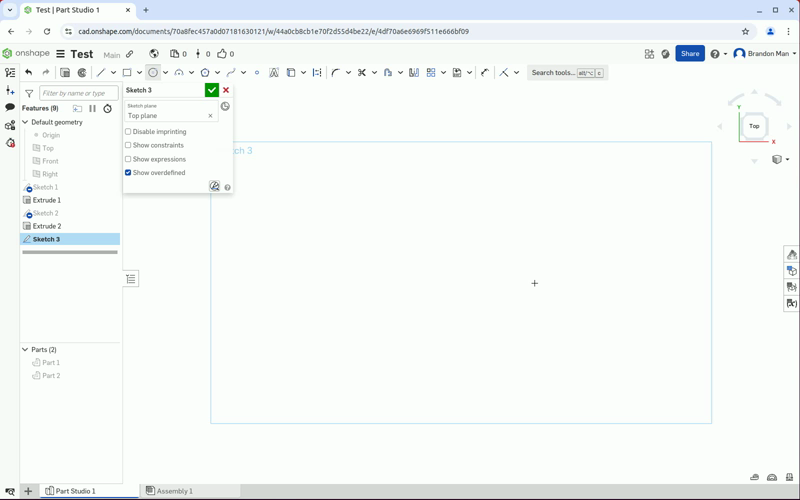
click(534, 282)
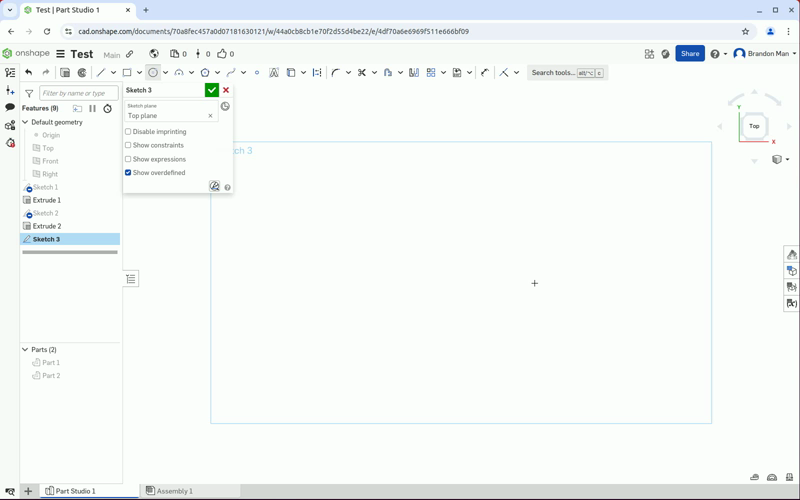
key_up(shift)
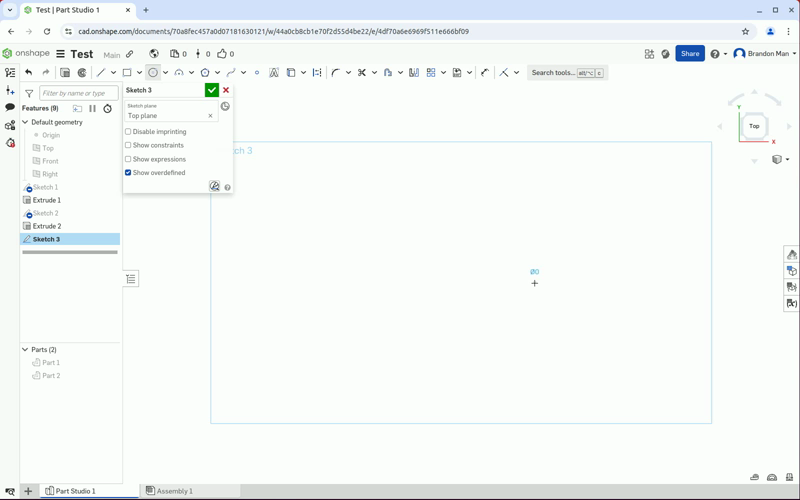
mouse_move(545, 282)
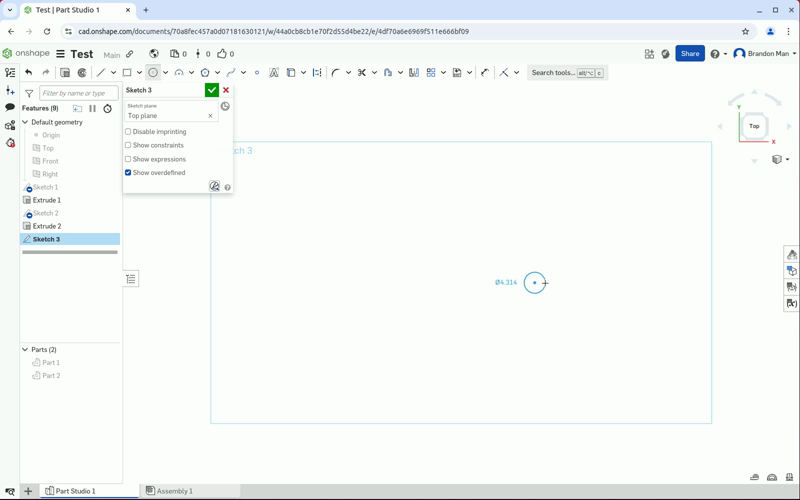
click(545, 282)
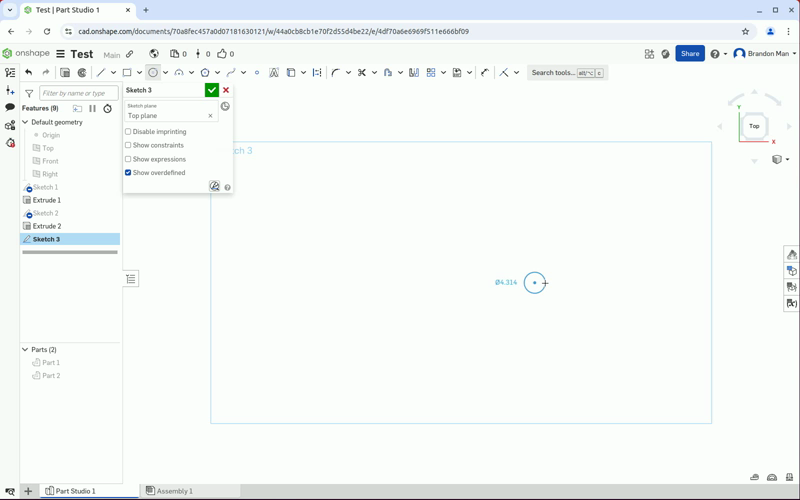
key(esc)
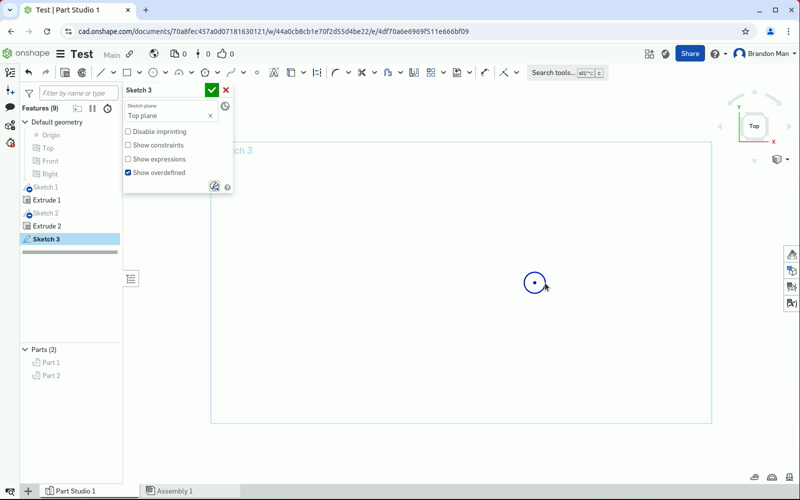
key(c)
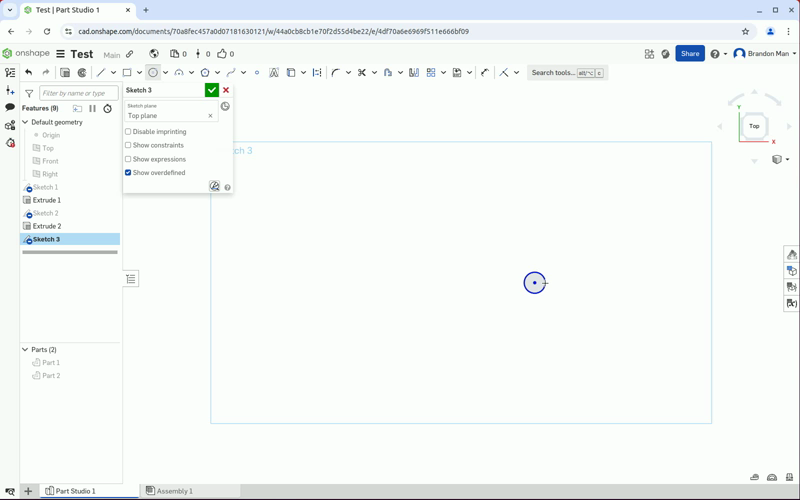
key_down(shift)
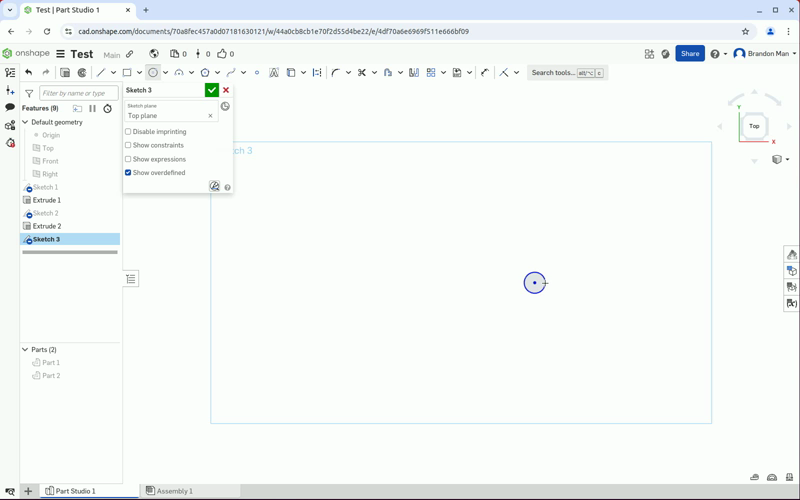
mouse_move(534, 282)
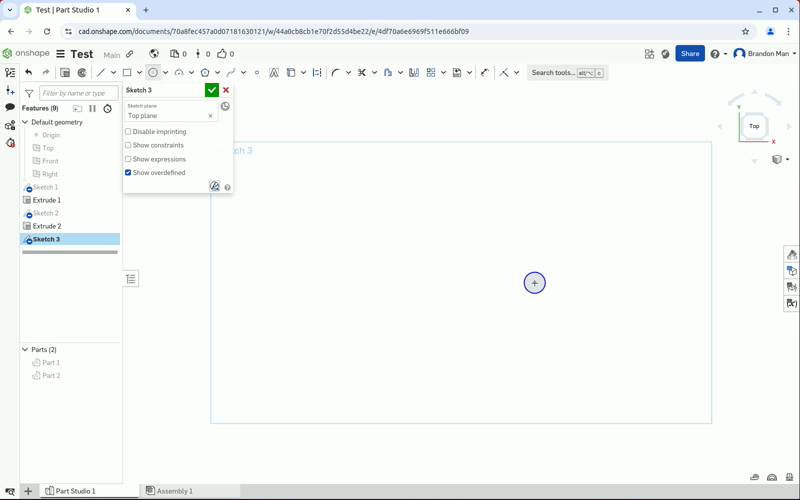
click(534, 282)
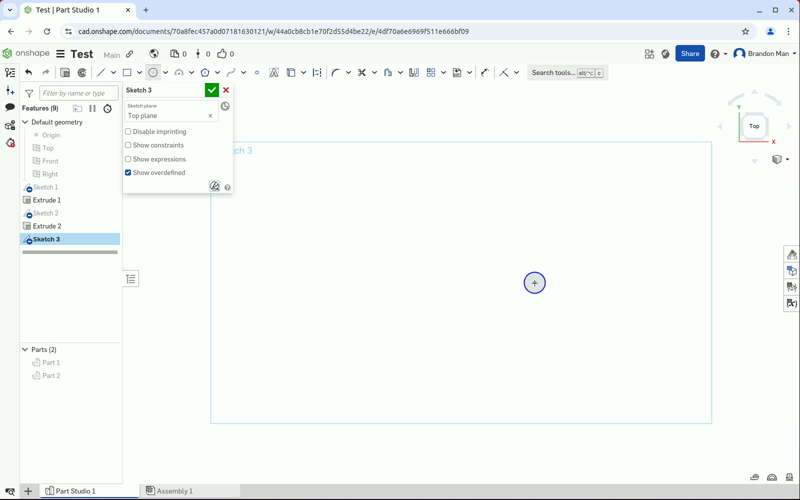
key_up(shift)
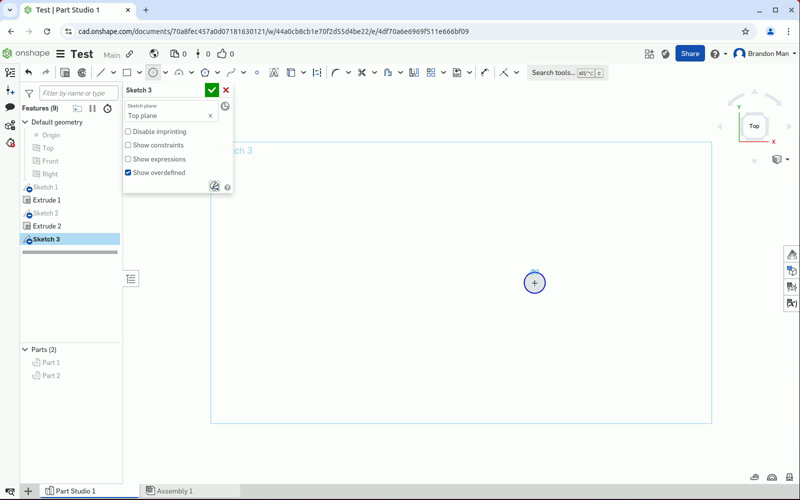
mouse_move(540, 282)
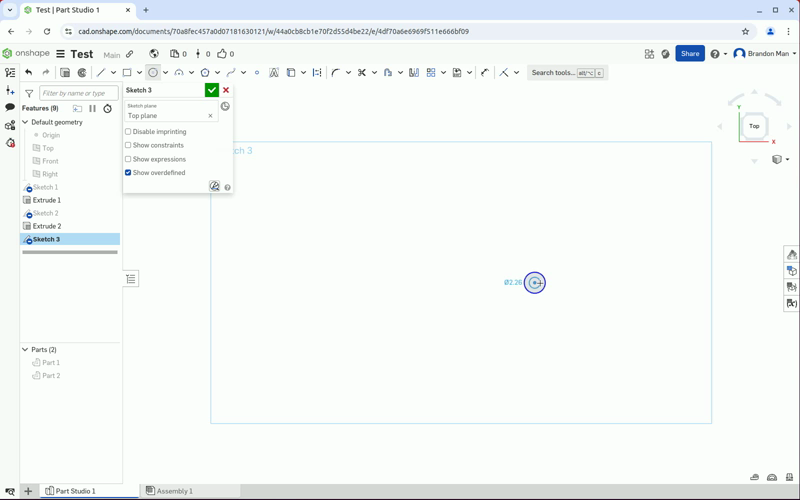
click(540, 282)
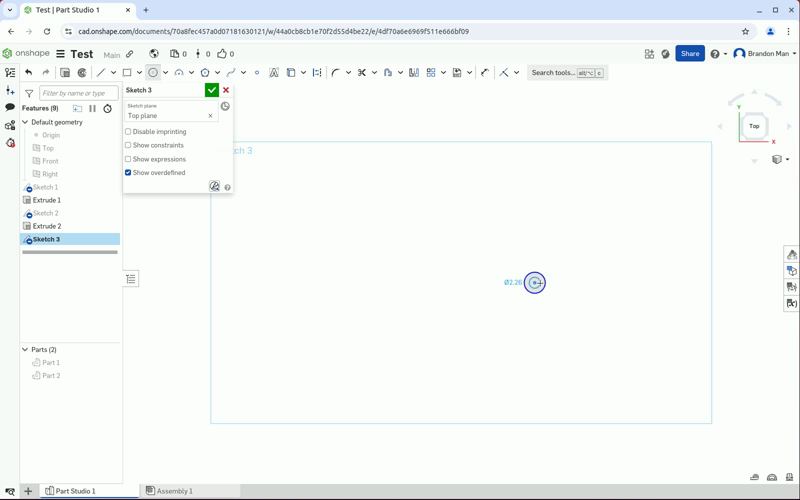
key(esc)
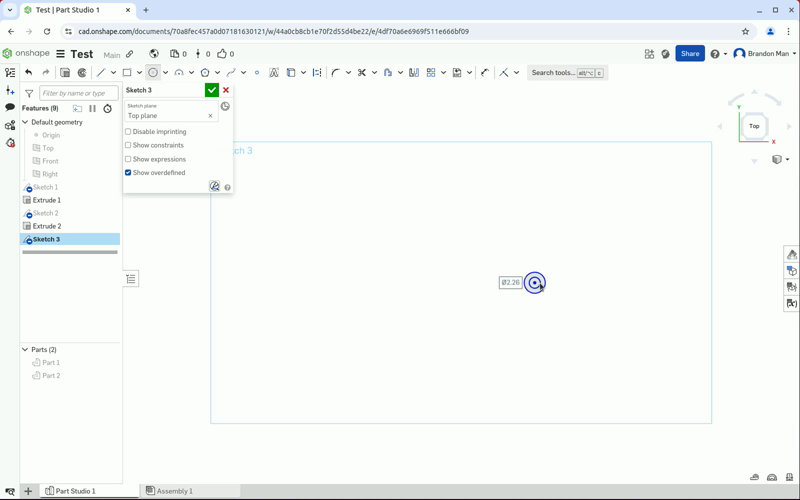
mouse_move(540, 287)
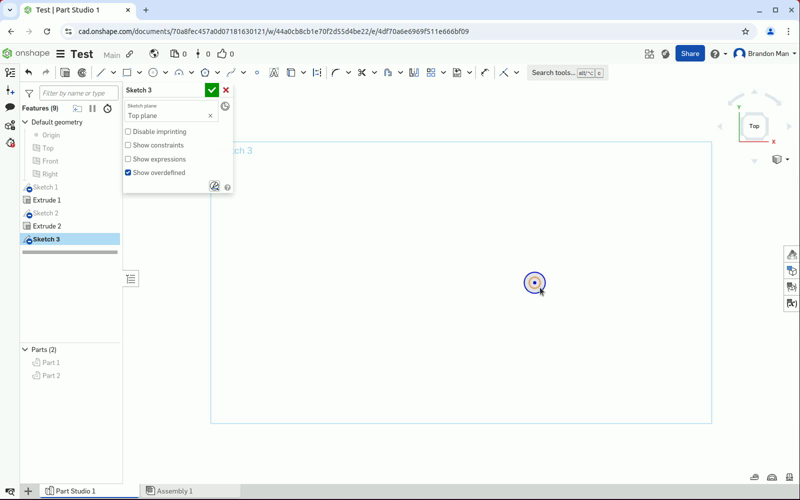
scroll(6)
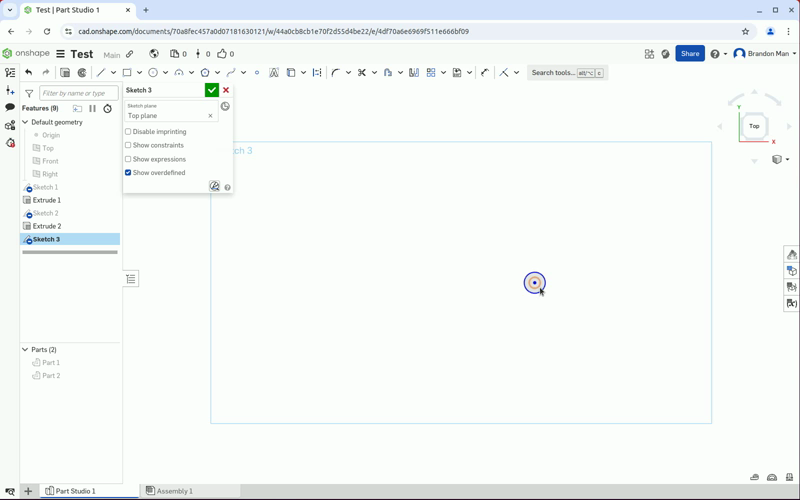
scroll(6)
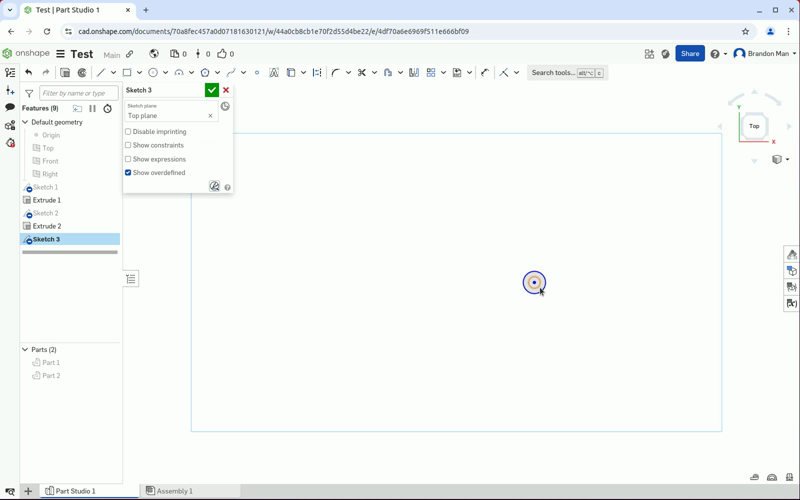
scroll(6)
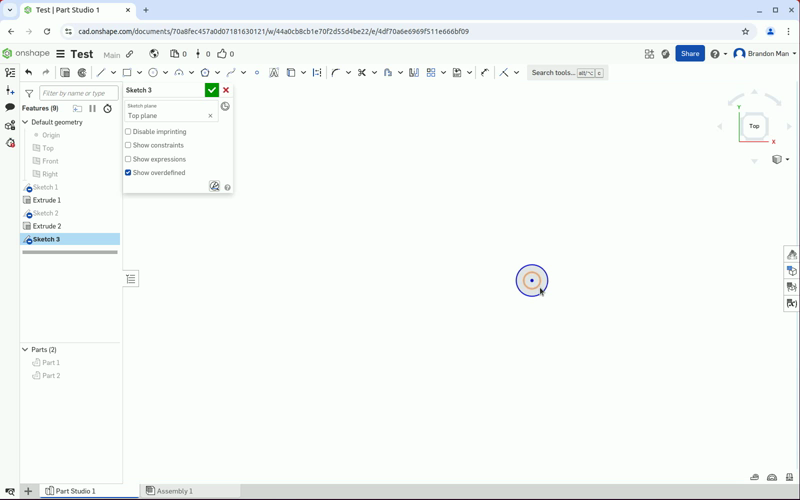
scroll(6)
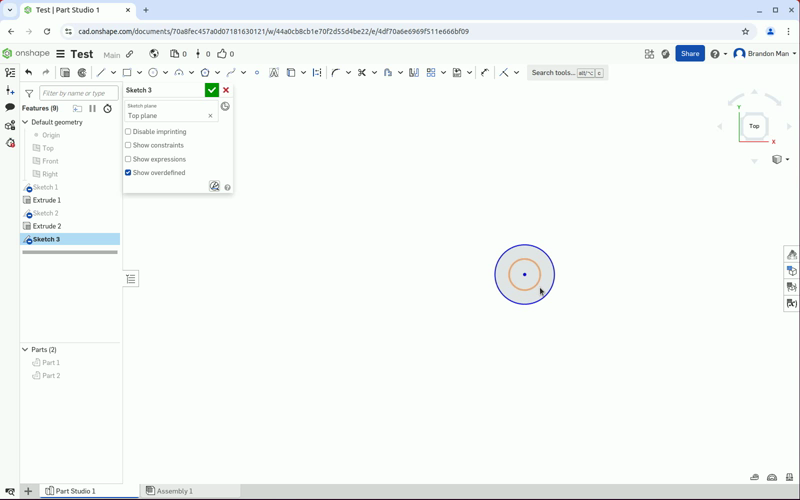
scroll(6)
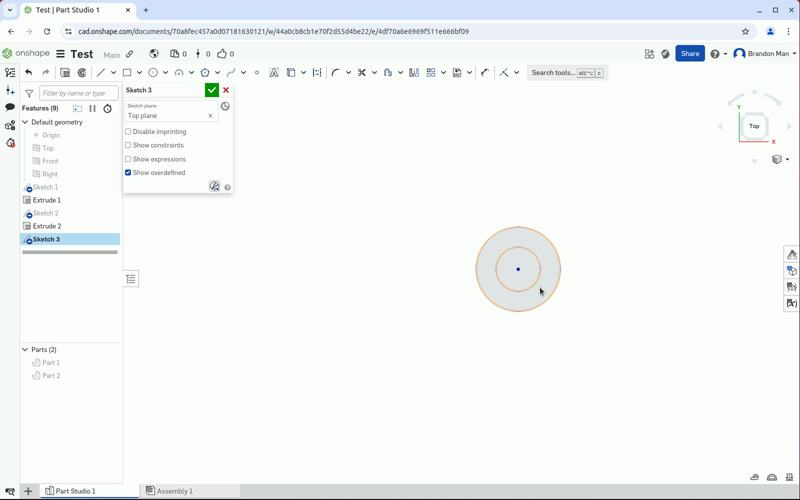
scroll(6)
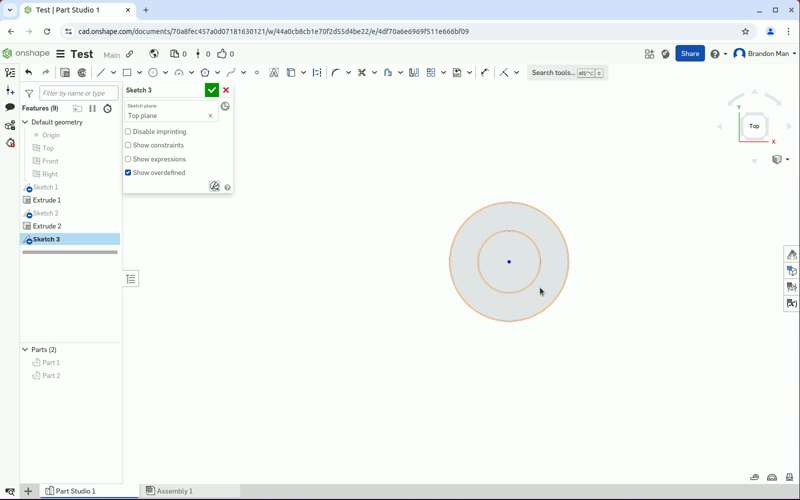
scroll(6)
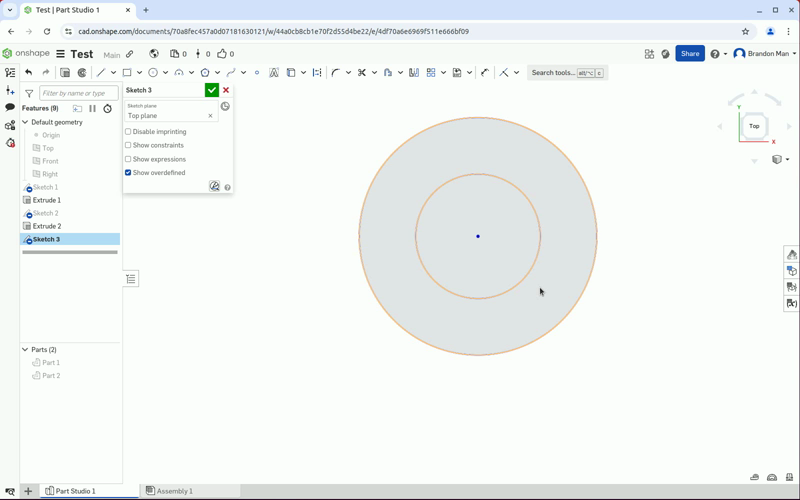
click(540, 287)
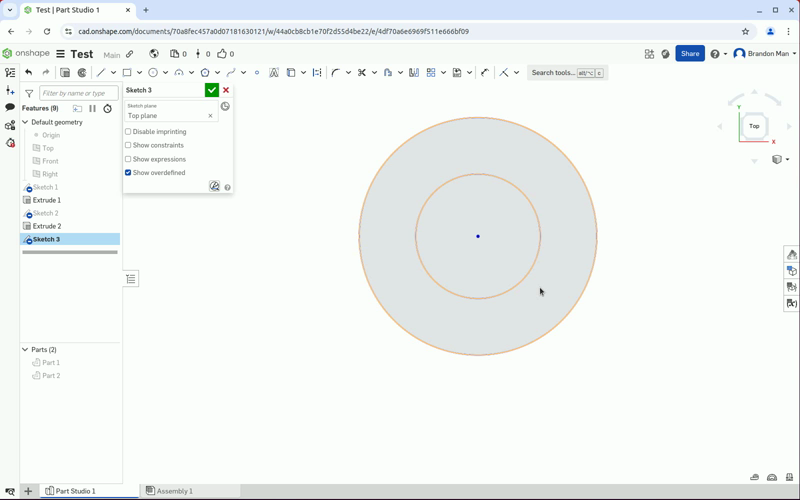
scroll(-6)
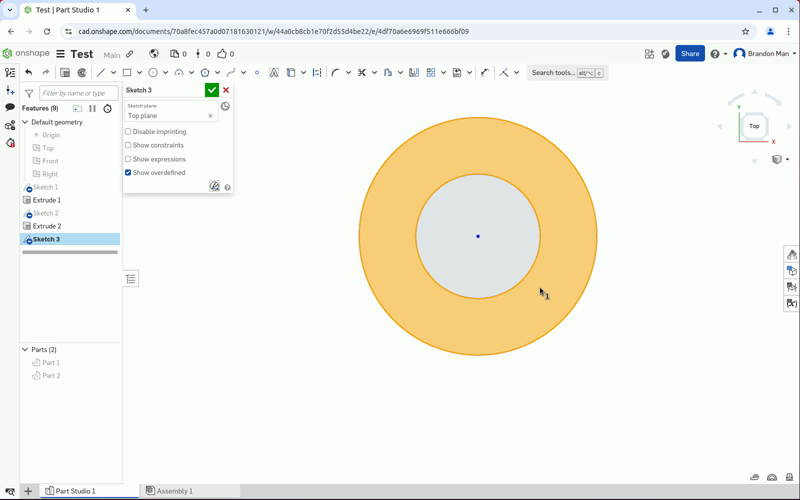
scroll(-6)
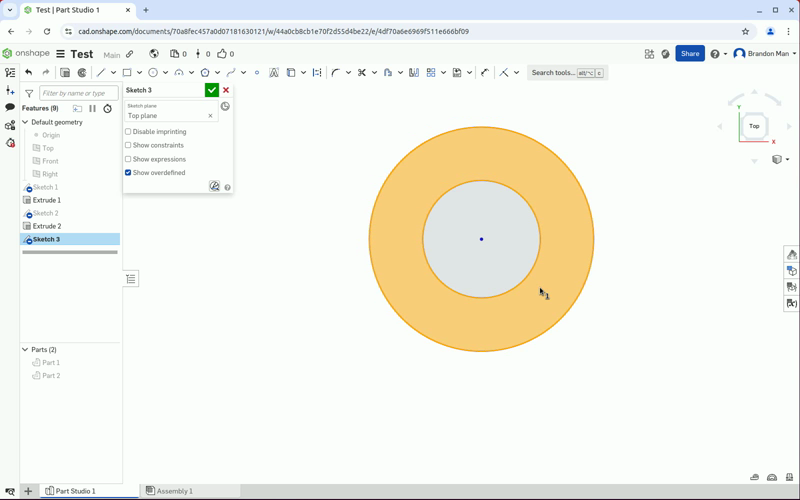
scroll(-6)
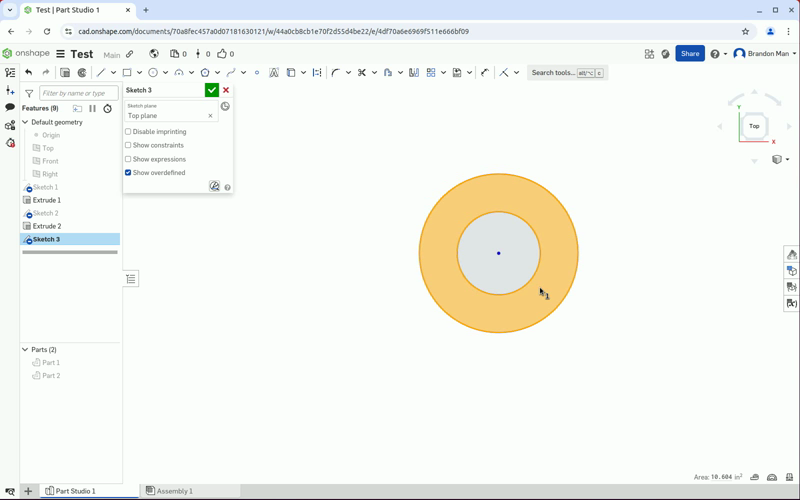
scroll(-6)
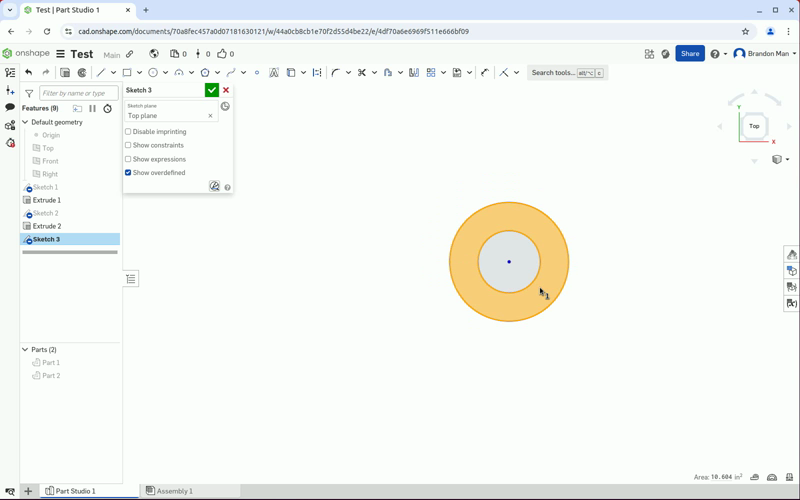
scroll(-6)
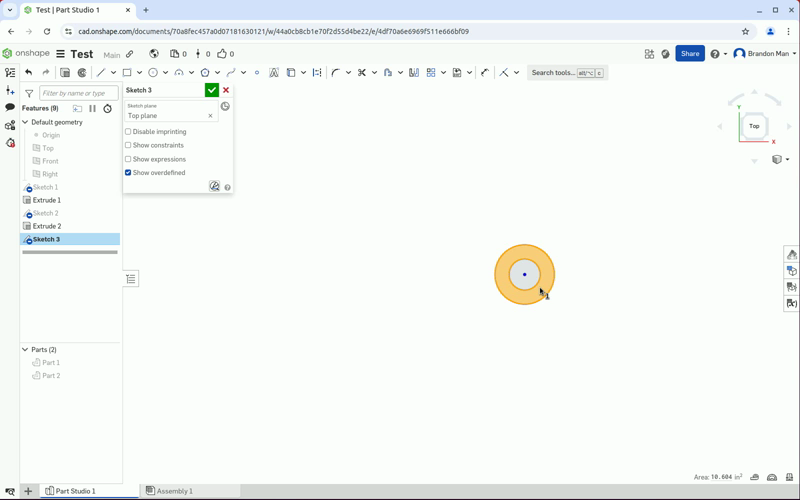
scroll(-6)
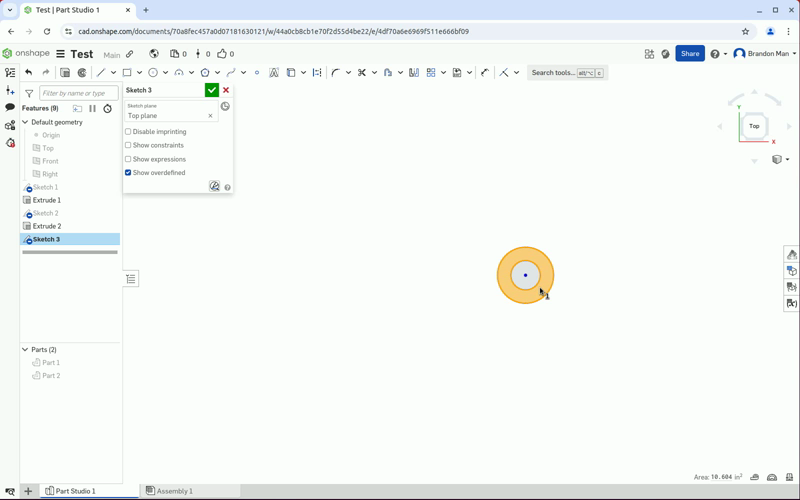
scroll(-6)
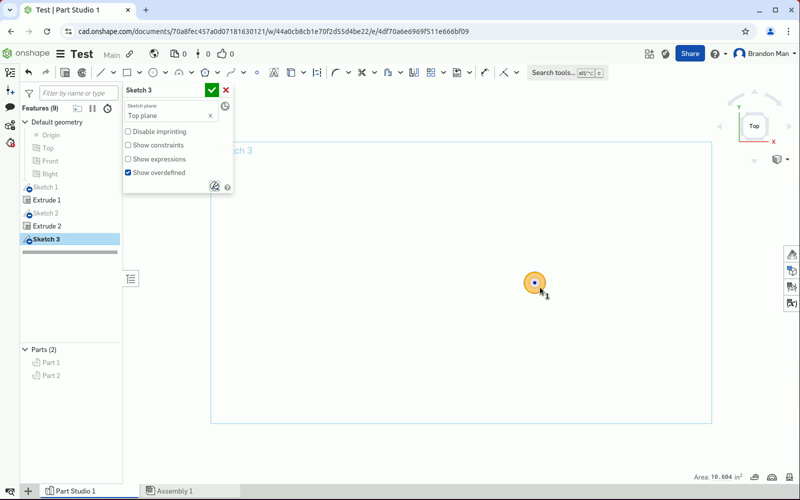
mouse_move(73, 352)
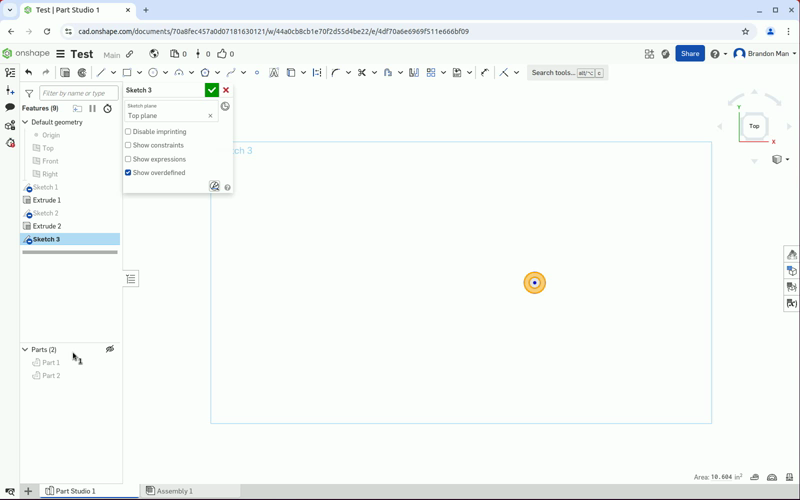
key(shift+y)
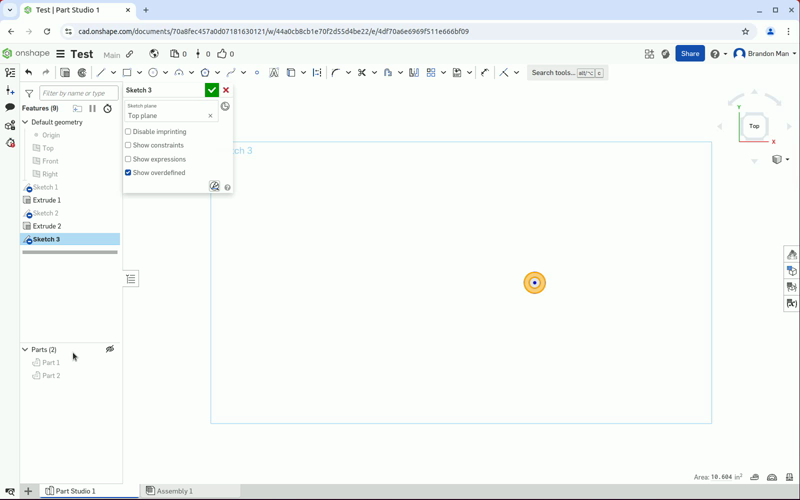
key(shift+e)
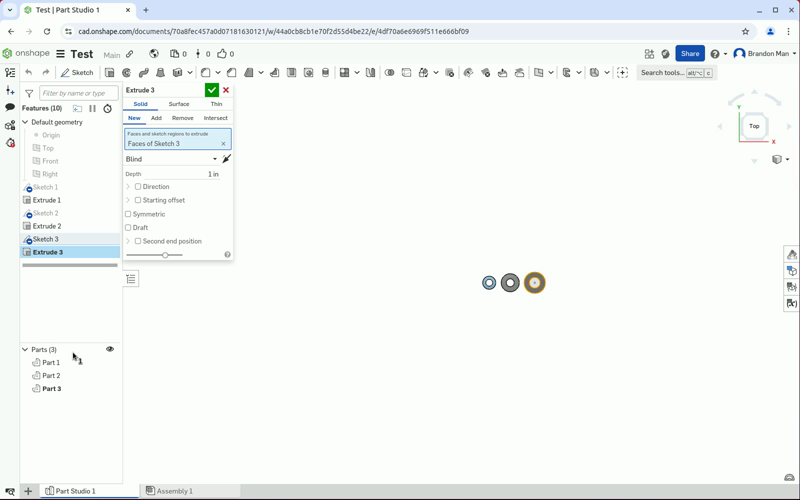
mouse_move(143, 106)
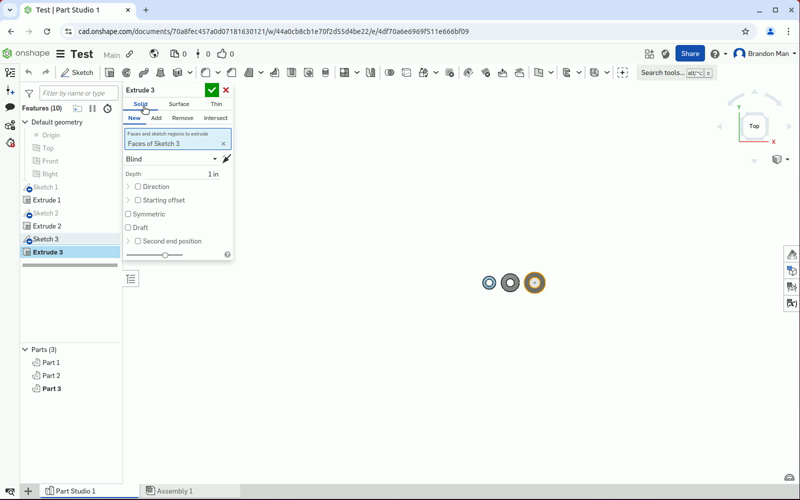
click(143, 106)
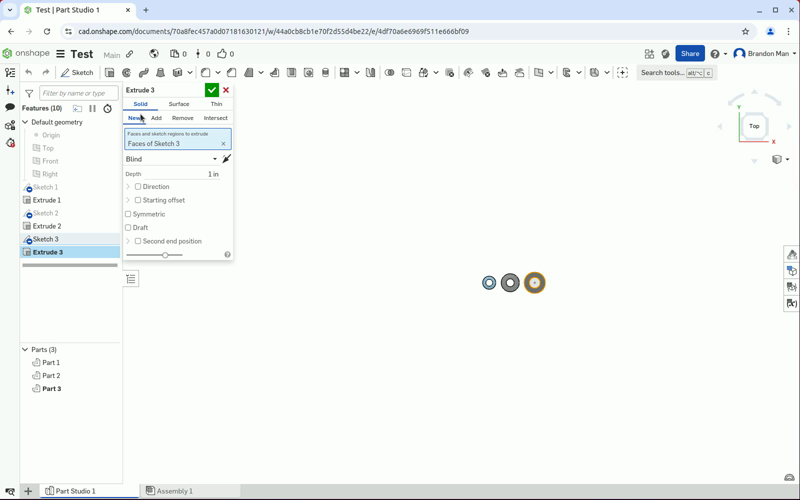
mouse_move(137, 120)
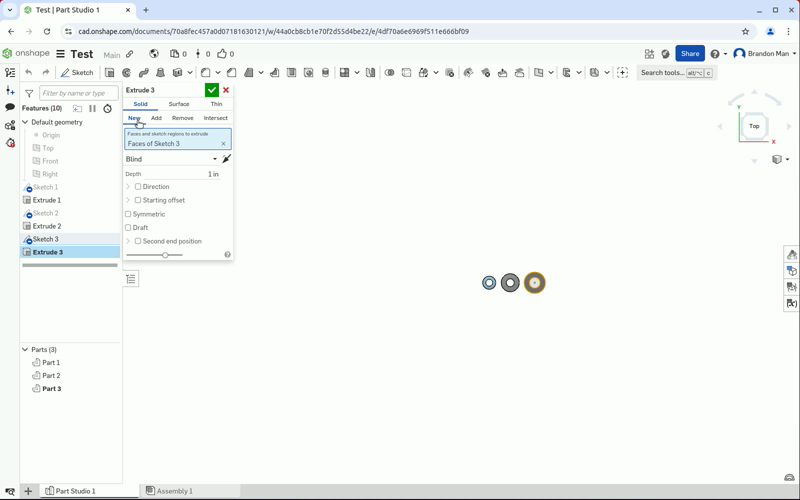
click(137, 120)
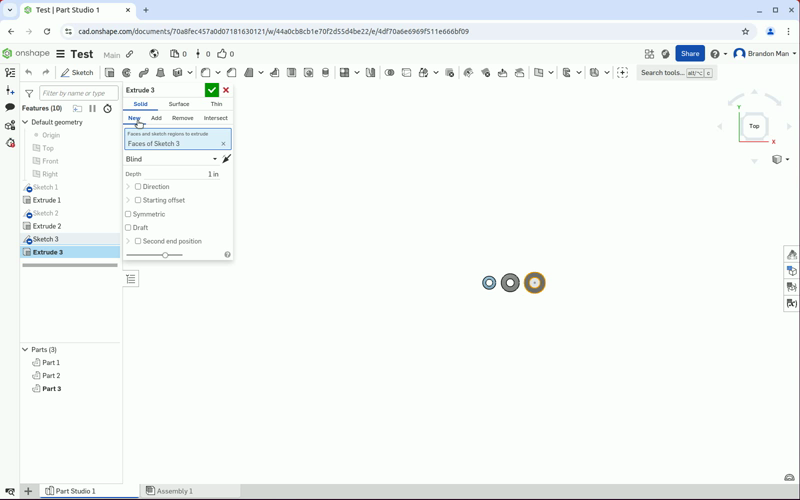
key(tab, 4)
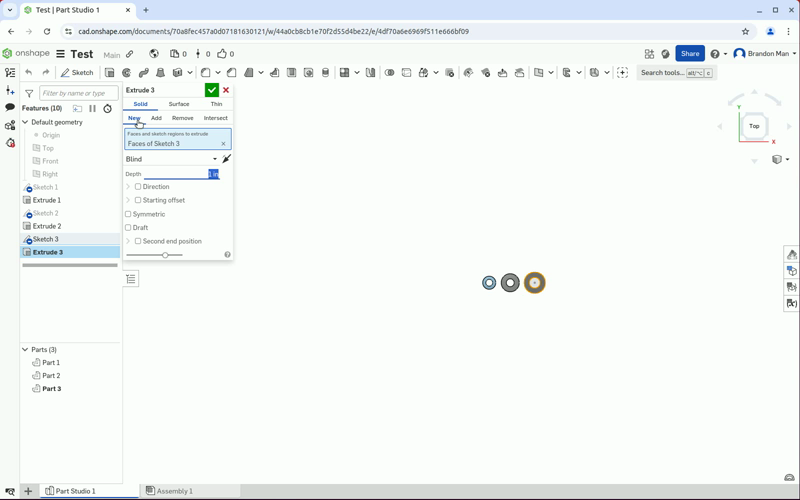
text(0.241)
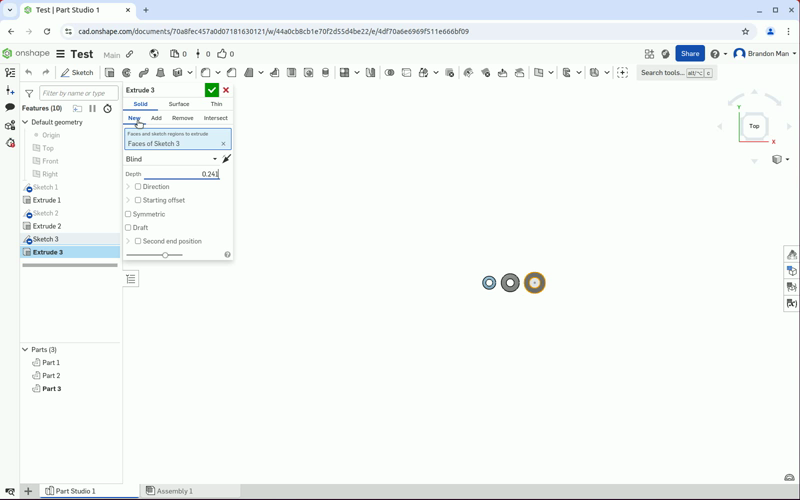
key(enter)
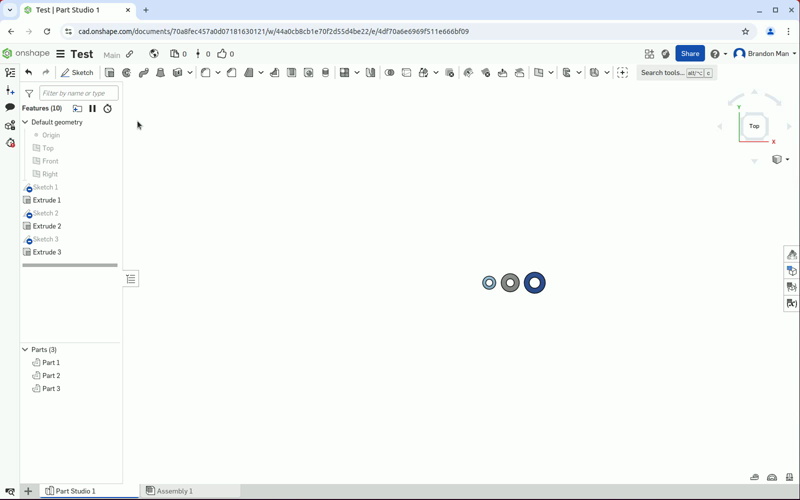
key(shift+h)
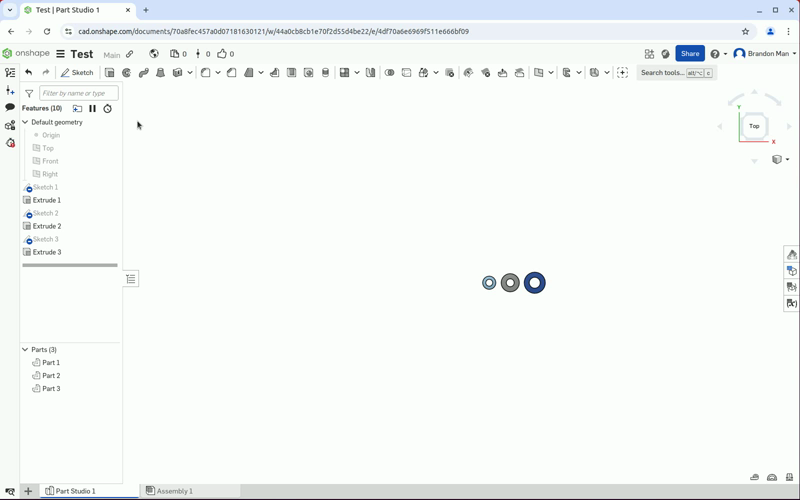
key(shift+h)
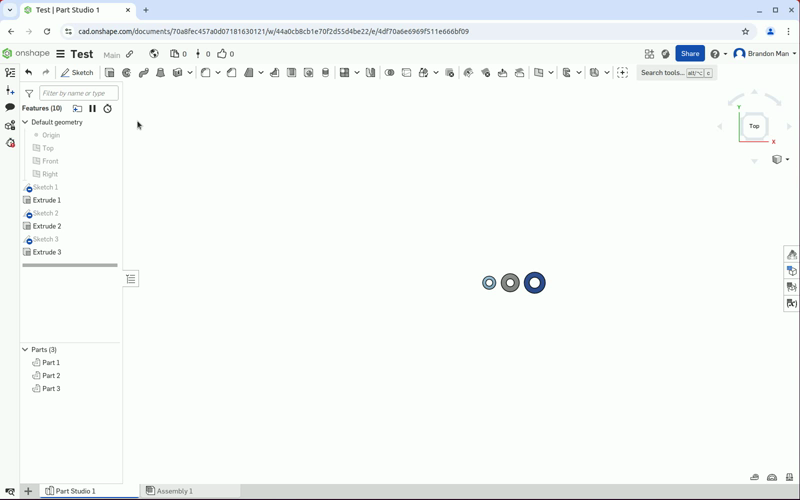
mouse_move(73, 189)
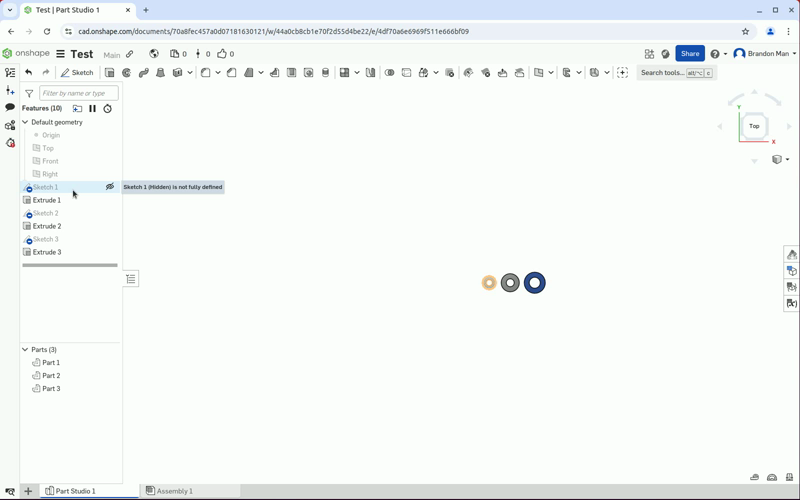
click(73, 189)
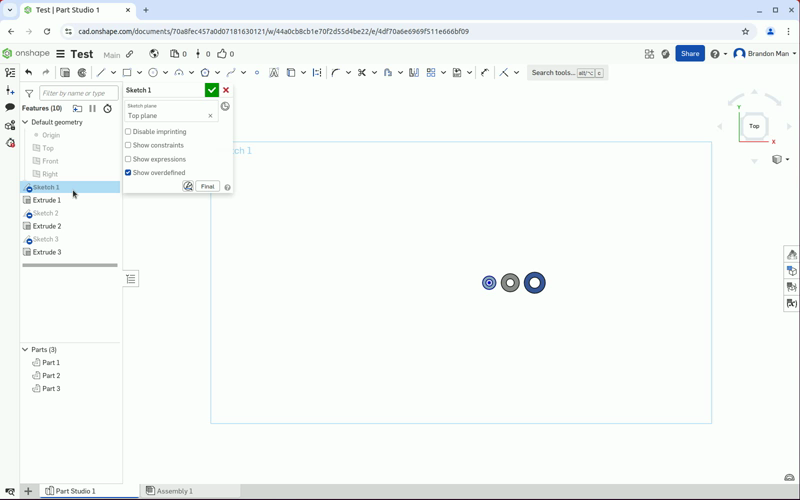
mouse_move(229, 92)
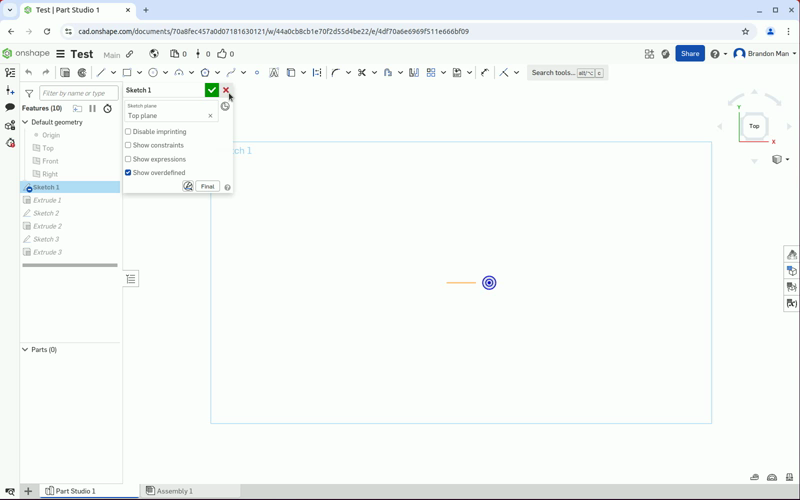
click(229, 92)
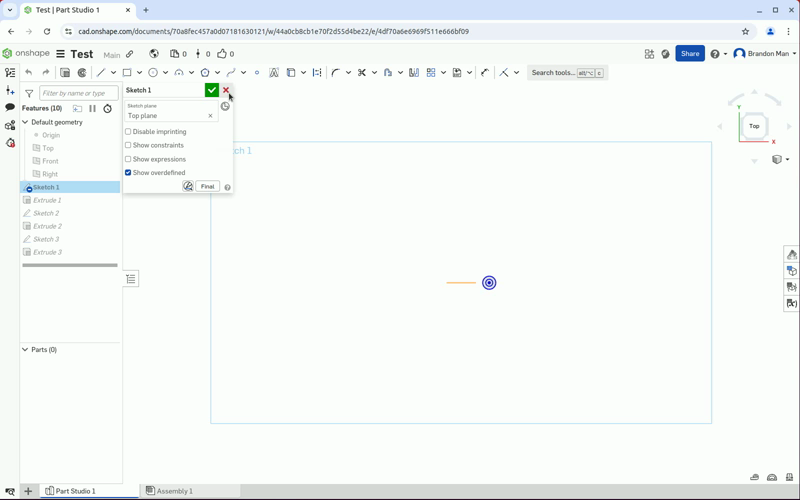
key(shift+s)
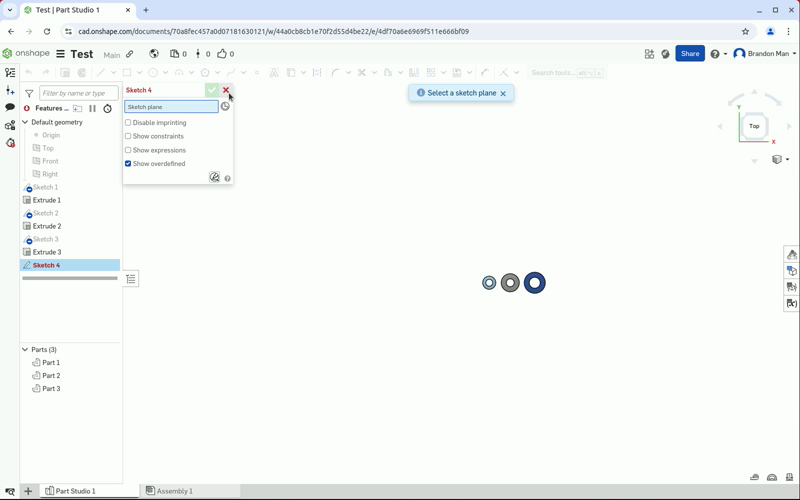
mouse_move(73, 150)
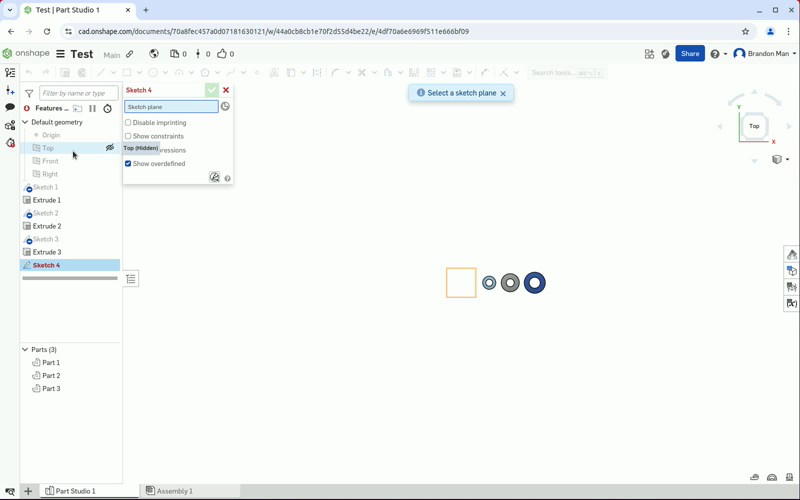
click(73, 150)
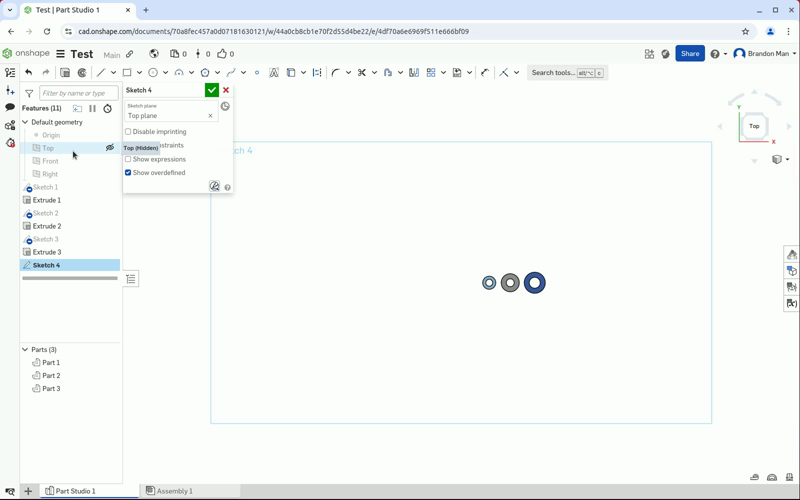
mouse_move(73, 352)
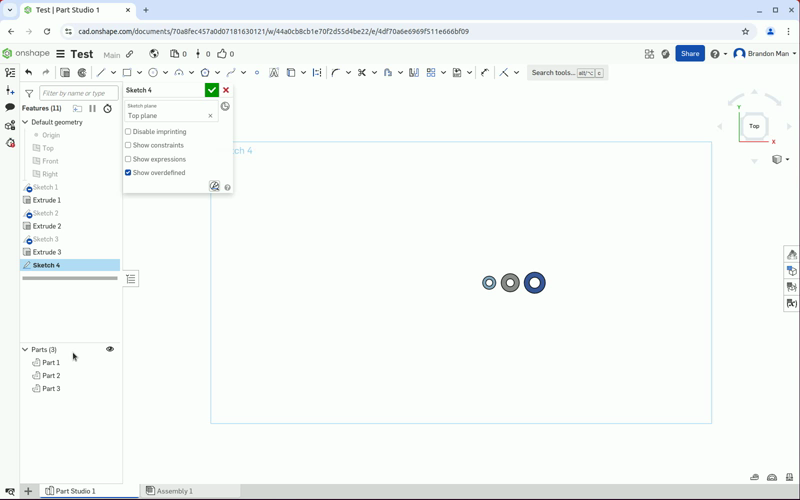
key(y)
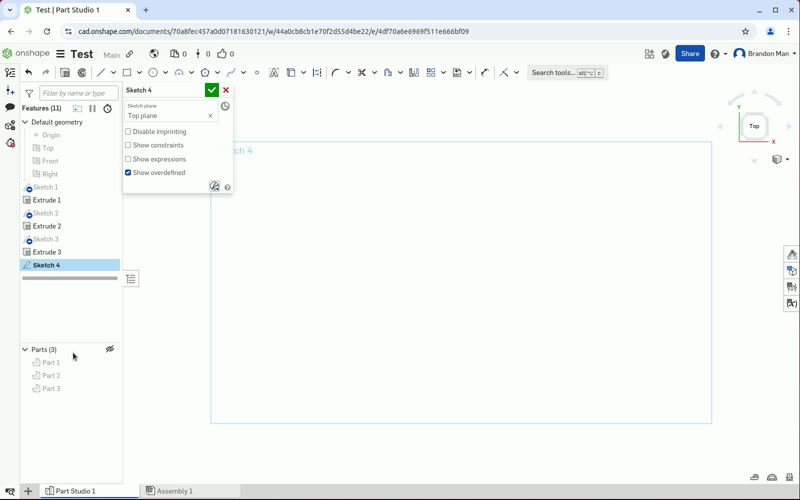
key(c)
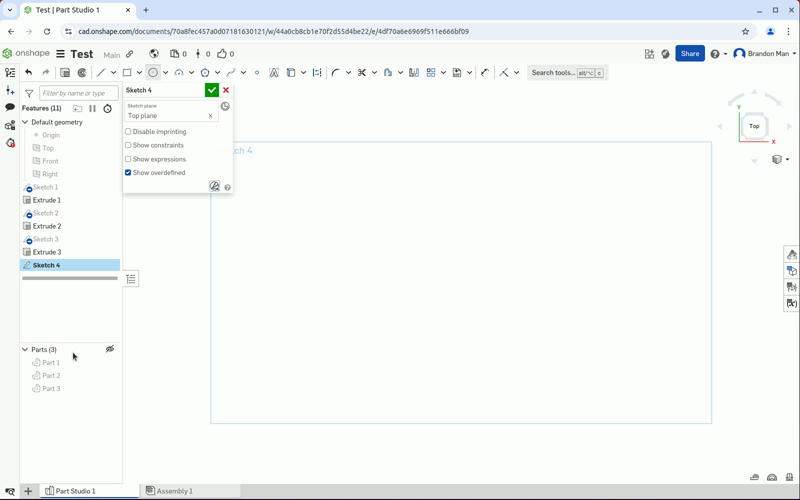
key_down(shift)
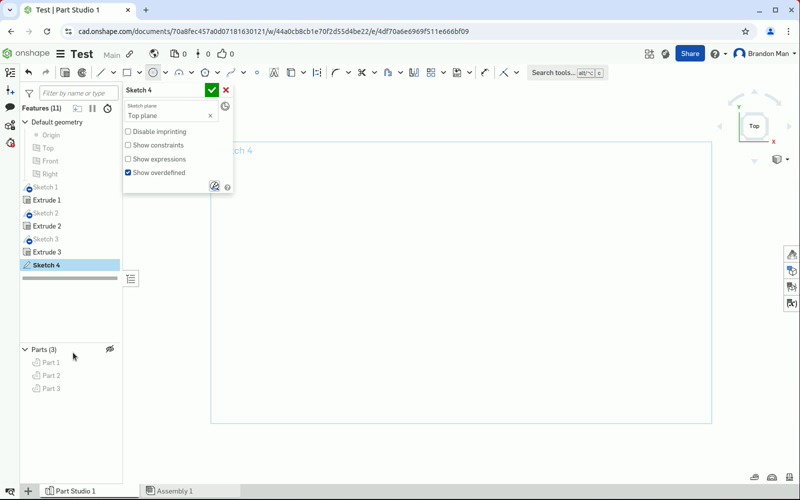
mouse_move(562, 282)
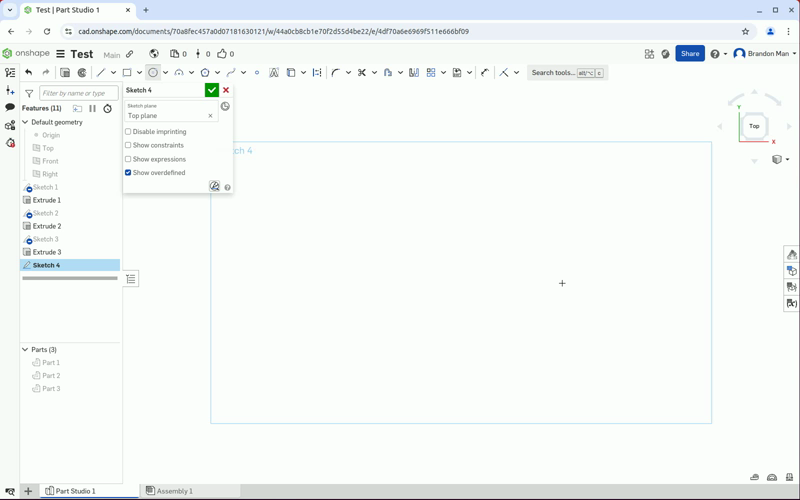
click(562, 282)
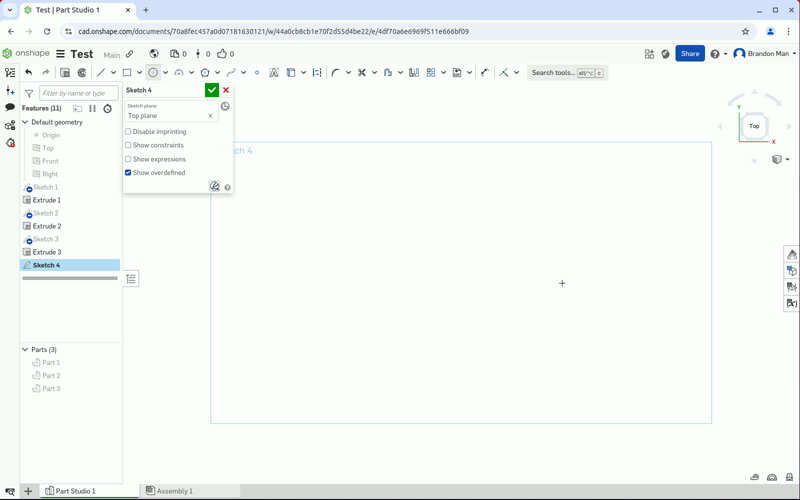
key_up(shift)
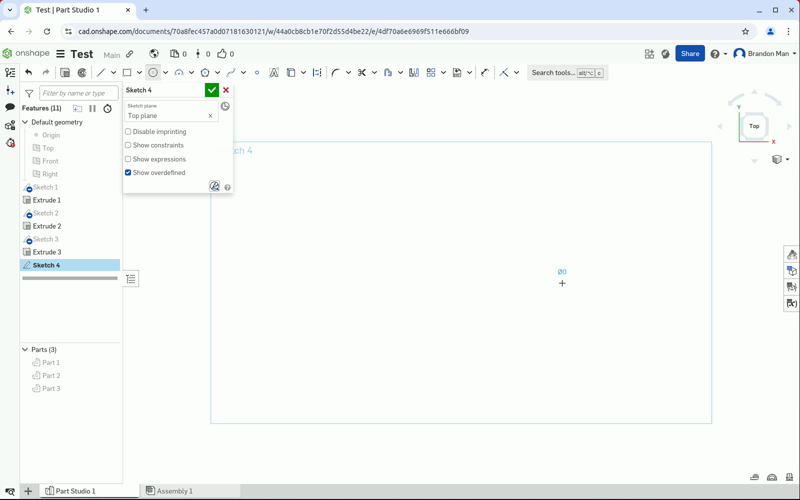
mouse_move(574, 282)
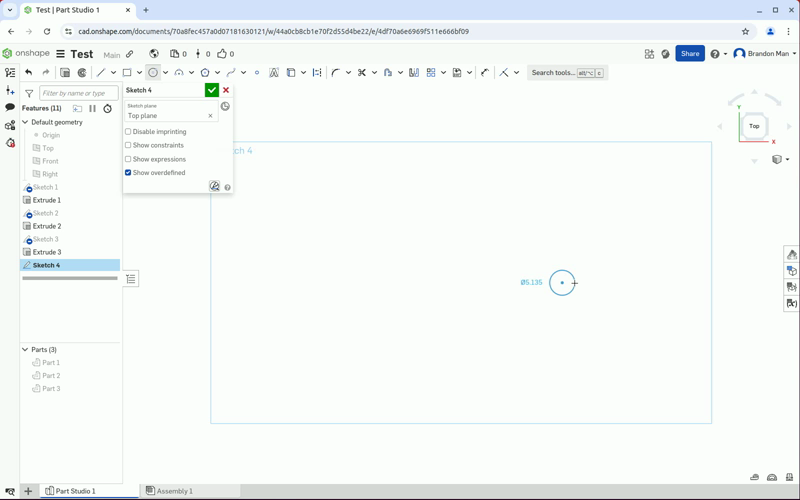
click(574, 282)
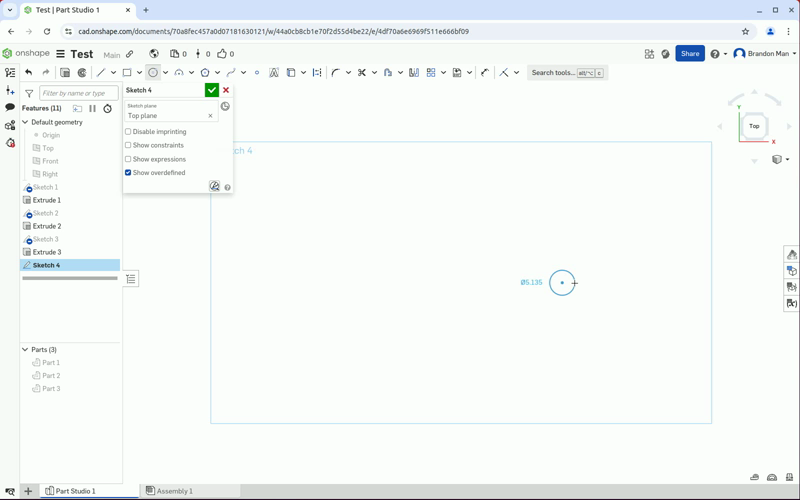
key(esc)
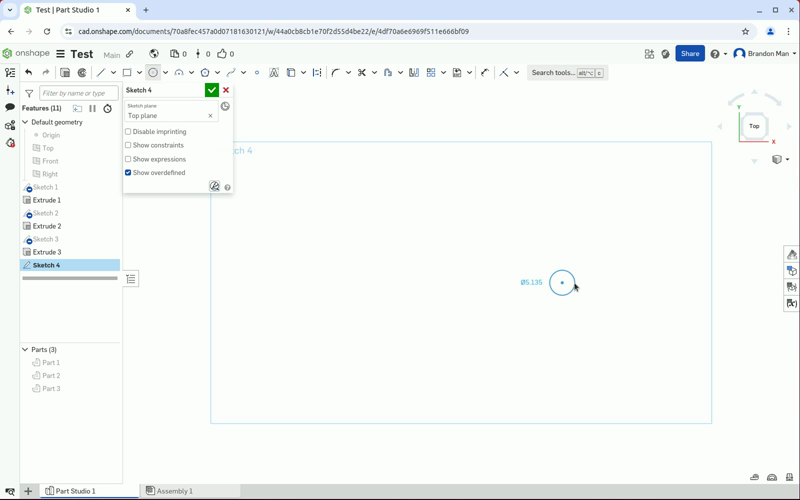
key(c)
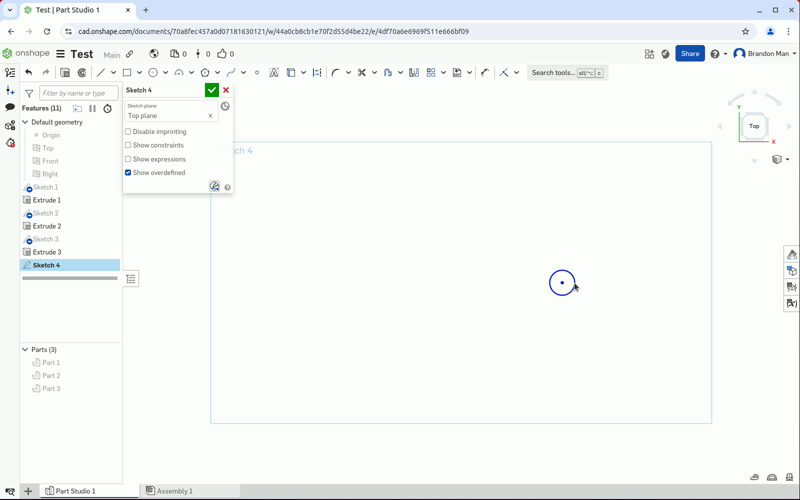
key_down(shift)
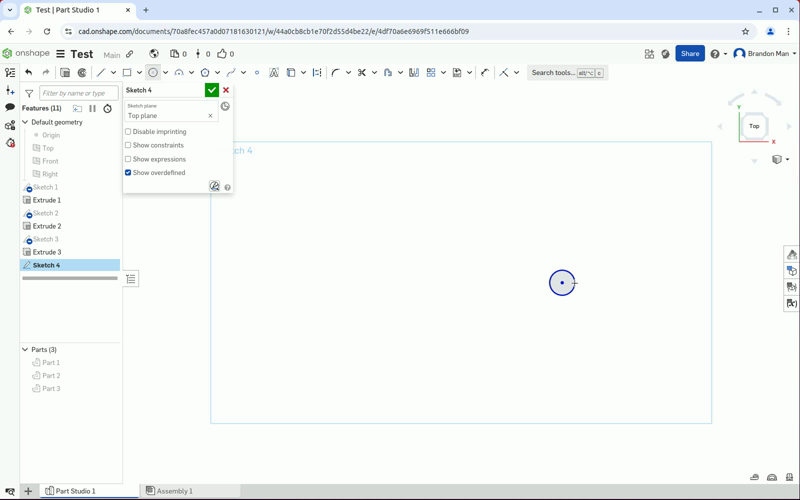
mouse_move(562, 282)
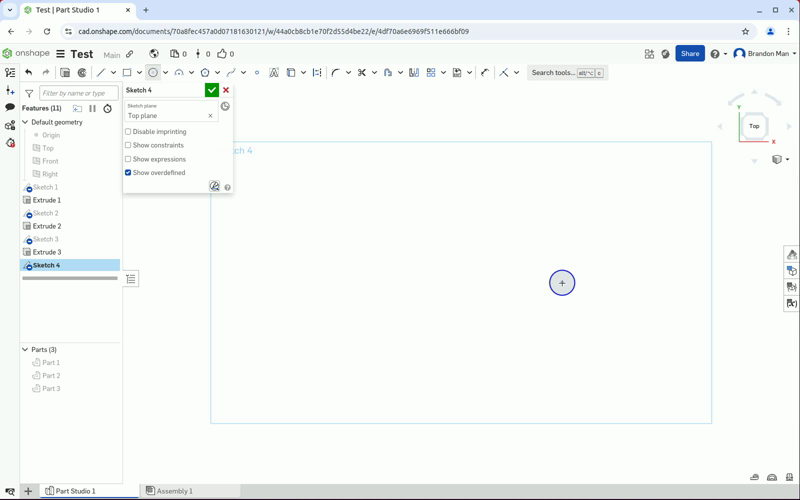
click(562, 282)
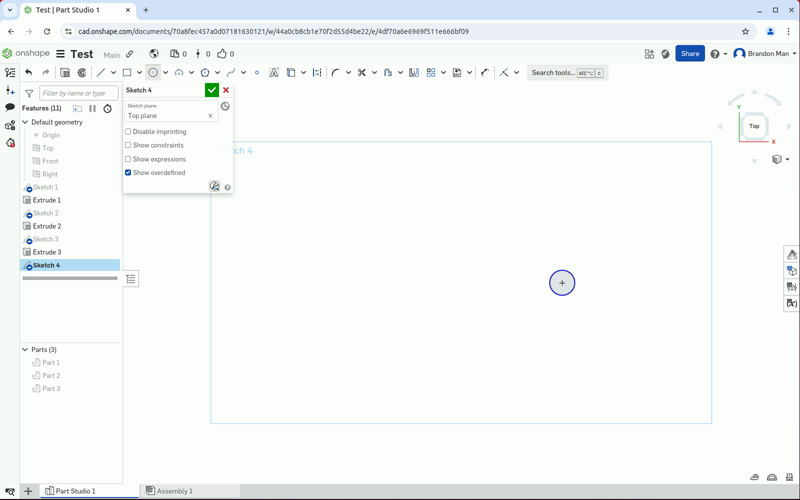
key_up(shift)
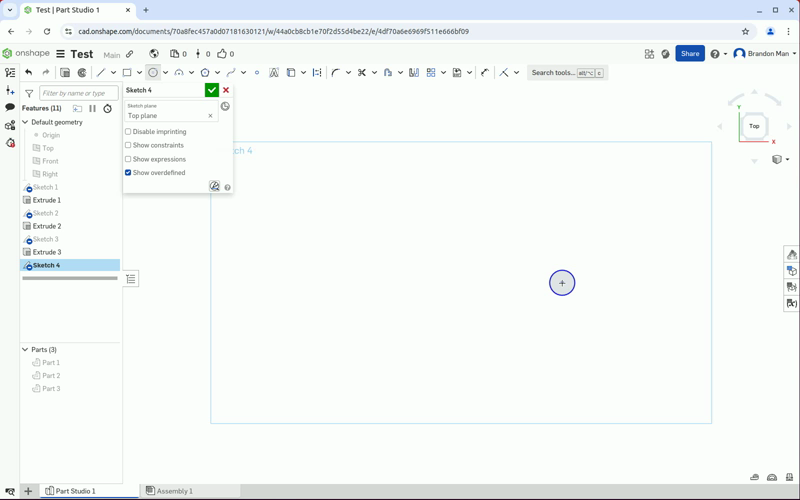
mouse_move(568, 282)
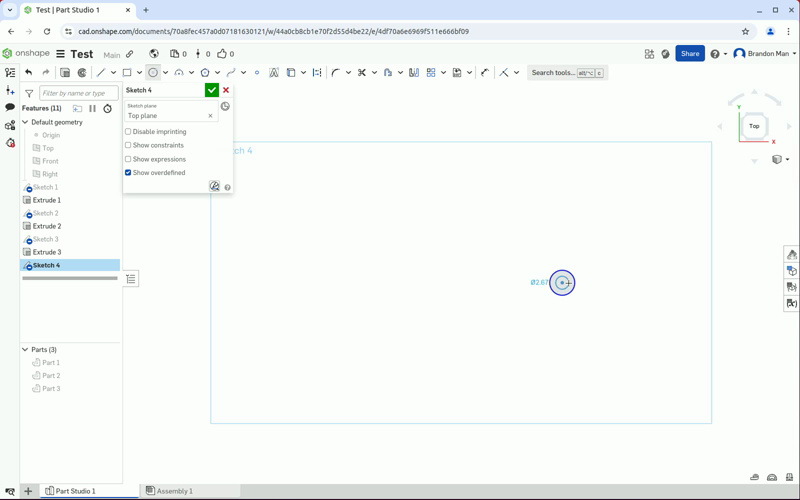
click(568, 282)
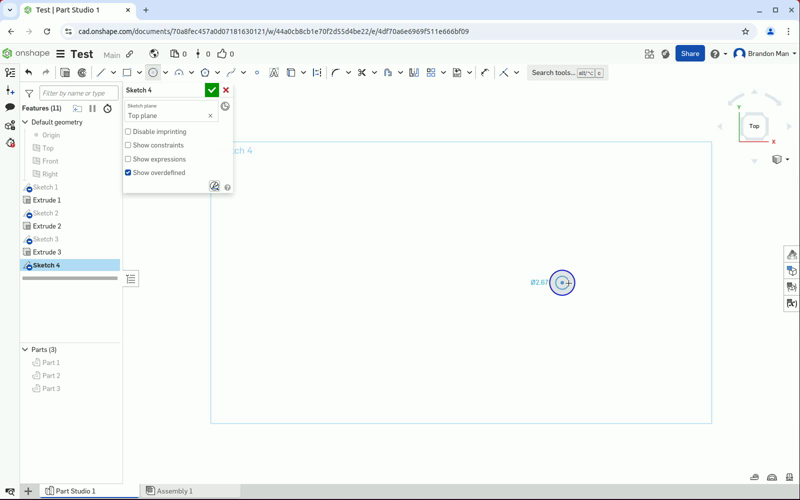
key(esc)
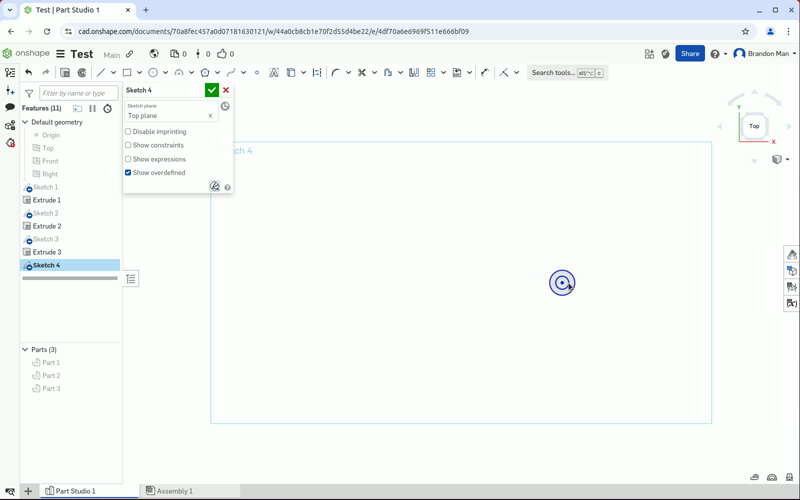
mouse_move(565, 289)
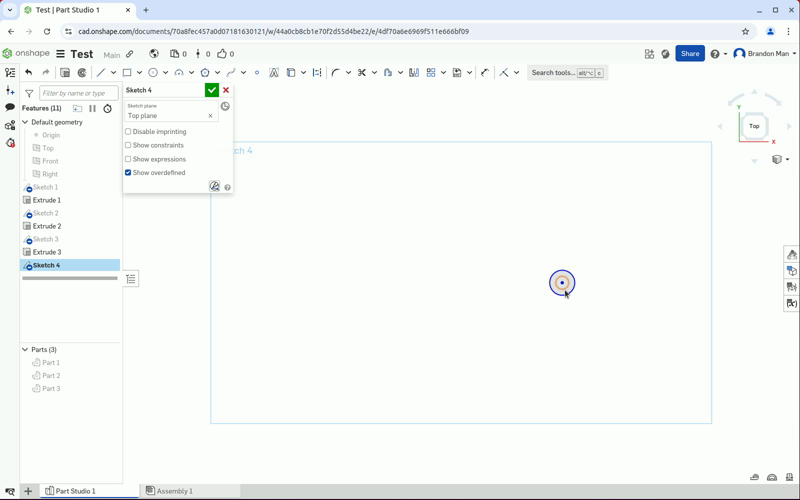
scroll(6)
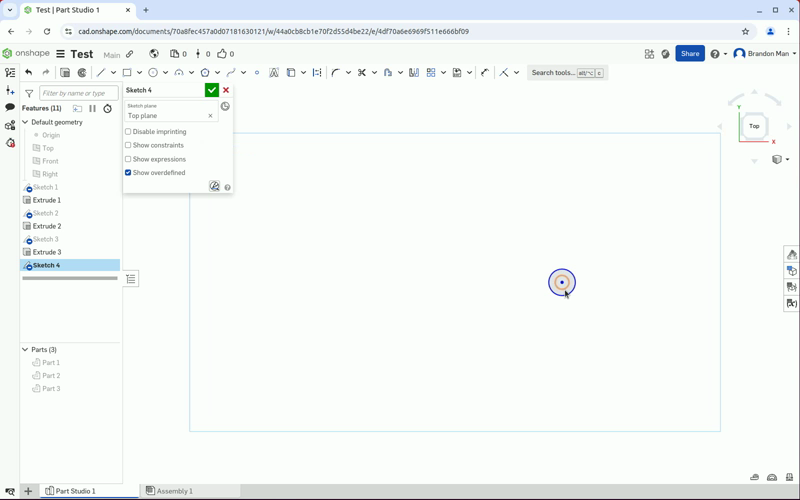
scroll(6)
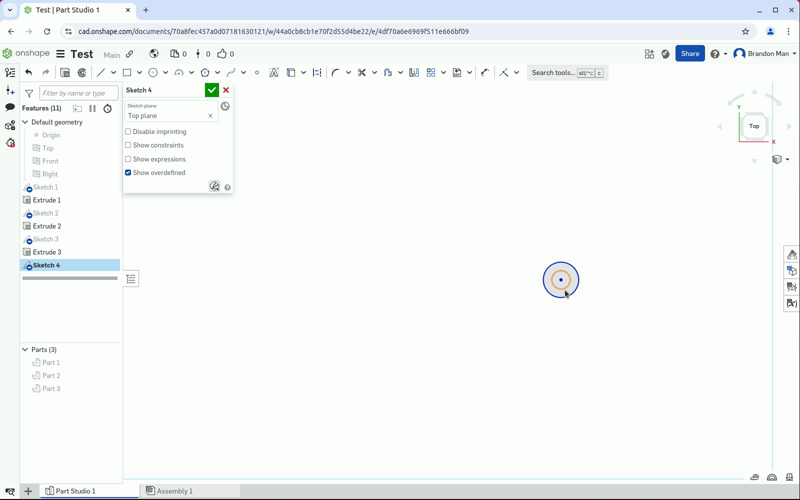
scroll(6)
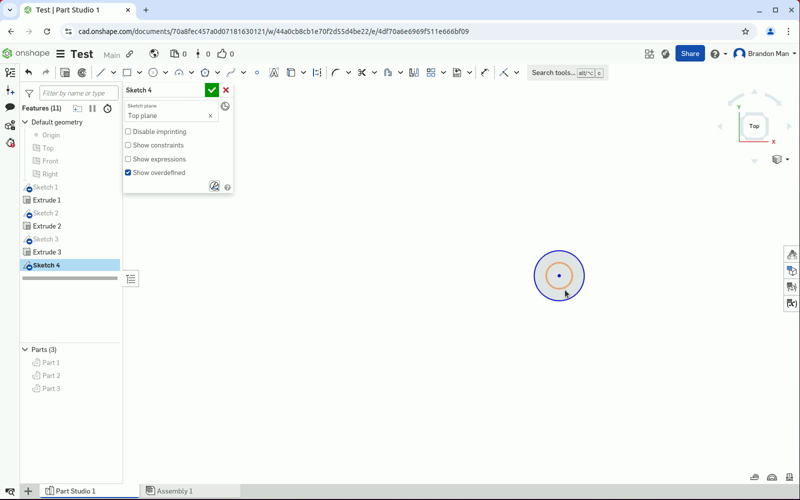
scroll(6)
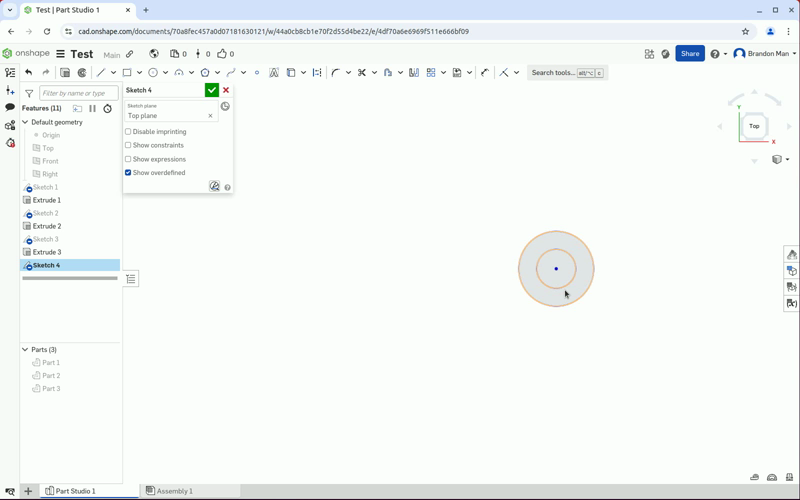
scroll(6)
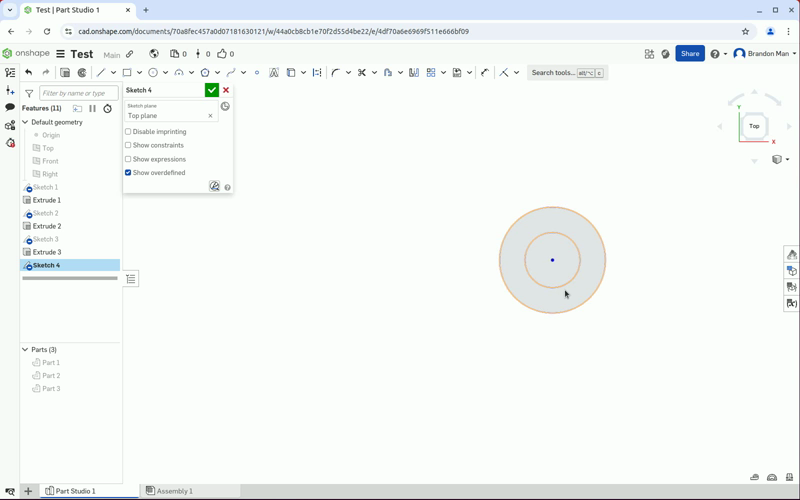
scroll(6)
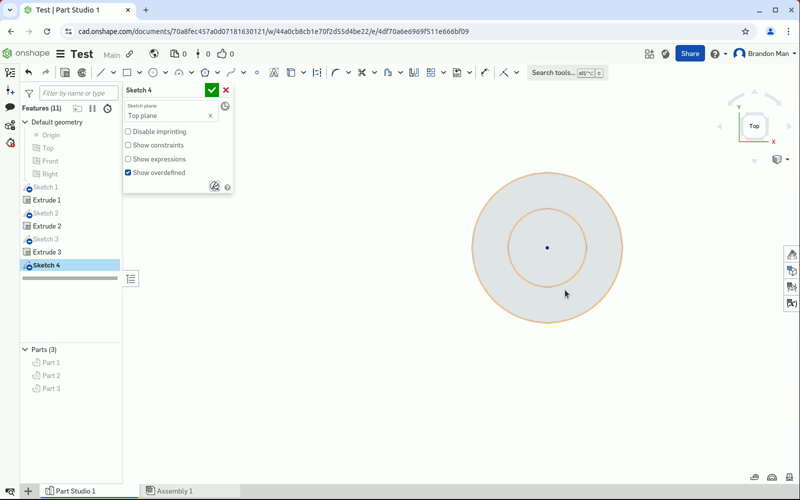
scroll(6)
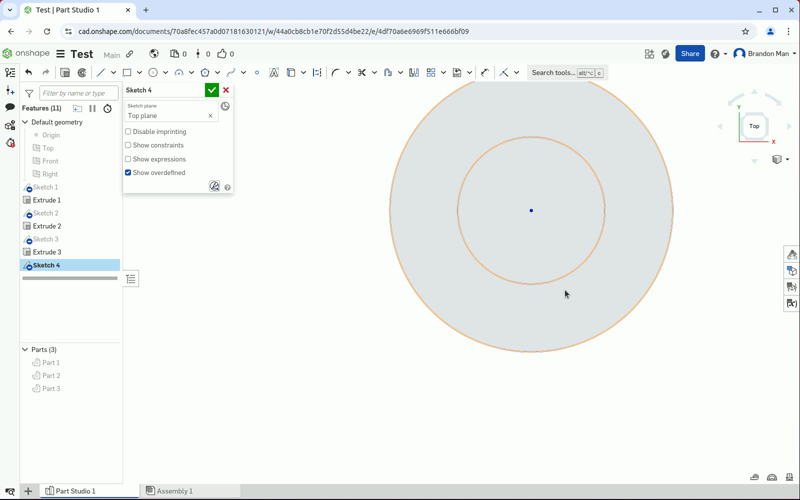
click(565, 289)
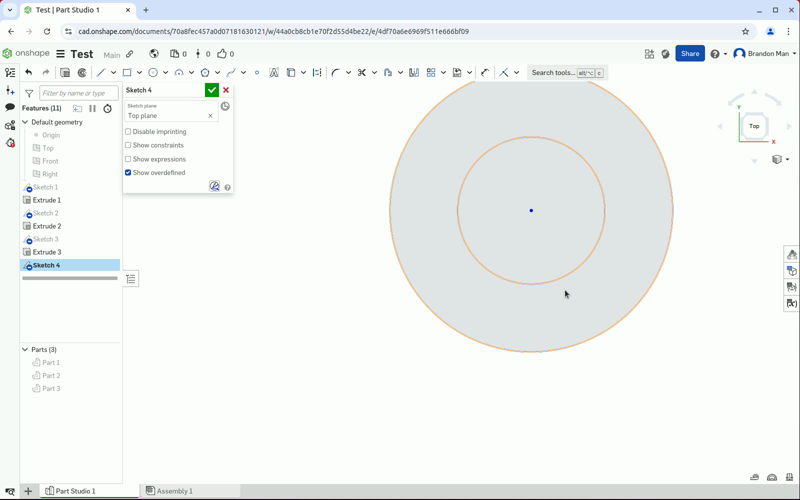
scroll(-6)
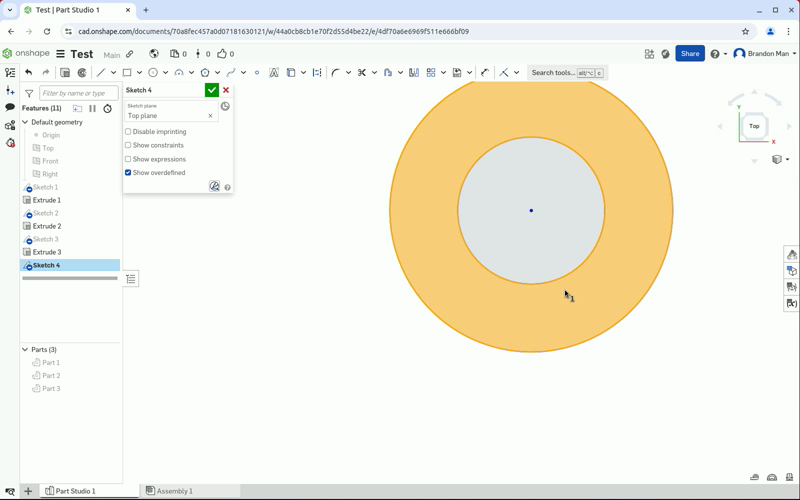
scroll(-6)
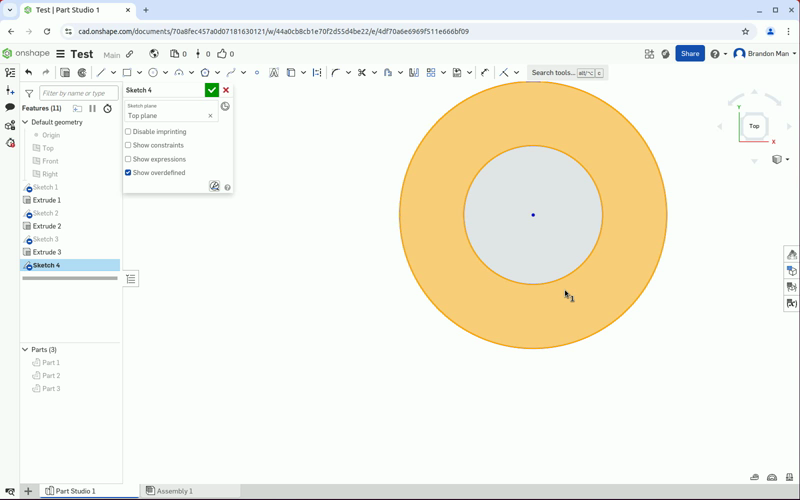
scroll(-6)
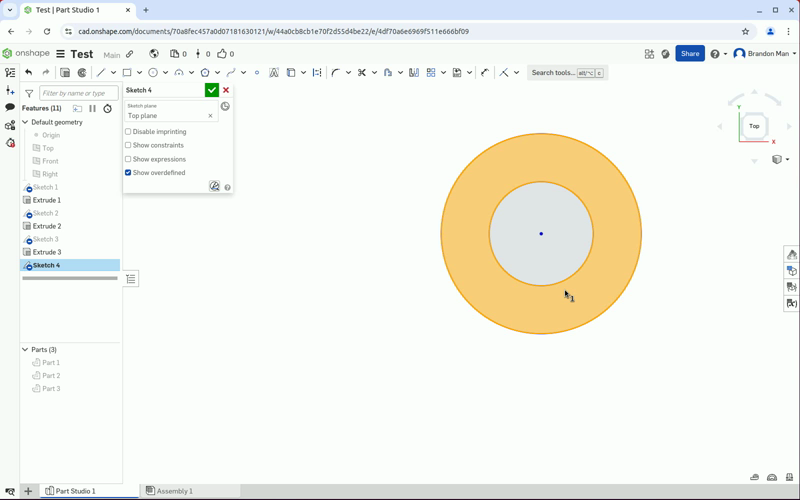
scroll(-6)
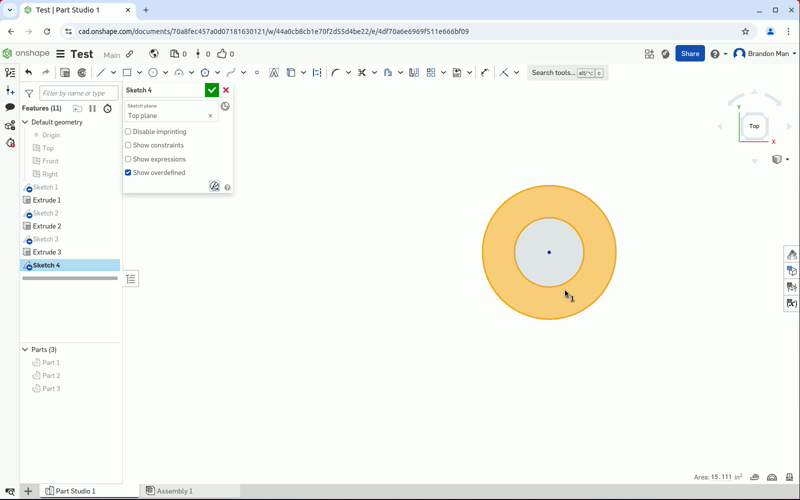
scroll(-6)
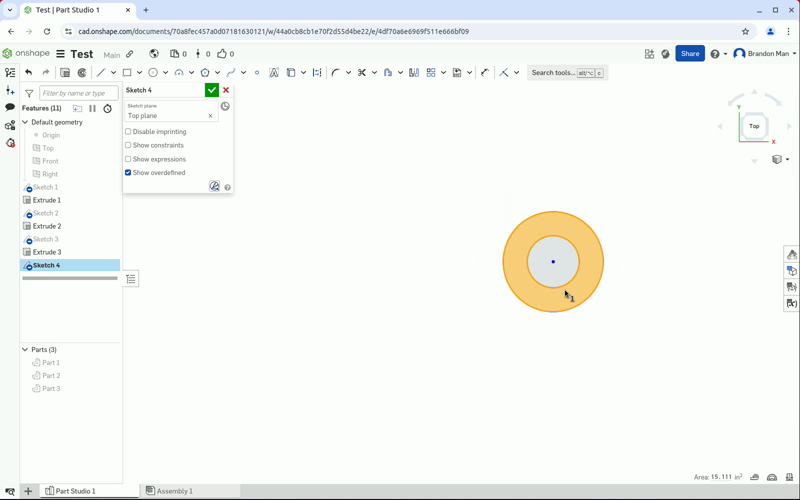
scroll(-6)
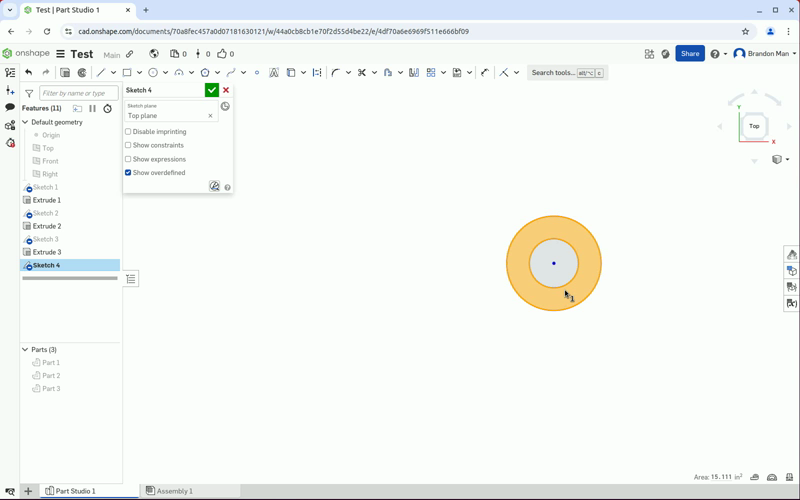
scroll(-6)
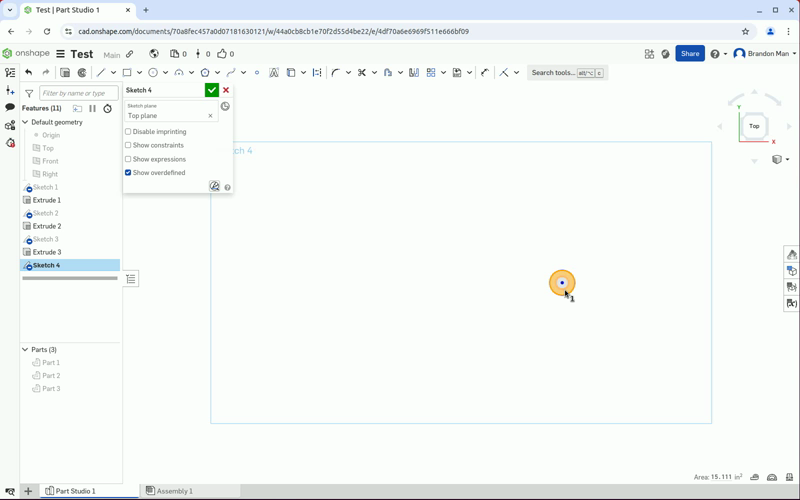
mouse_move(73, 352)
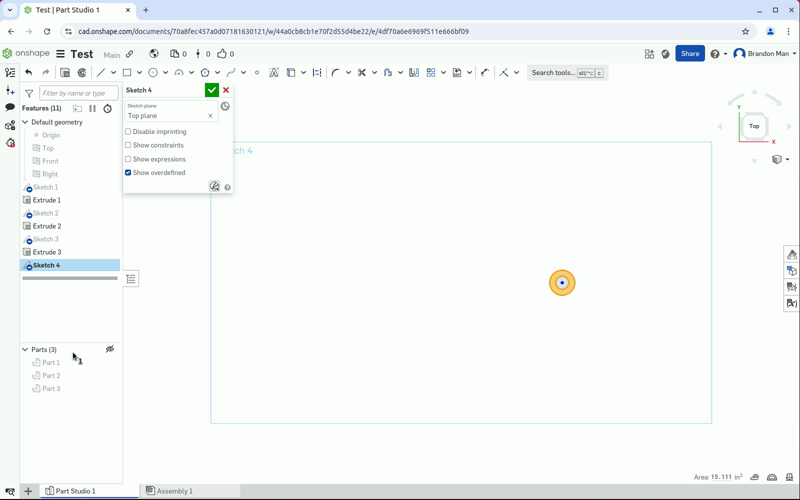
key(shift+y)
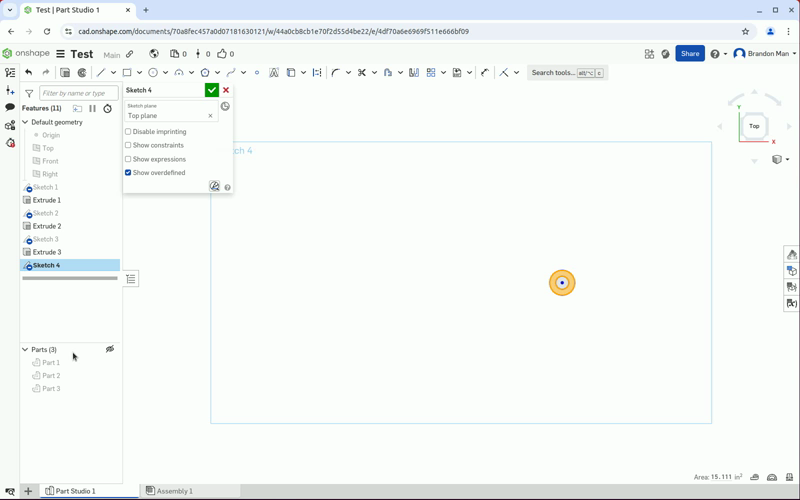
key(shift+e)
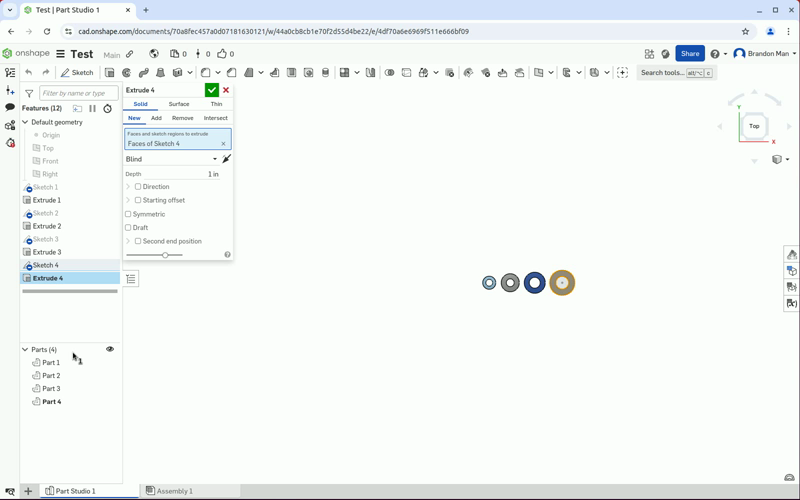
mouse_move(143, 106)
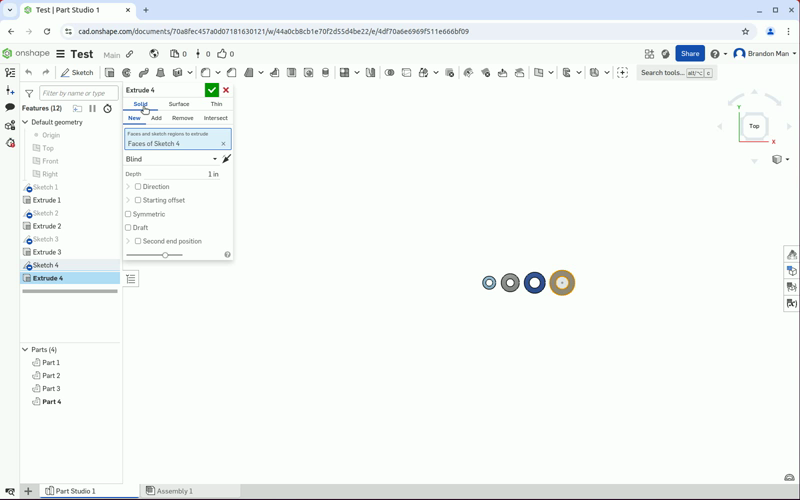
click(143, 106)
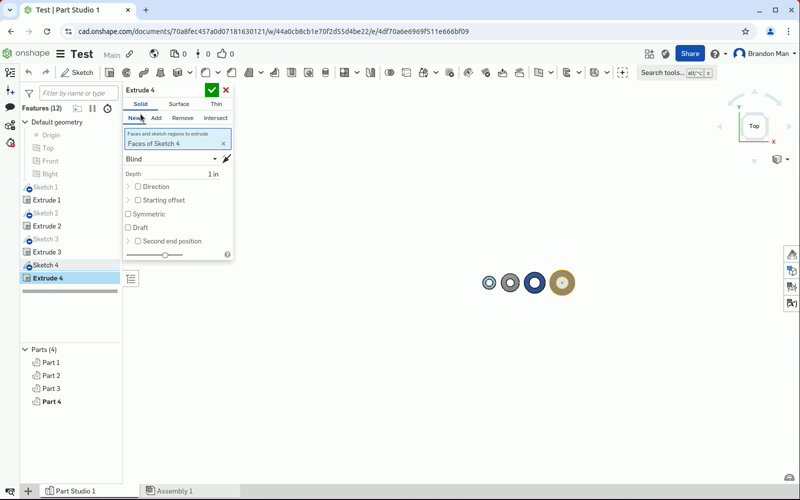
mouse_move(137, 120)
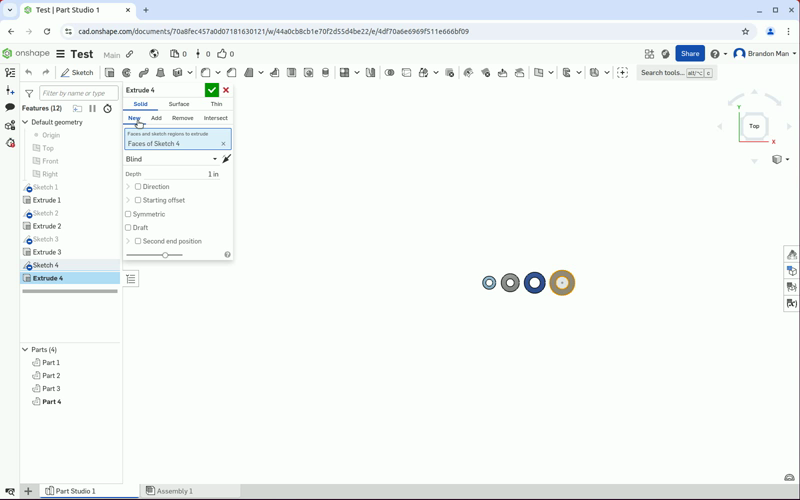
click(137, 120)
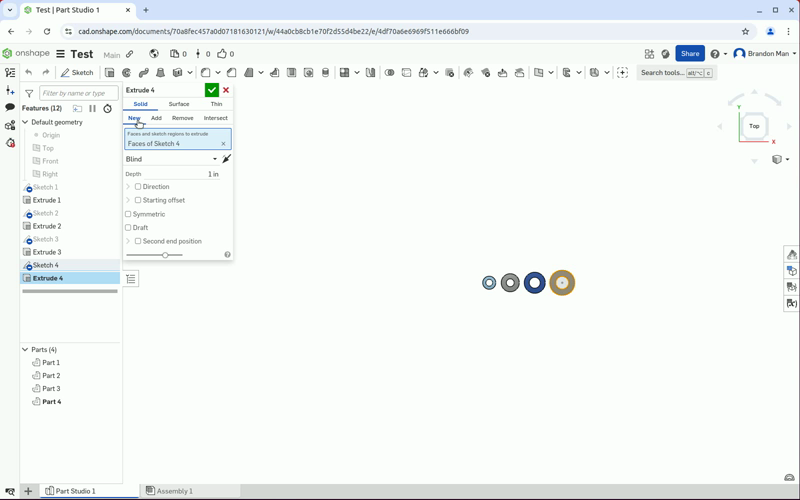
key(tab, 4)
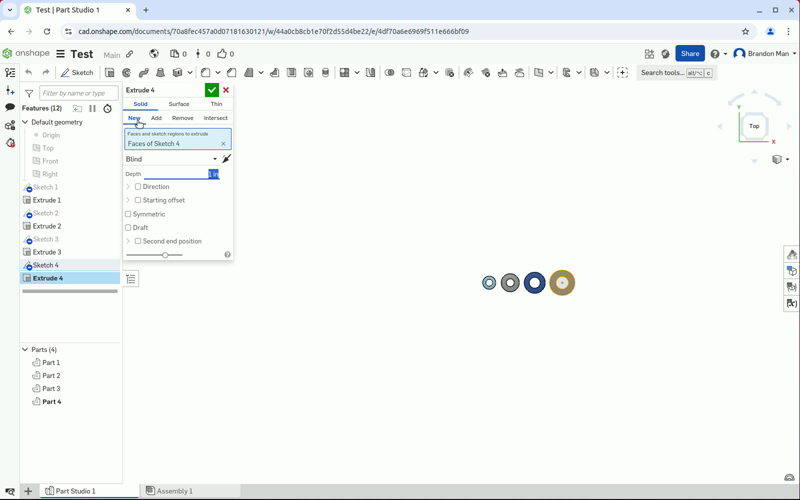
text(0.481)
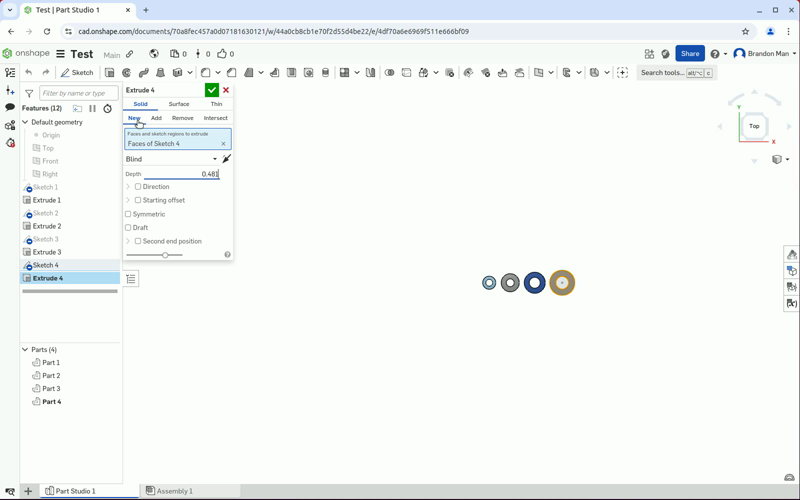
key(enter)
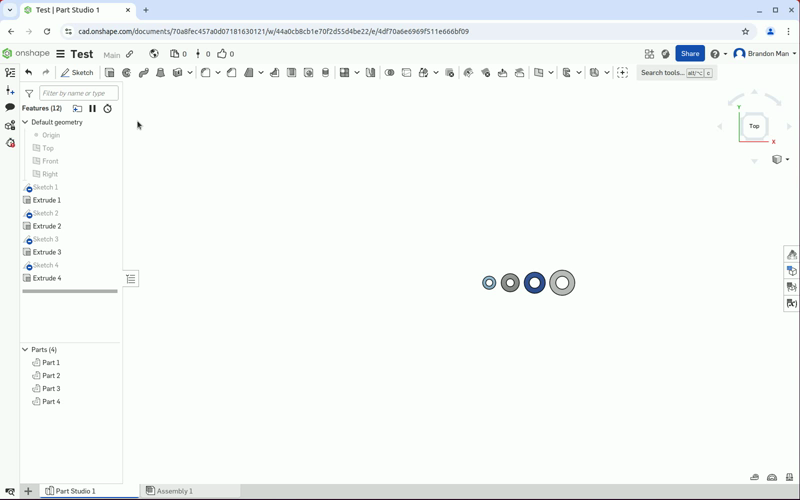
key(shift+h)
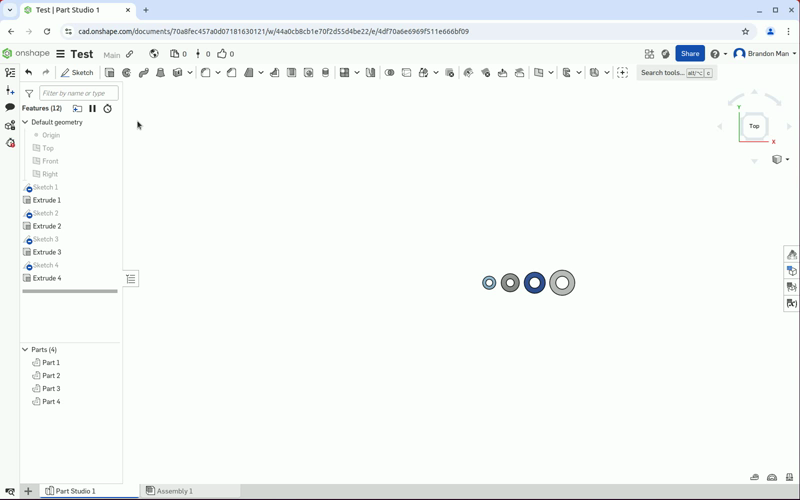
key(shift+h)
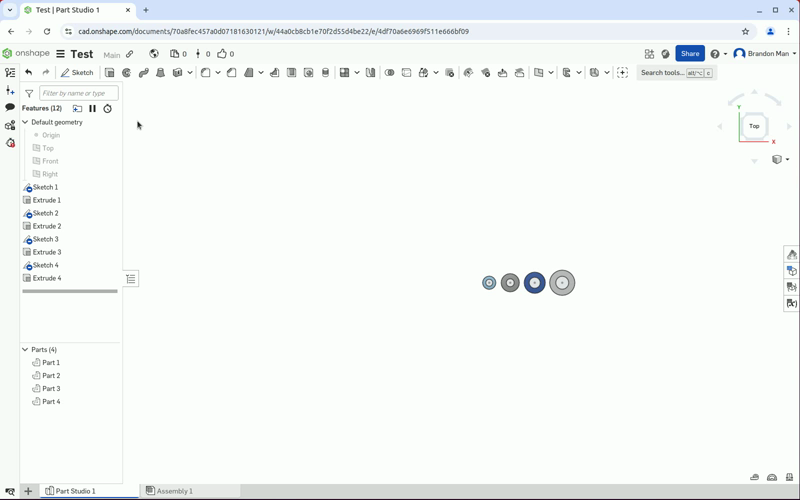
key(shift+7)
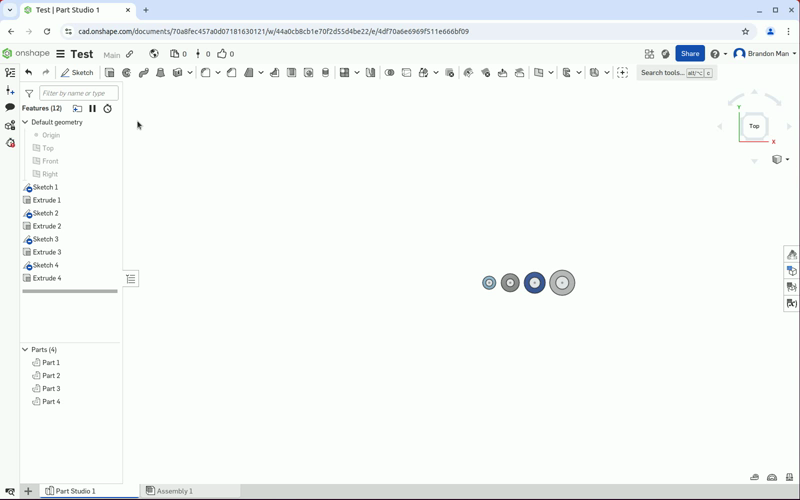
key(up, 3)
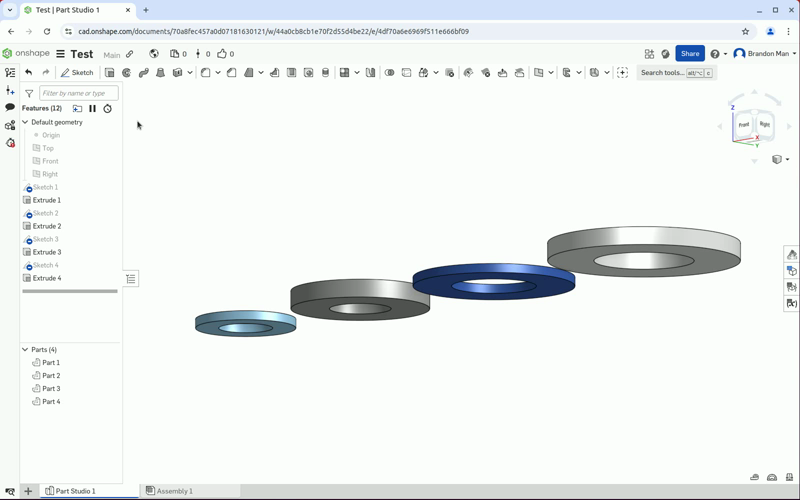
key(left, 3)
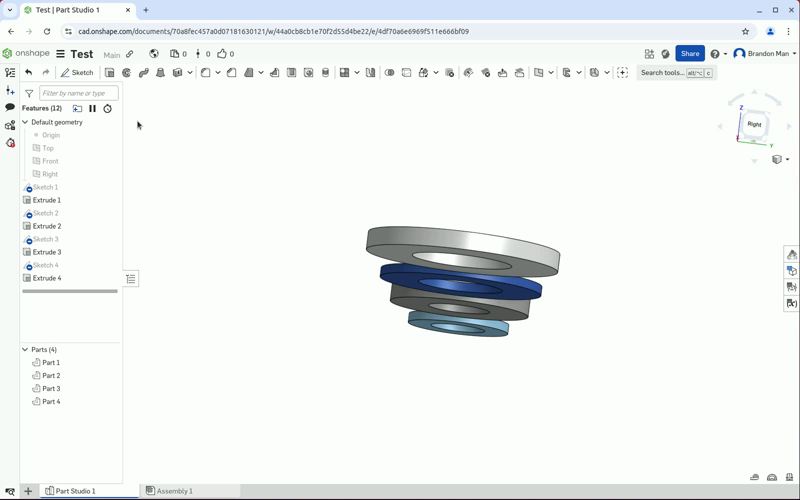
key(right, 3)
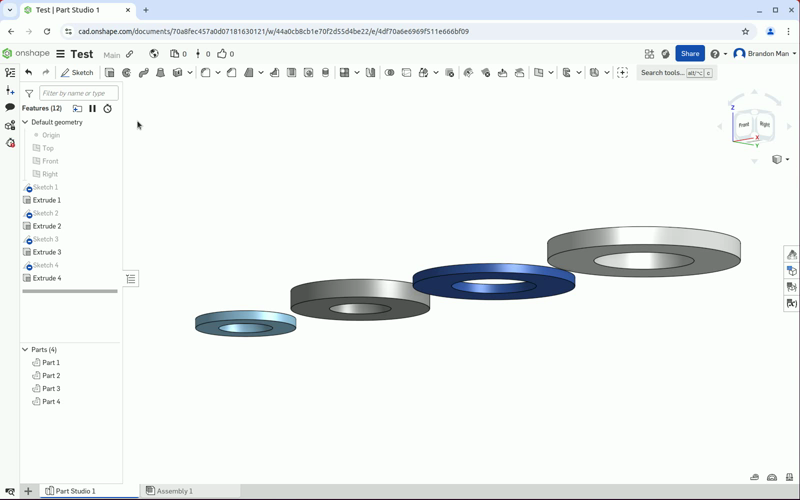
key(down, 3)
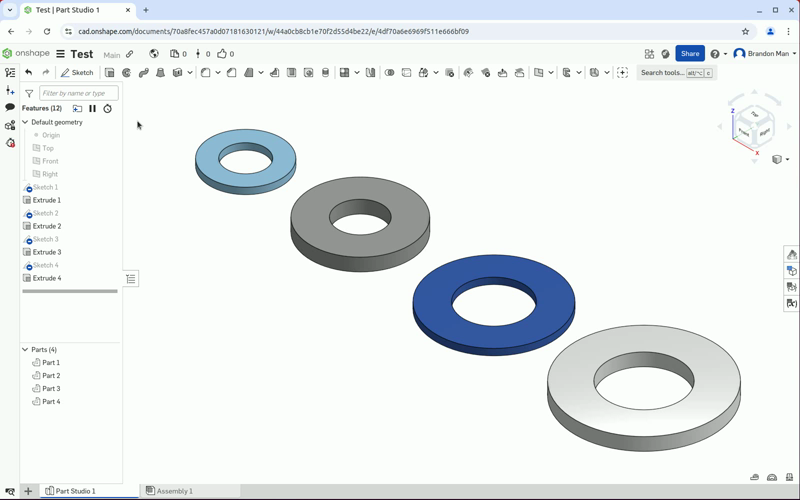
mouse_move(73, 189)
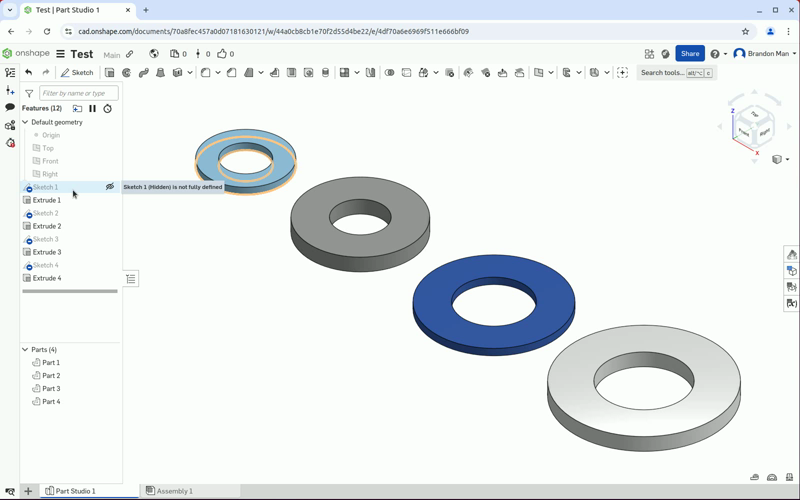
click(73, 189)